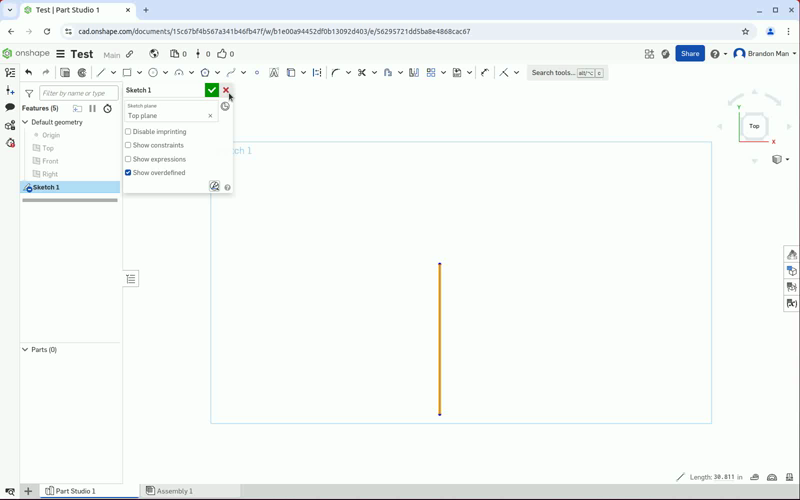
key(shift+h)
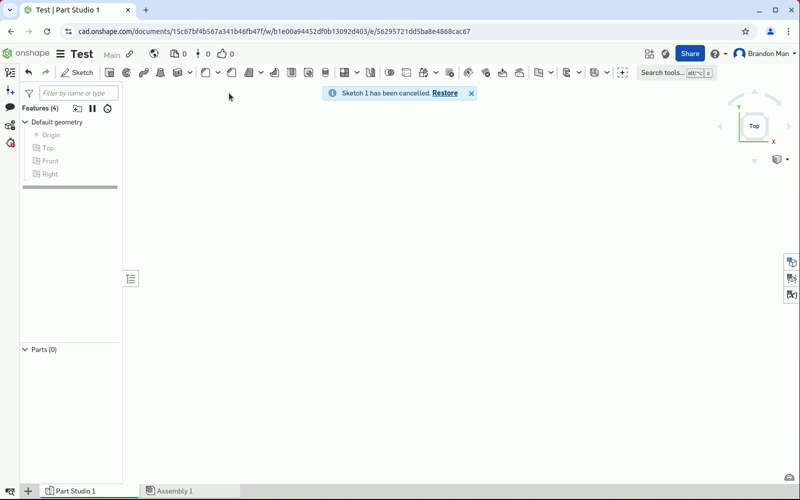
mouse_move(73, 352)
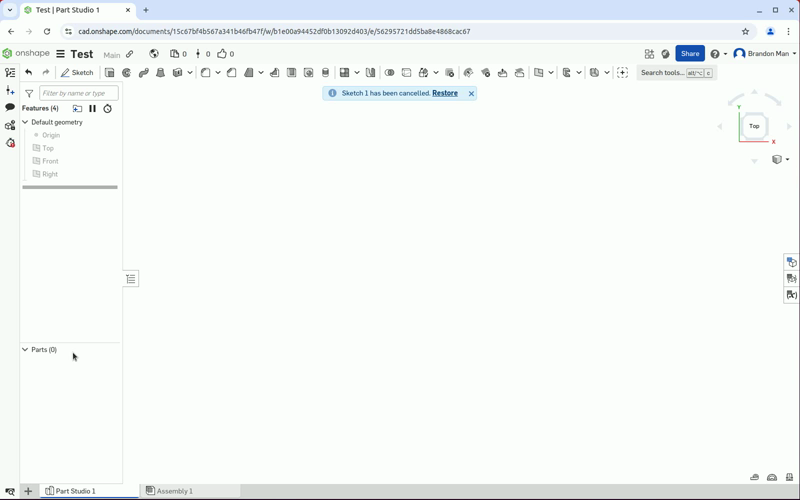
key(y)
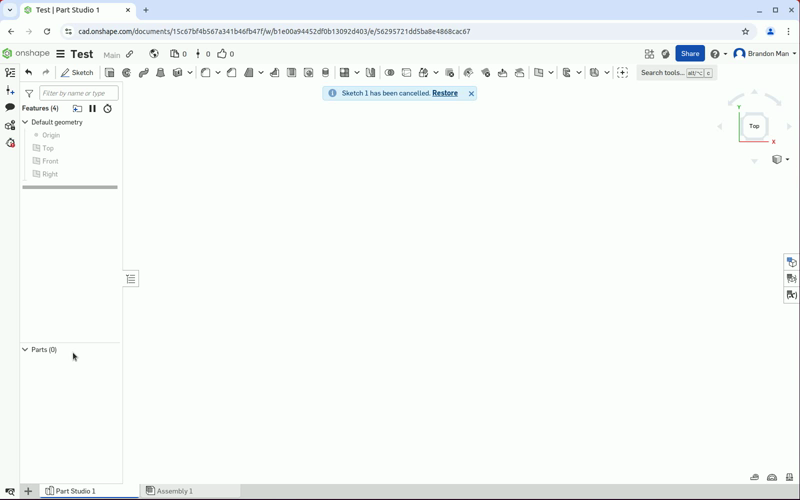
key(shift+p)
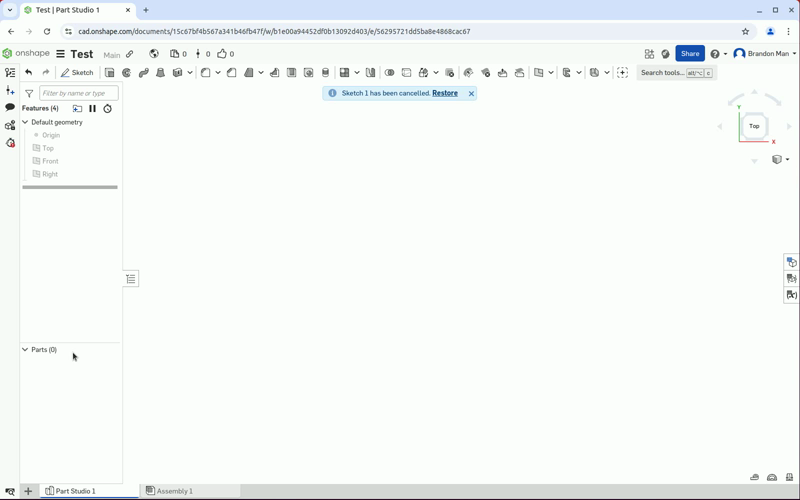
key(space)
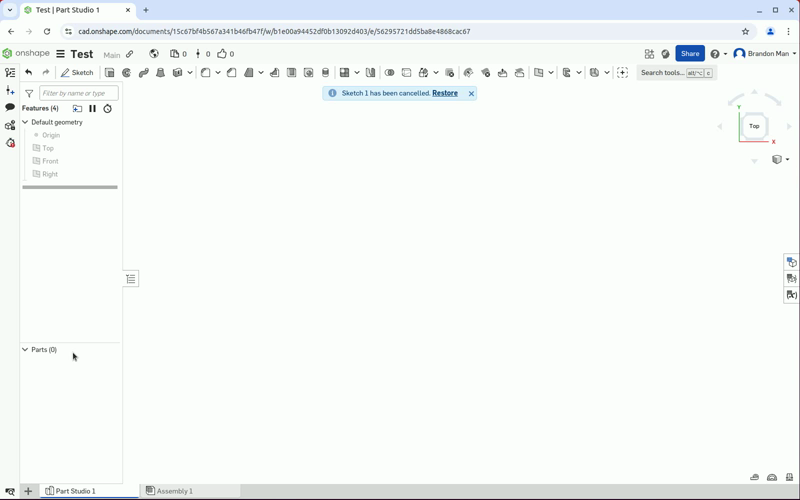
key_down(shift)
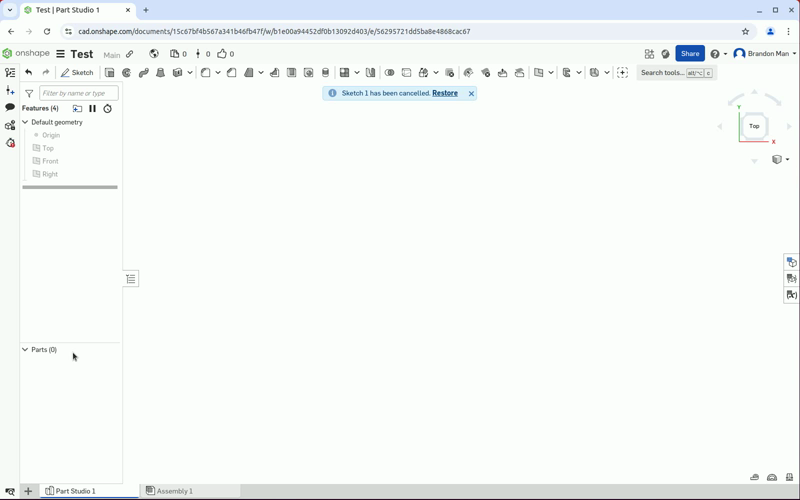
key(up)
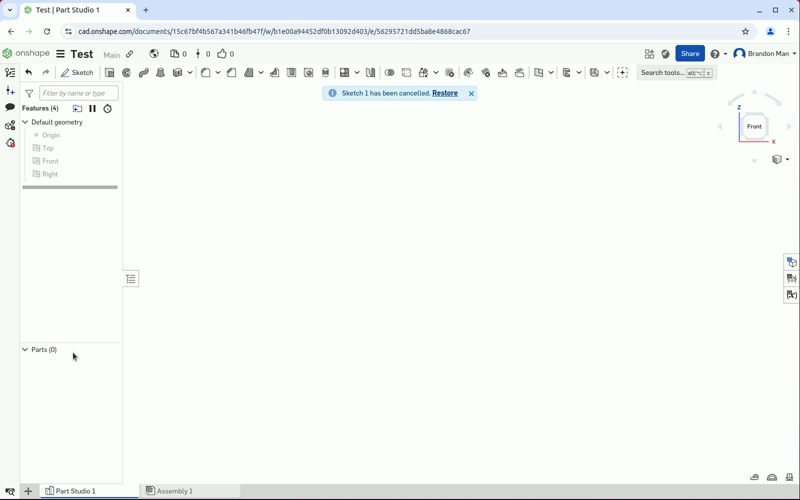
key_up(shift)
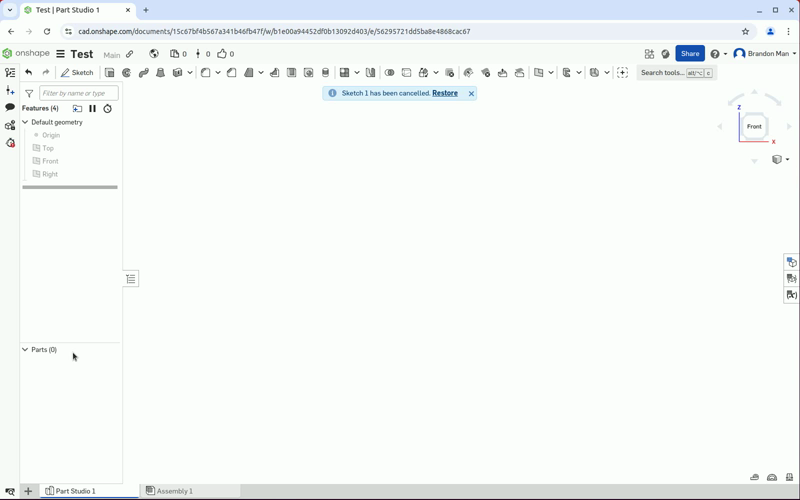
mouse_move(73, 352)
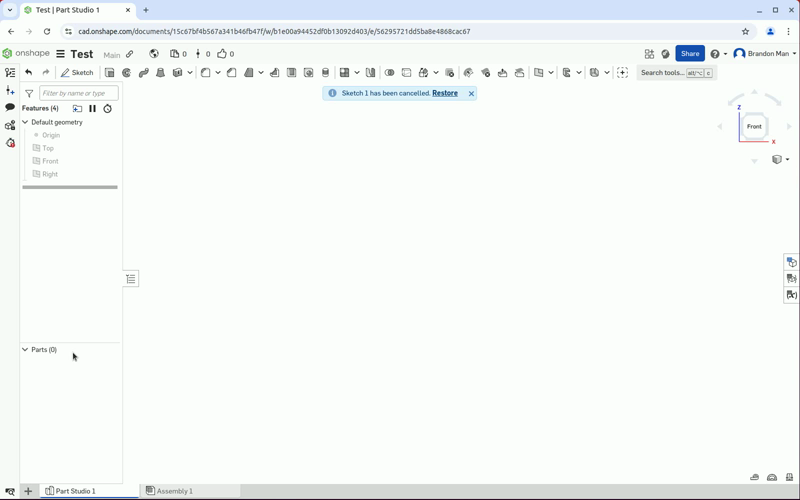
key(shift+y)
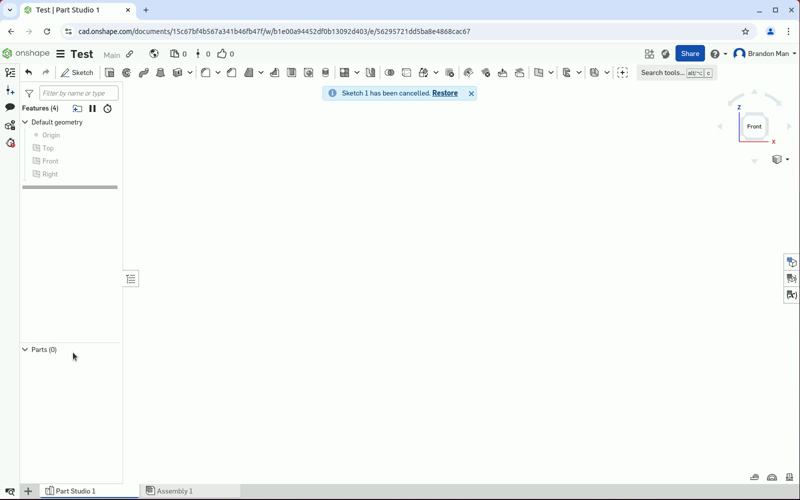
key(shift+s)
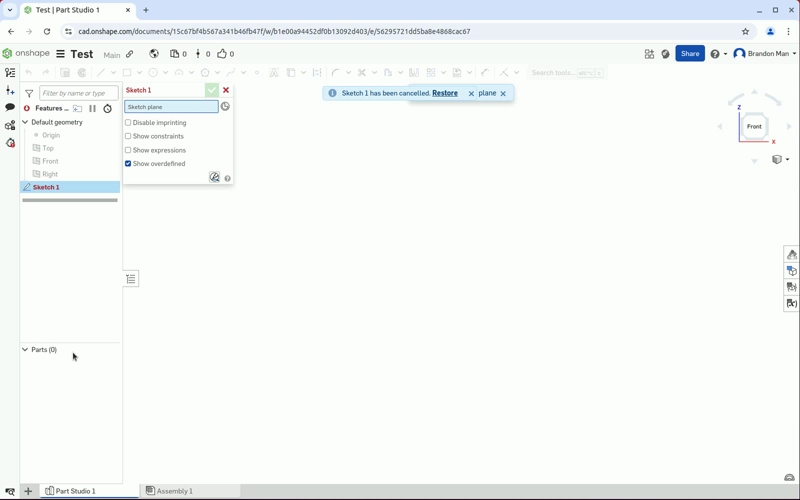
mouse_move(73, 163)
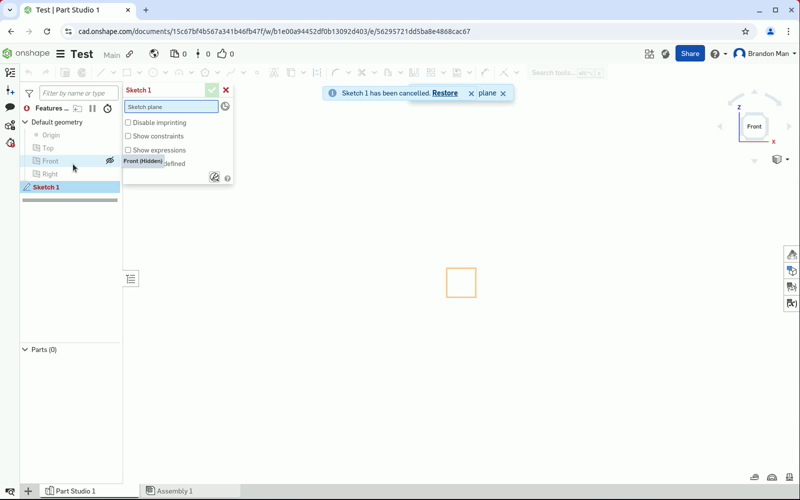
click(73, 163)
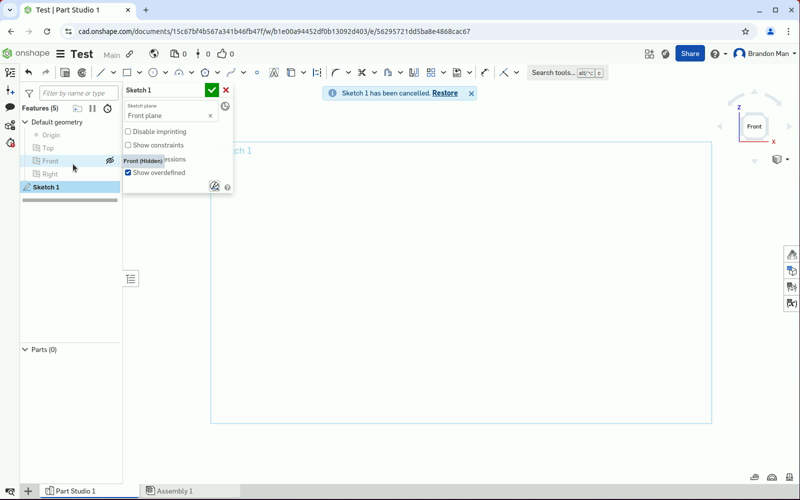
mouse_move(73, 352)
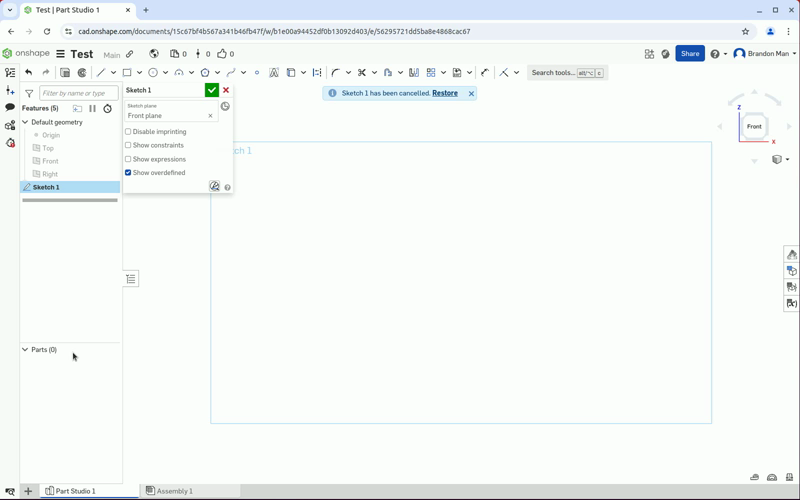
key(y)
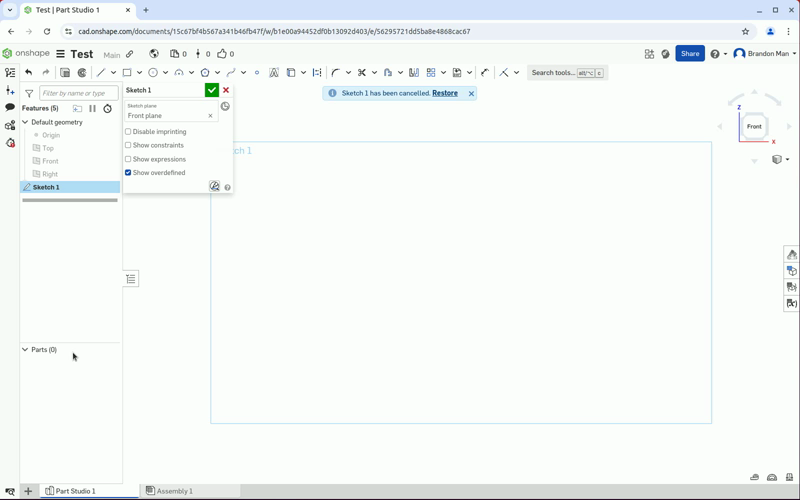
key(c)
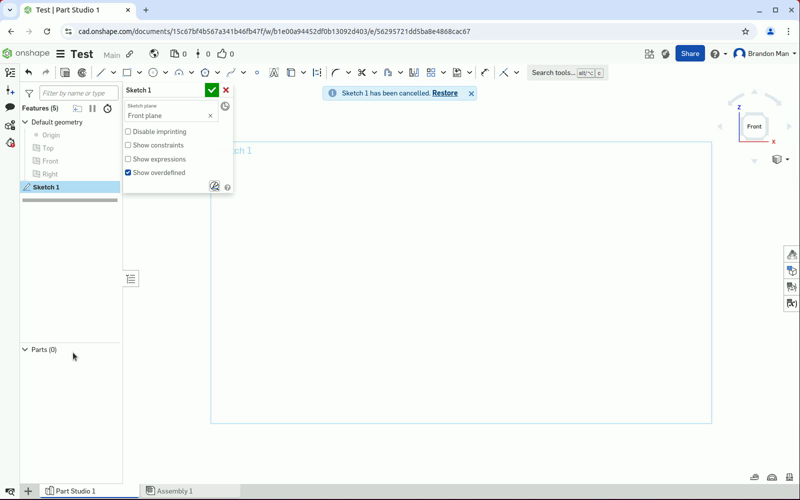
key_down(shift)
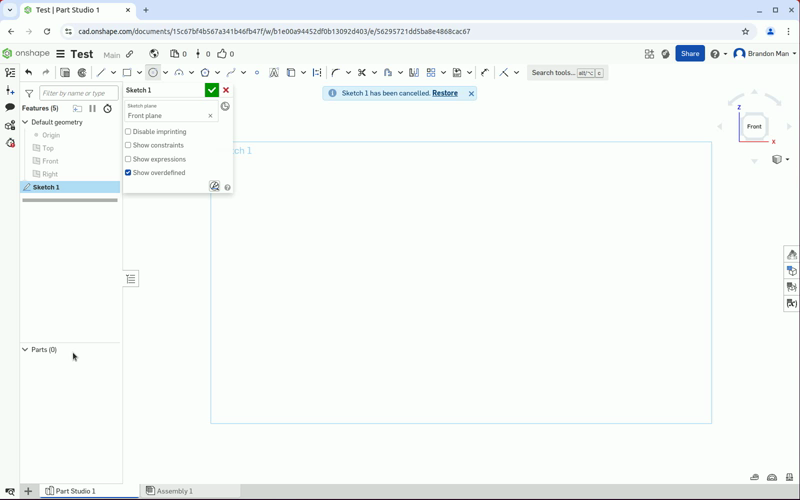
mouse_move(461, 228)
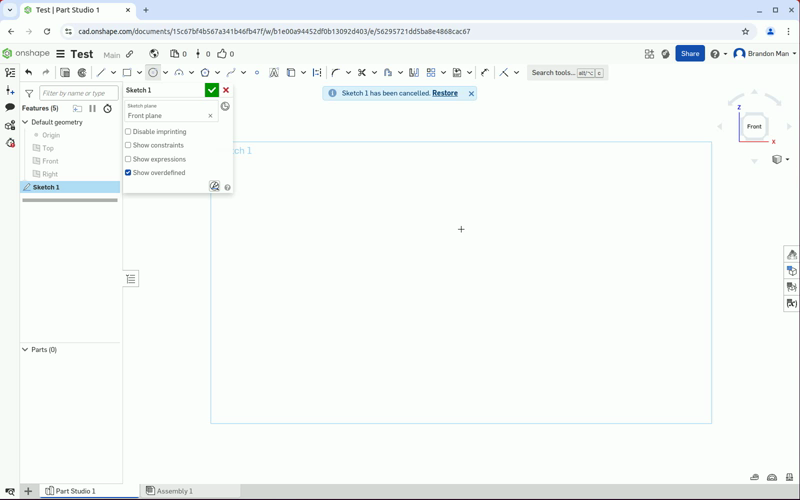
click(461, 228)
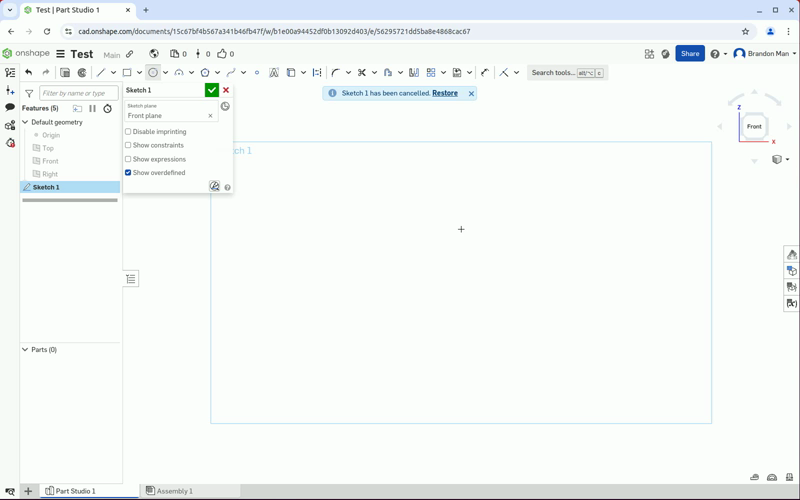
key_up(shift)
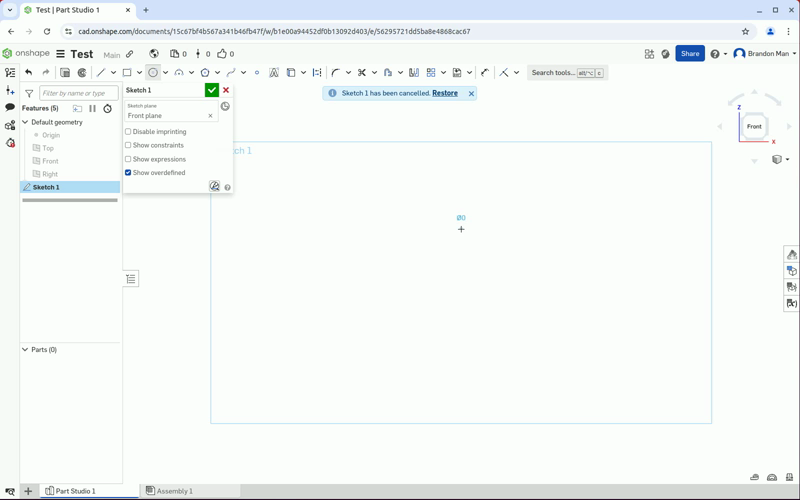
mouse_move(491, 228)
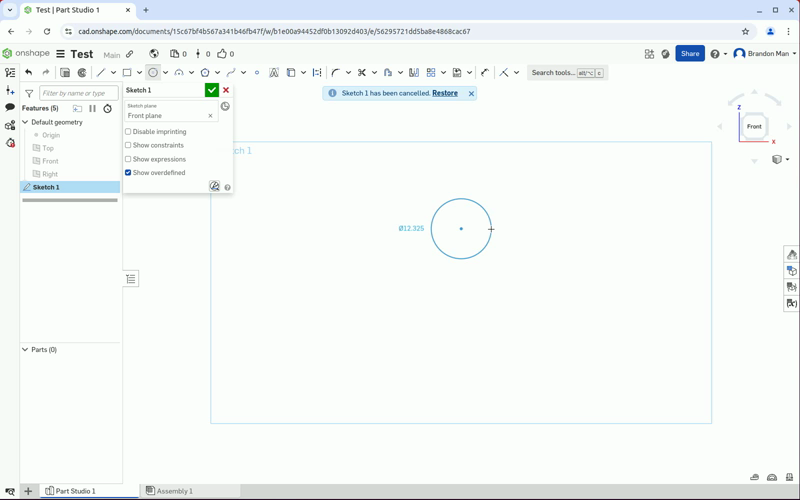
click(491, 228)
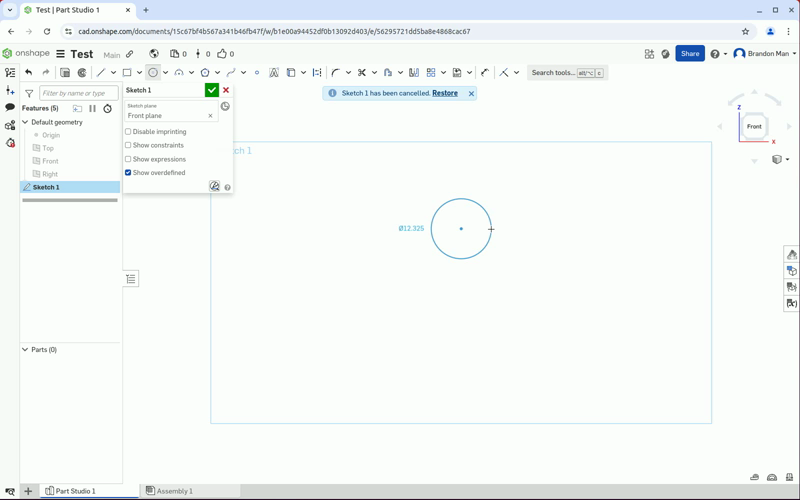
key(esc)
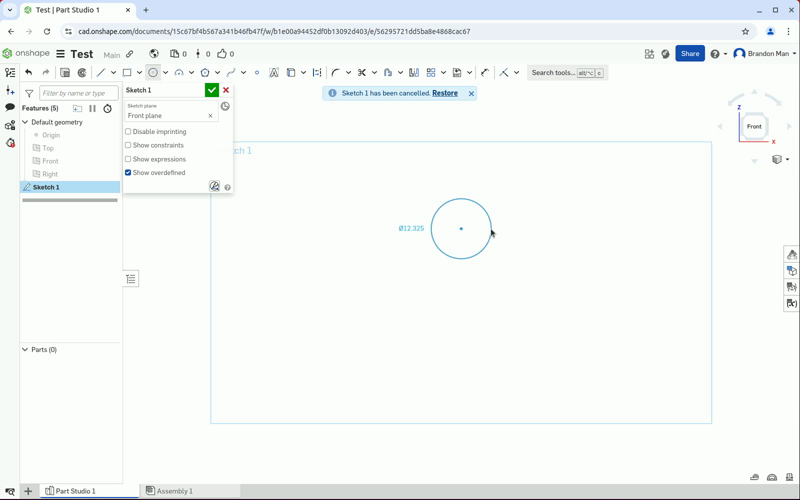
key(c)
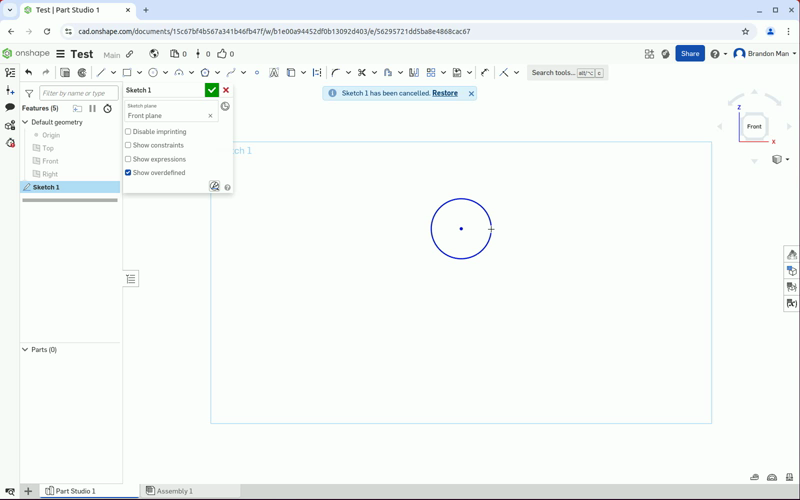
key_down(shift)
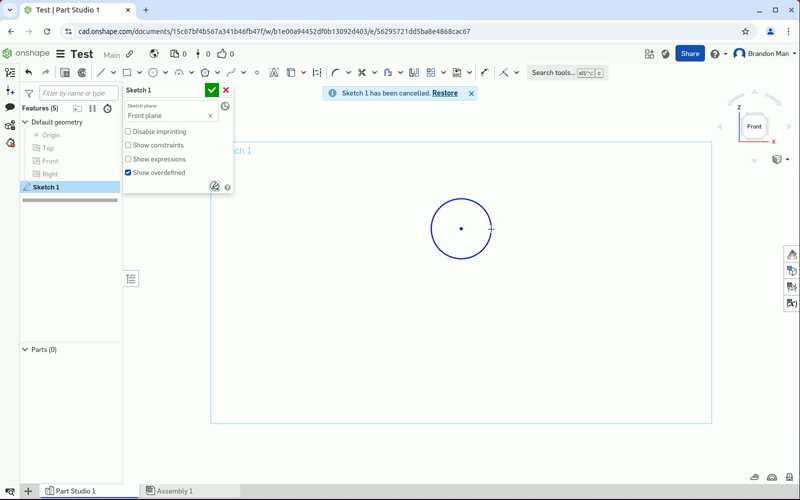
mouse_move(461, 228)
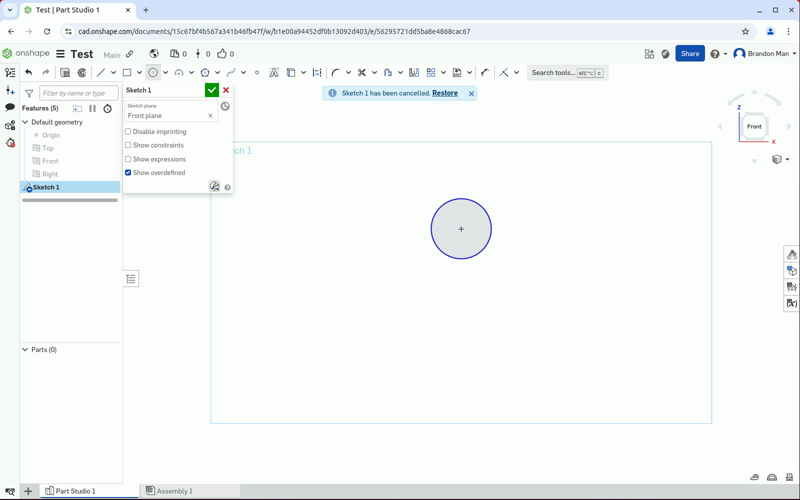
click(461, 228)
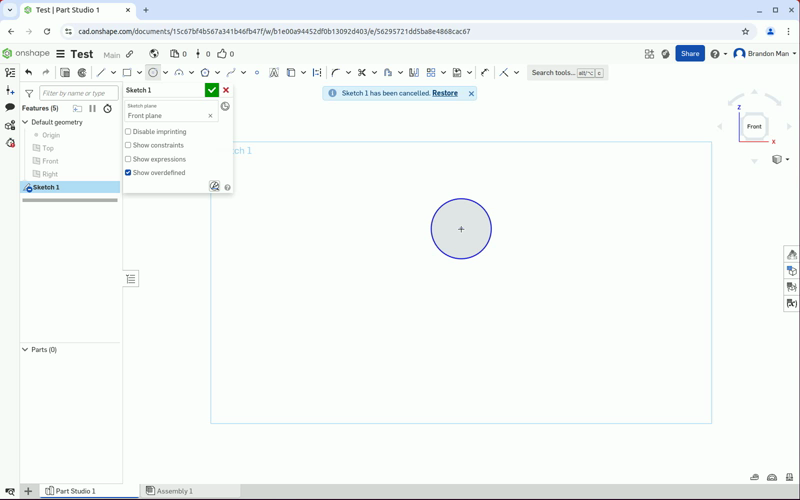
key_up(shift)
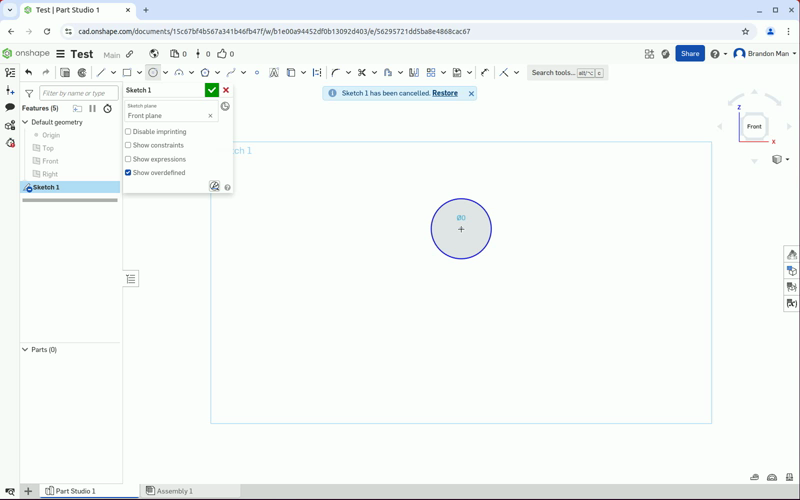
mouse_move(476, 228)
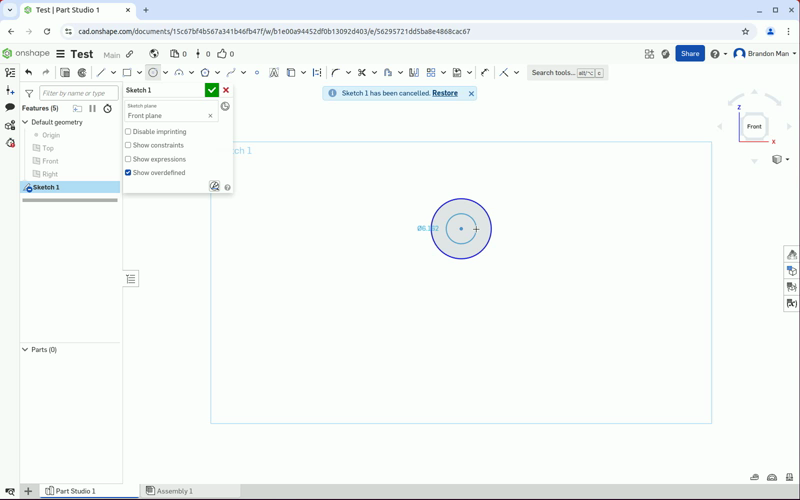
click(476, 228)
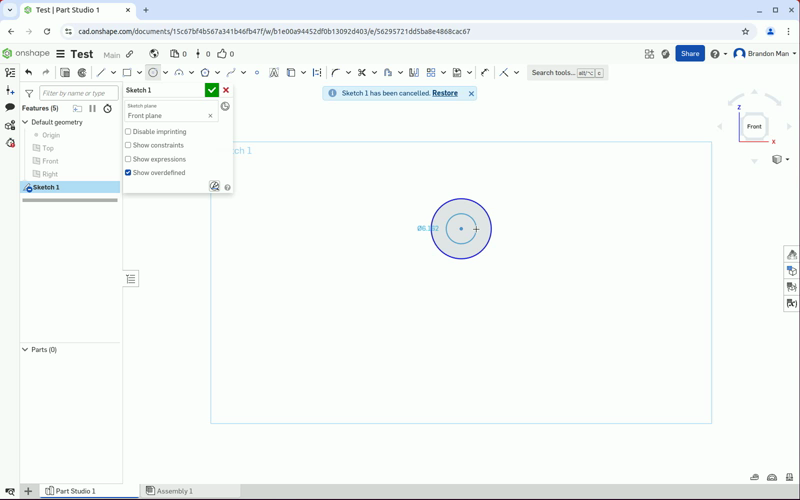
key(esc)
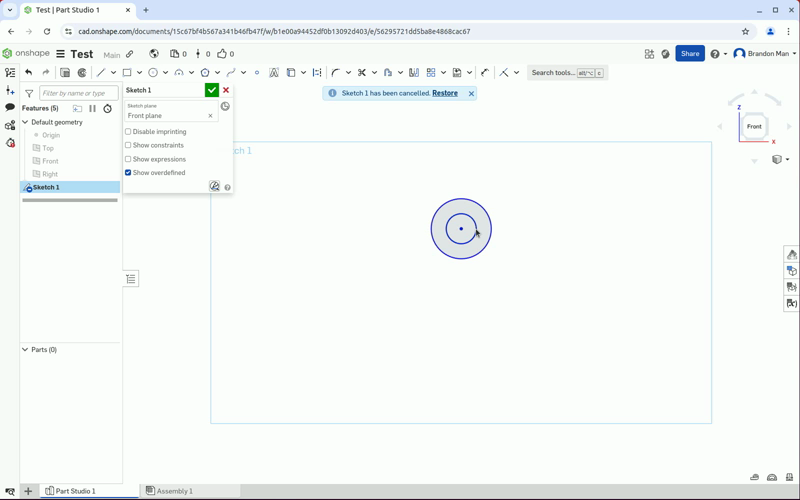
mouse_move(460, 253)
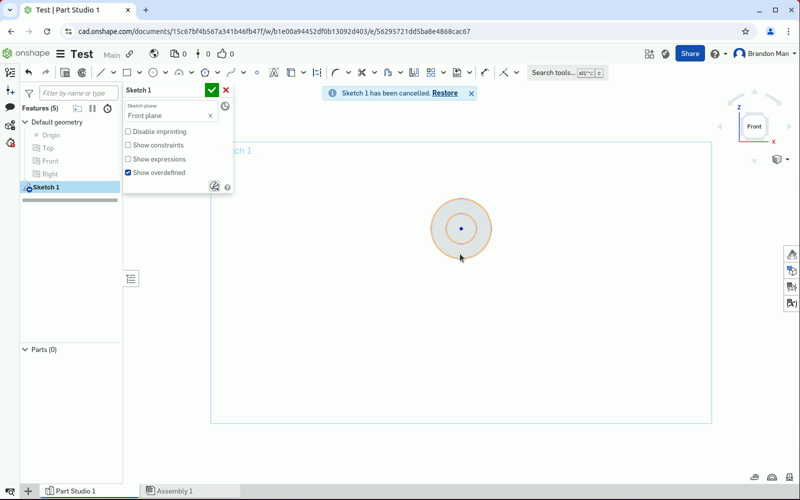
click(460, 253)
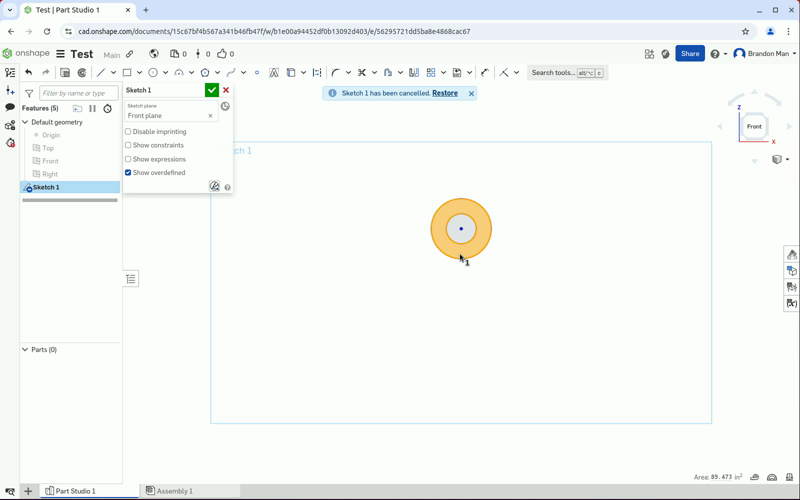
mouse_move(73, 352)
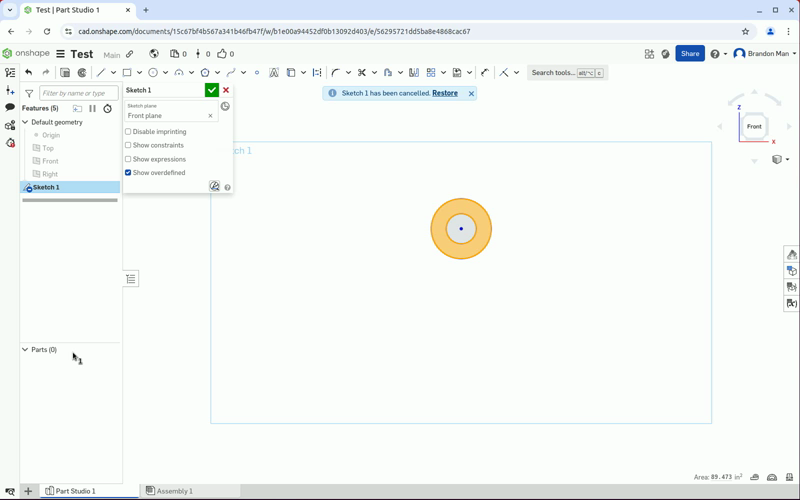
key(shift+y)
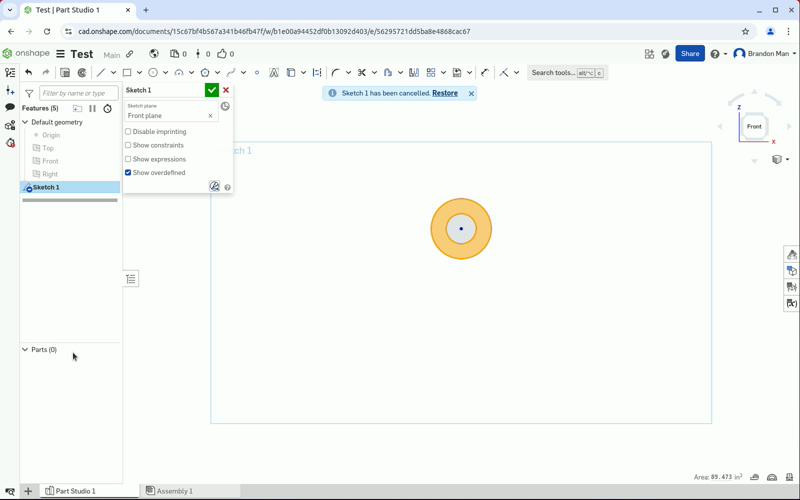
key(shift+e)
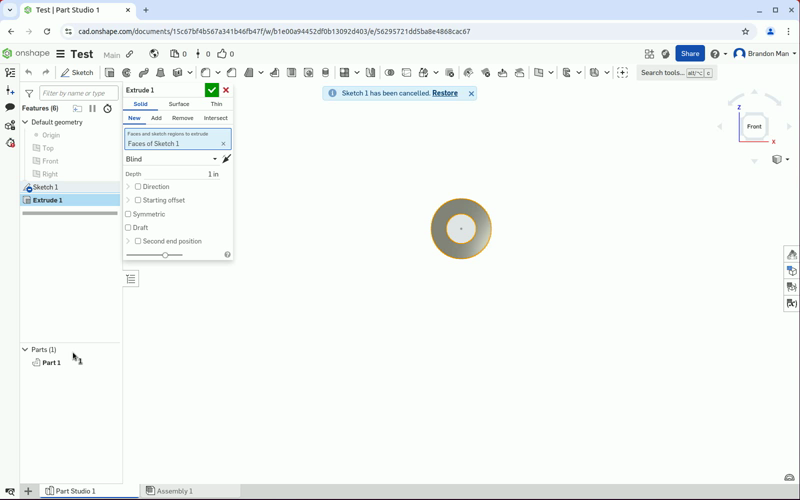
mouse_move(143, 106)
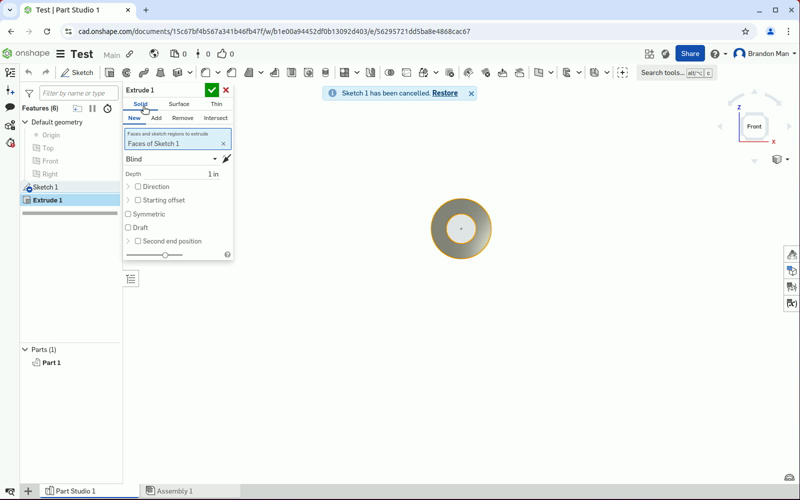
click(143, 106)
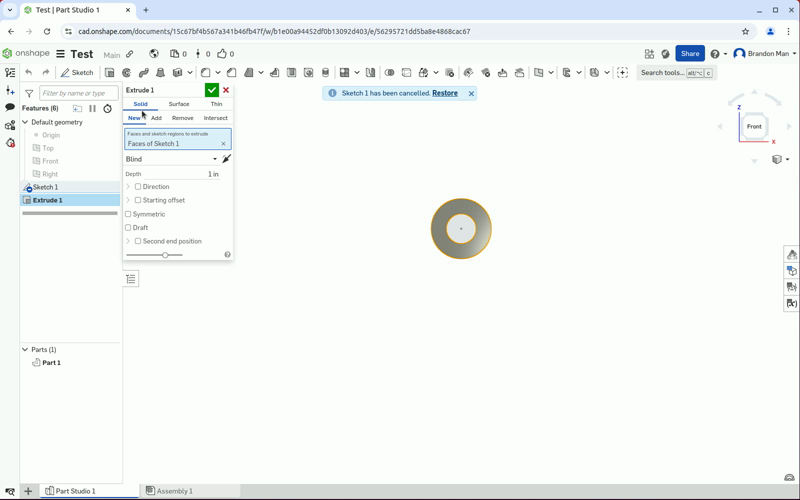
mouse_move(137, 120)
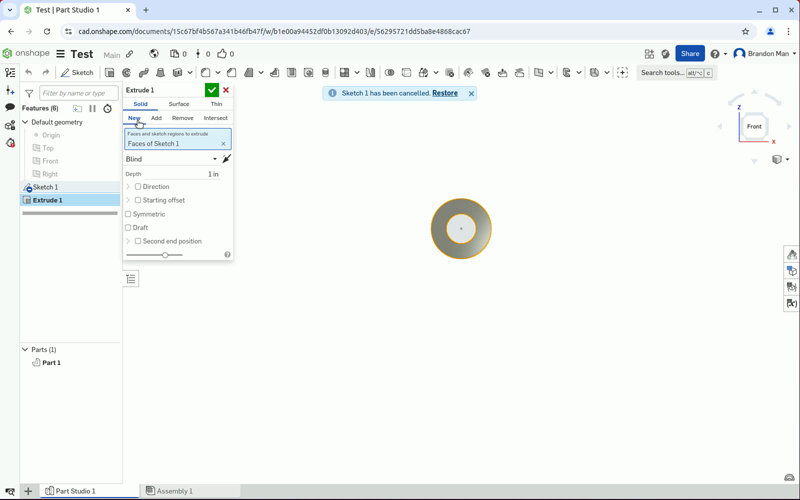
click(137, 120)
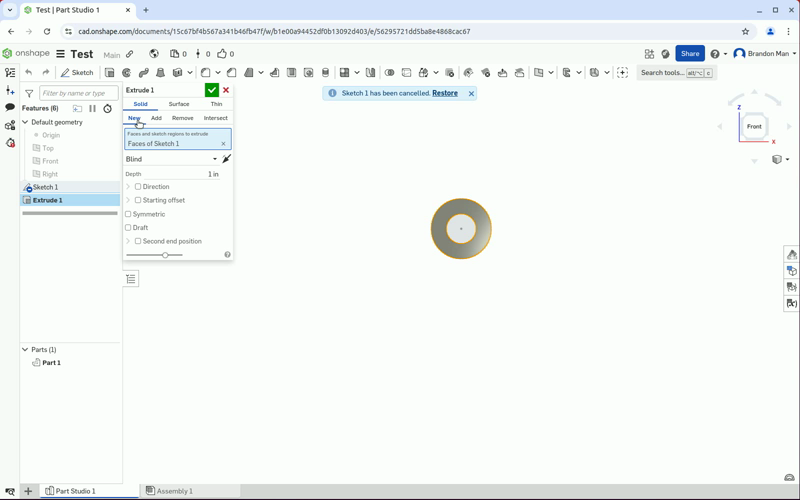
key(tab, 4)
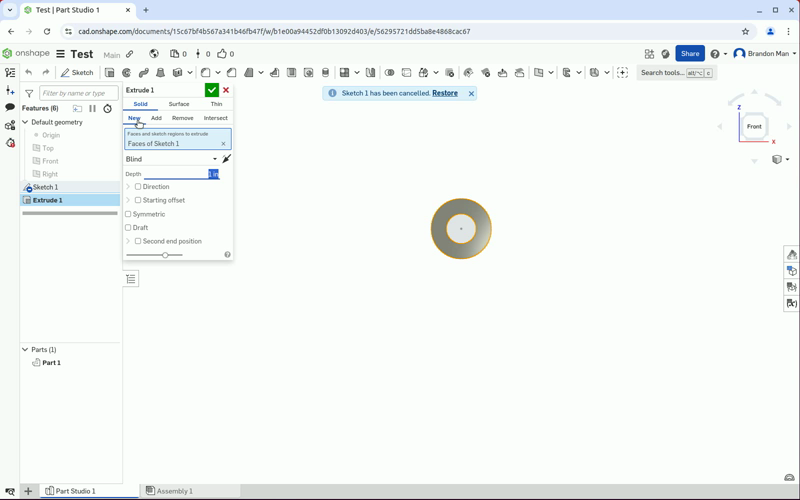
text(8.425)
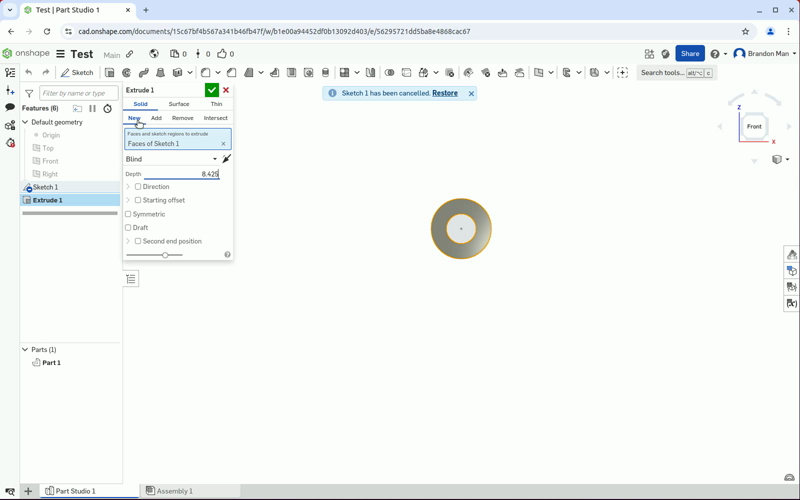
key(enter)
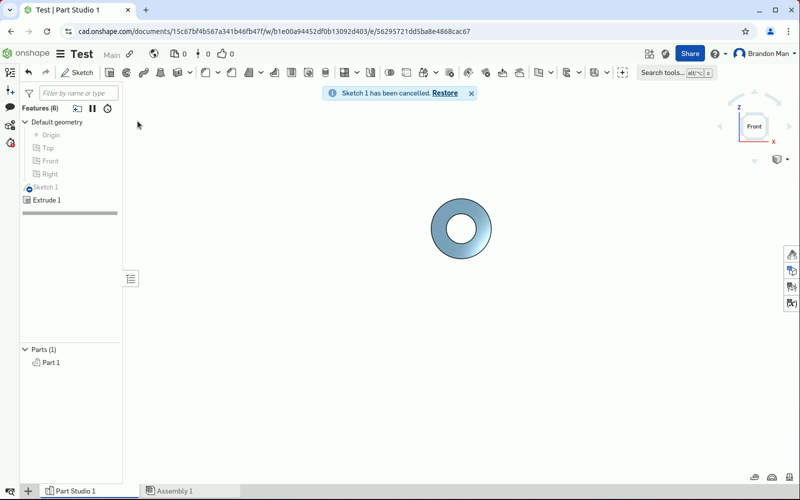
key(shift+h)
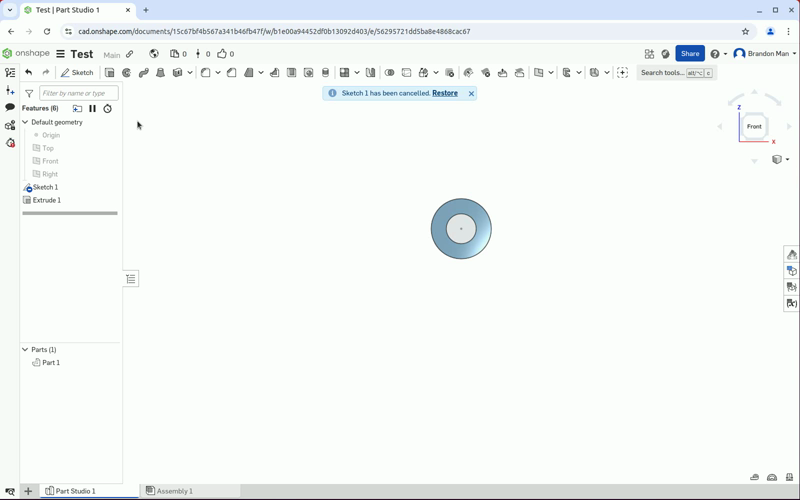
key(shift+h)
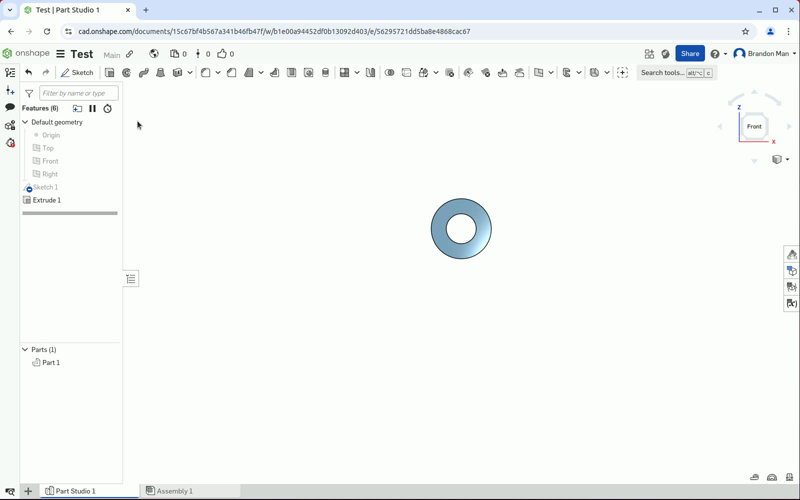
mouse_move(73, 189)
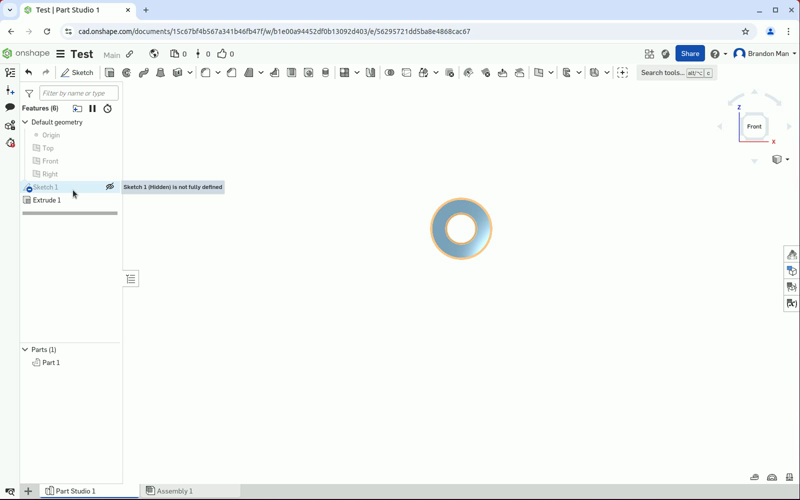
click(73, 189)
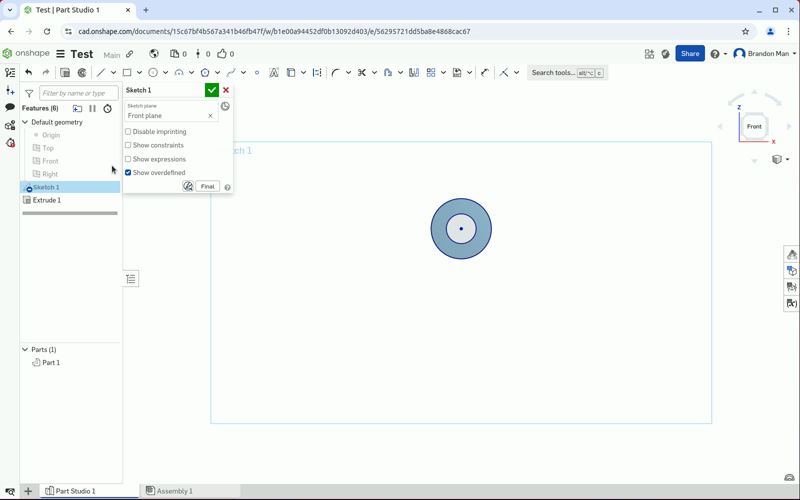
mouse_move(229, 92)
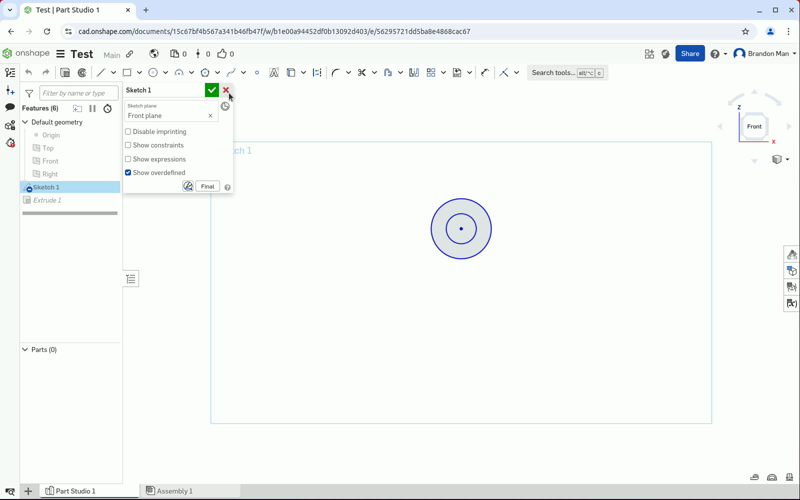
click(229, 92)
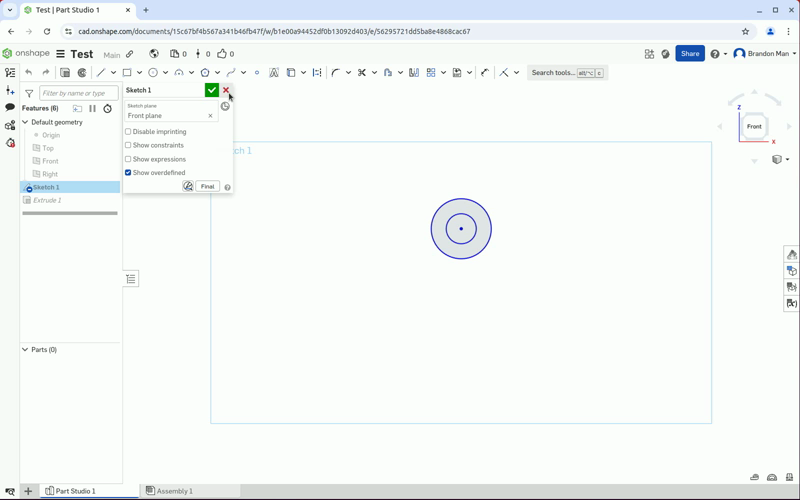
key(shift+s)
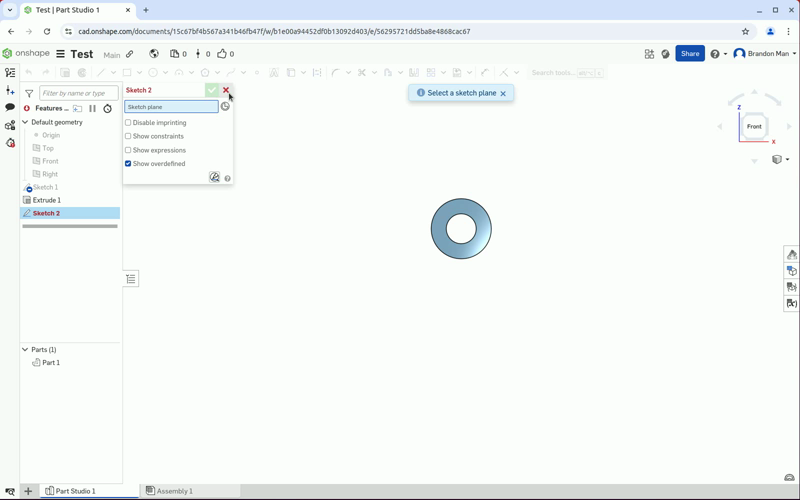
mouse_move(73, 163)
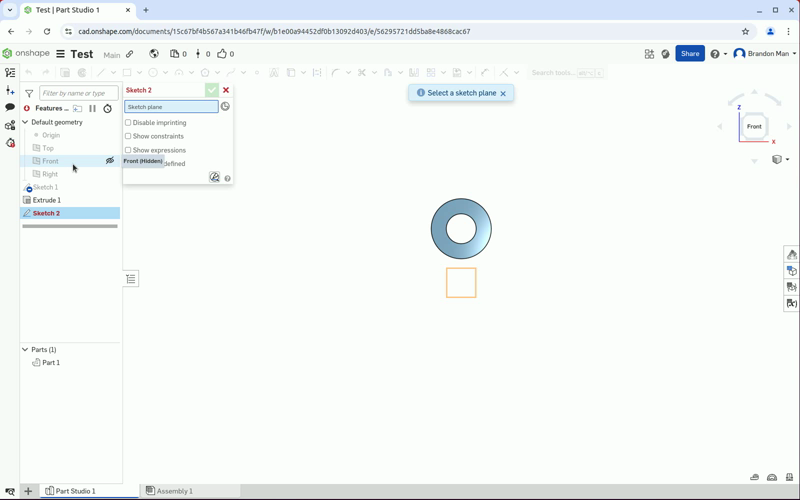
click(73, 163)
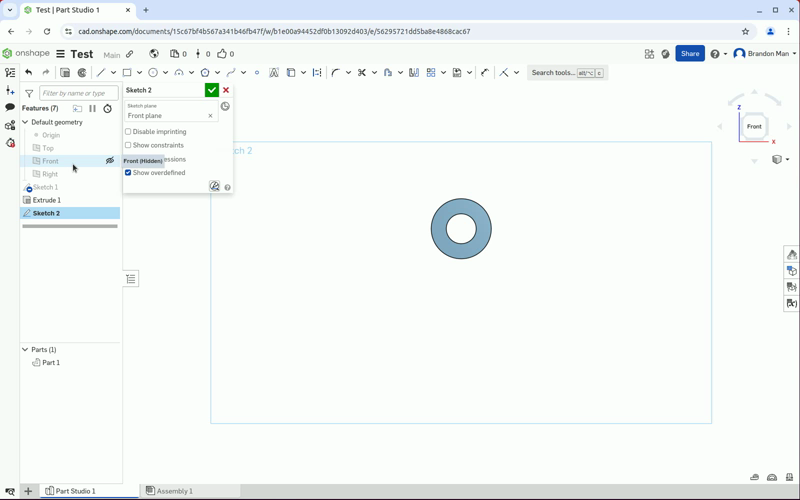
mouse_move(73, 352)
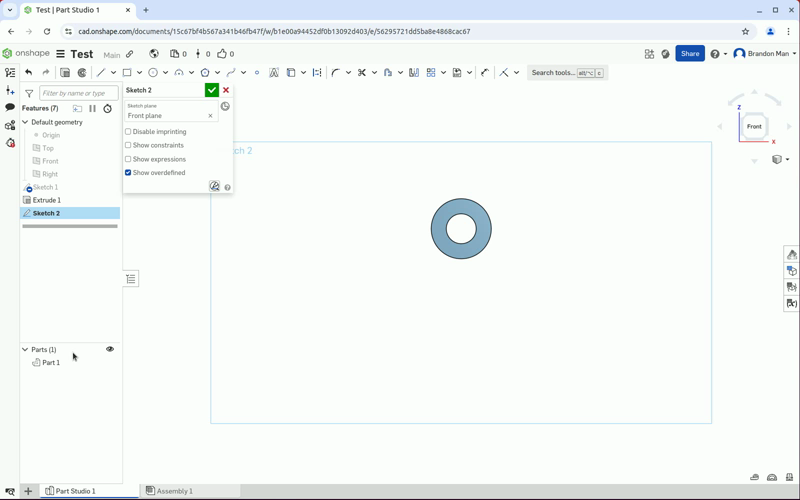
key(y)
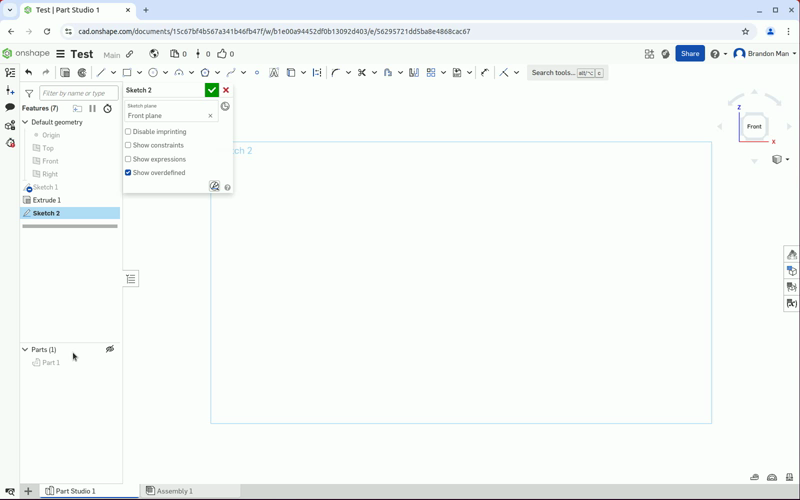
key(l)
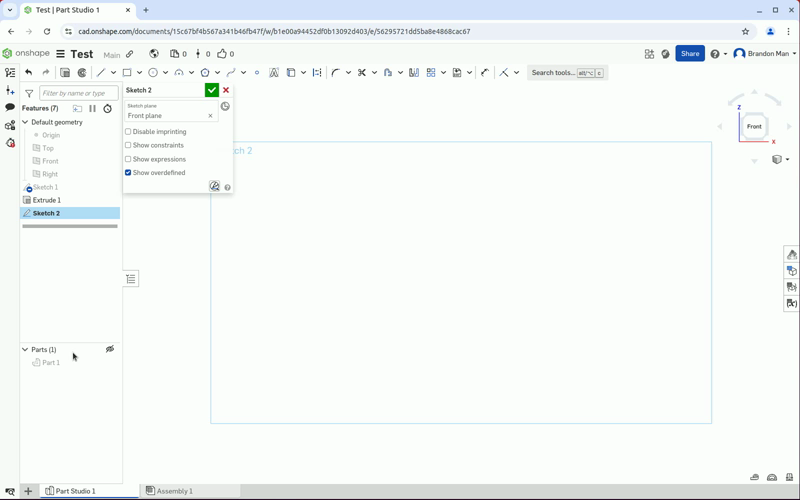
key_down(shift)
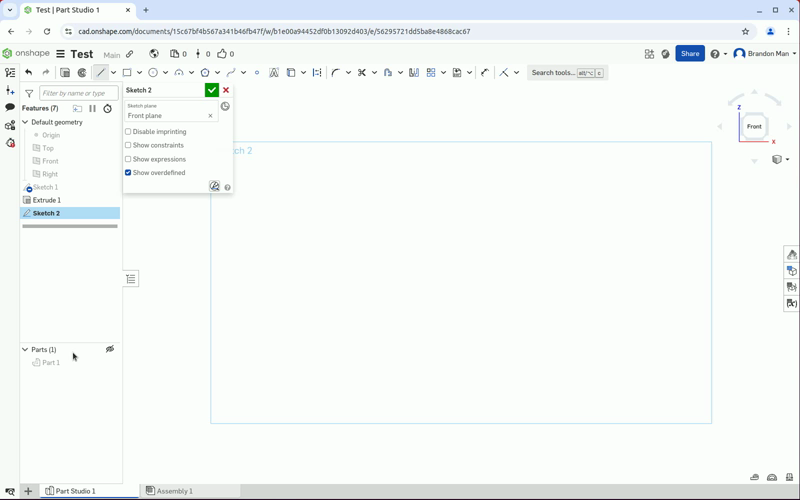
mouse_move(401, 287)
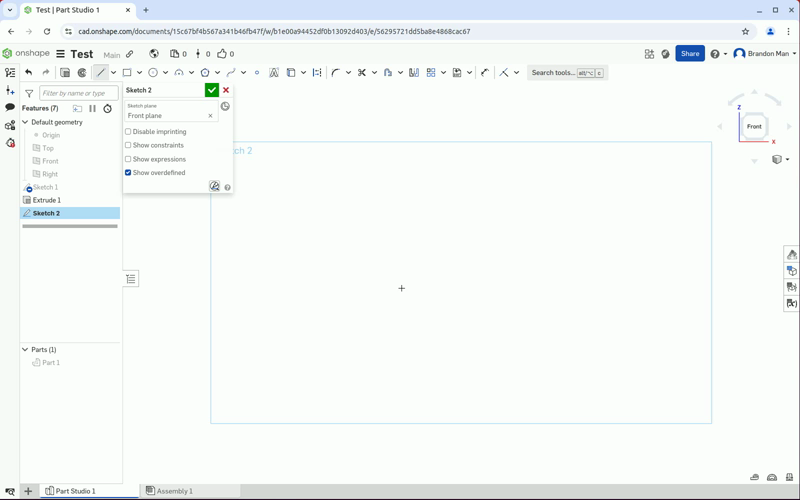
click(401, 287)
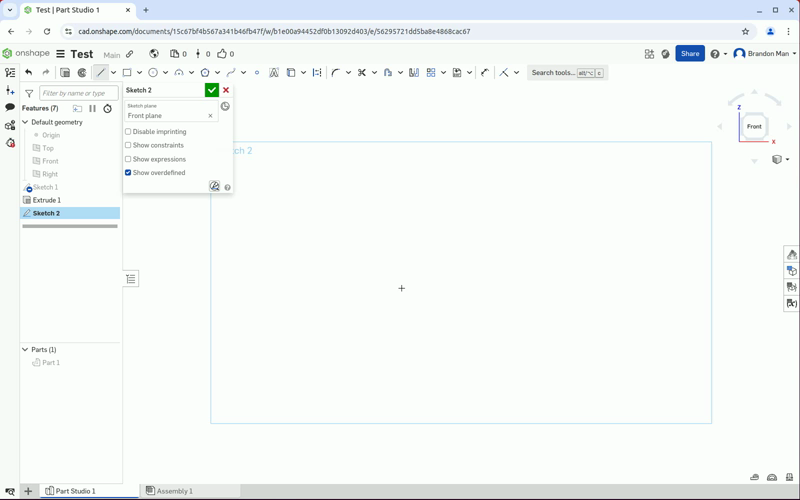
key_up(shift)
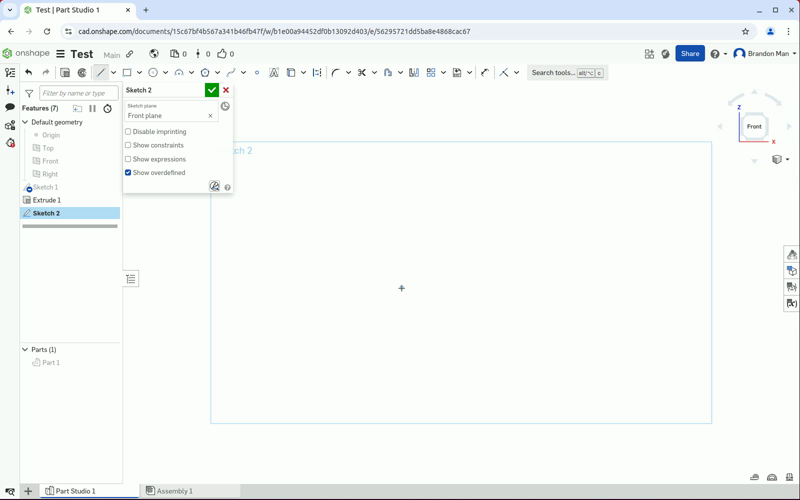
key_down(shift)
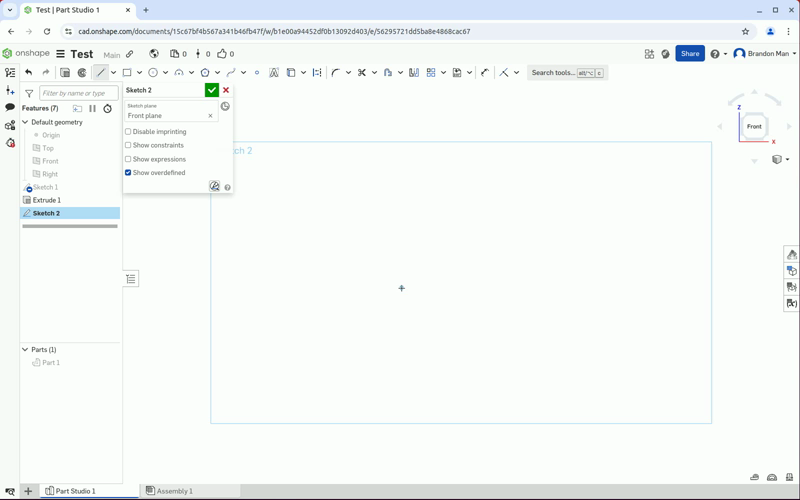
mouse_move(519, 287)
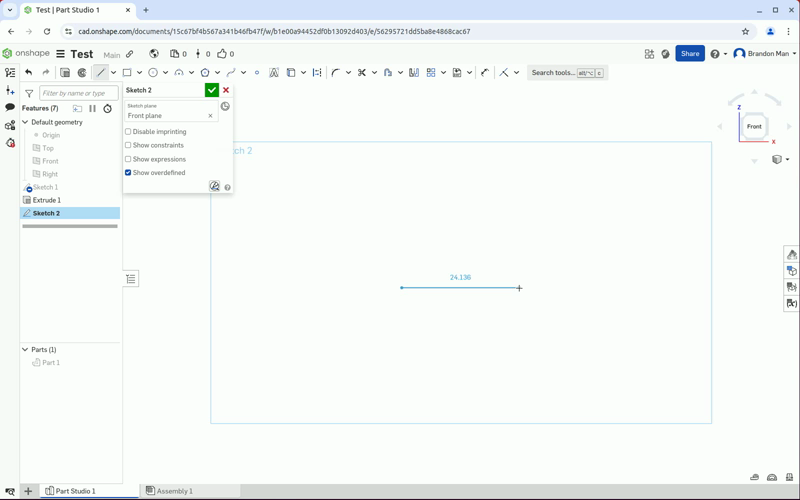
click(519, 287)
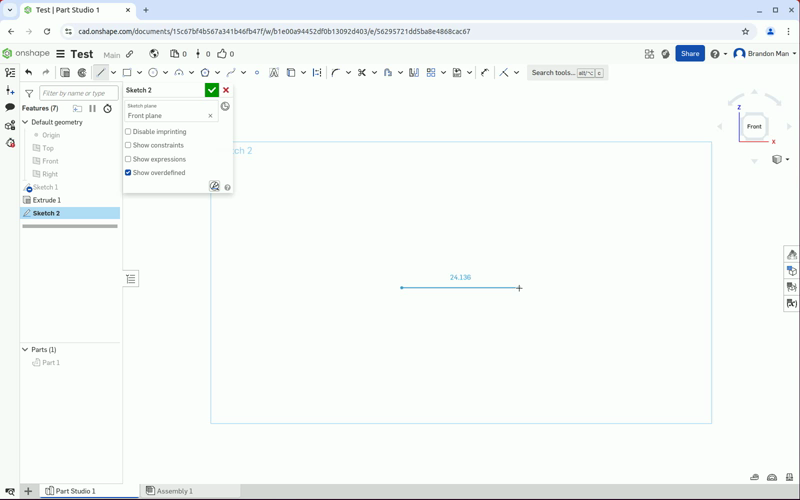
key_up(shift)
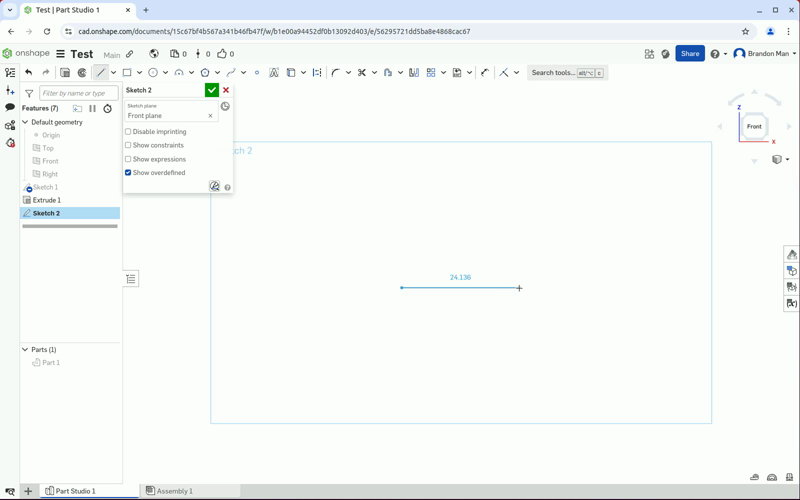
key_down(shift)
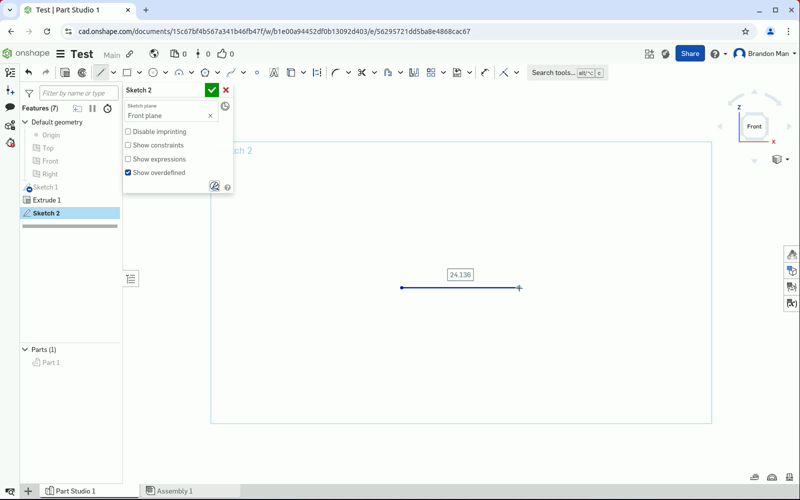
mouse_move(549, 287)
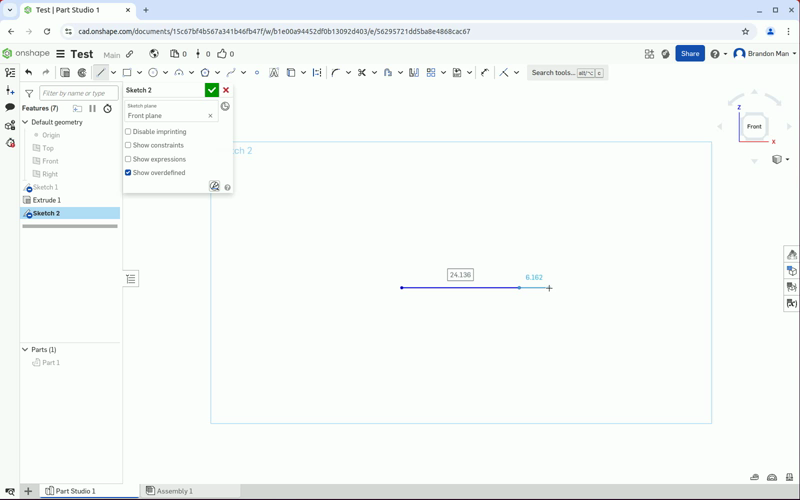
mouse_move(519, 229)
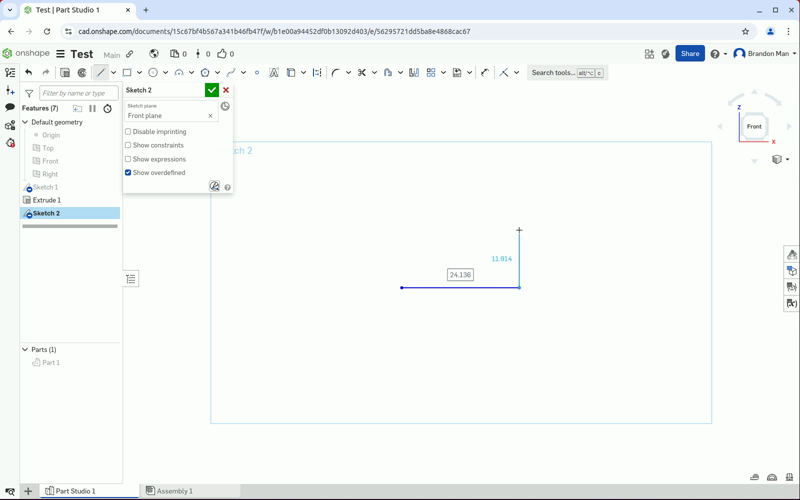
click(519, 229)
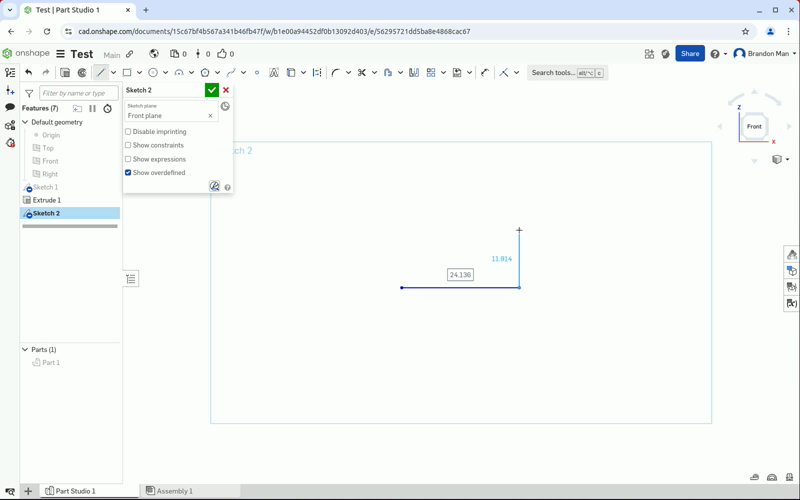
key_up(shift)
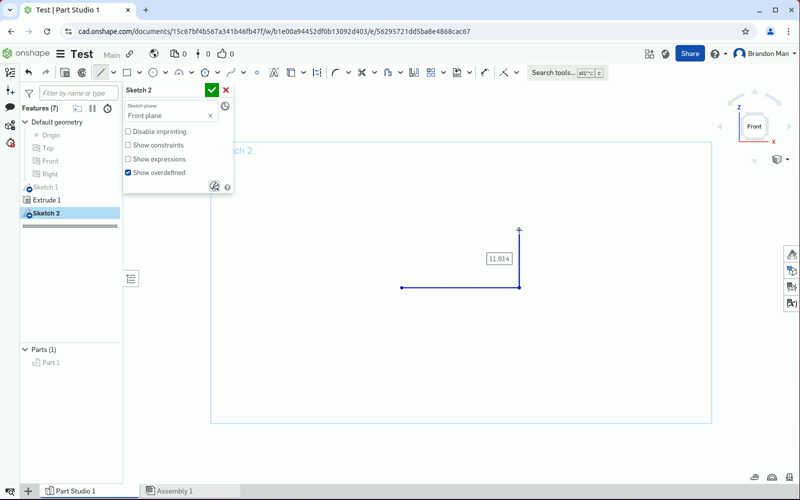
key(esc)
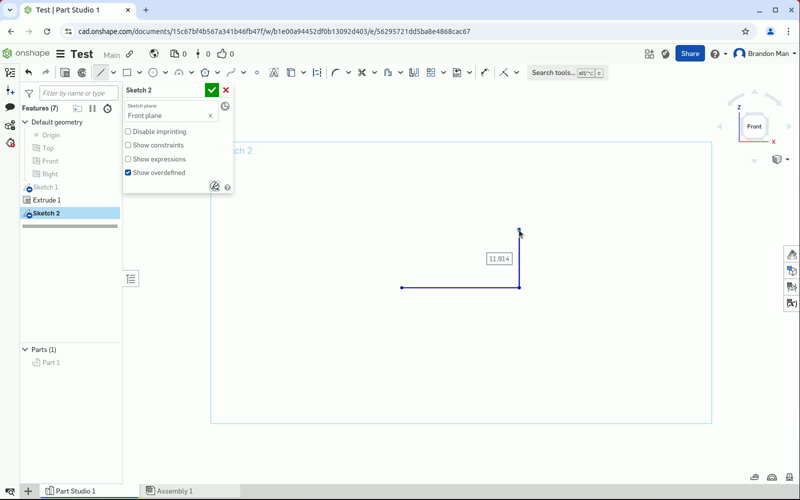
key(a)
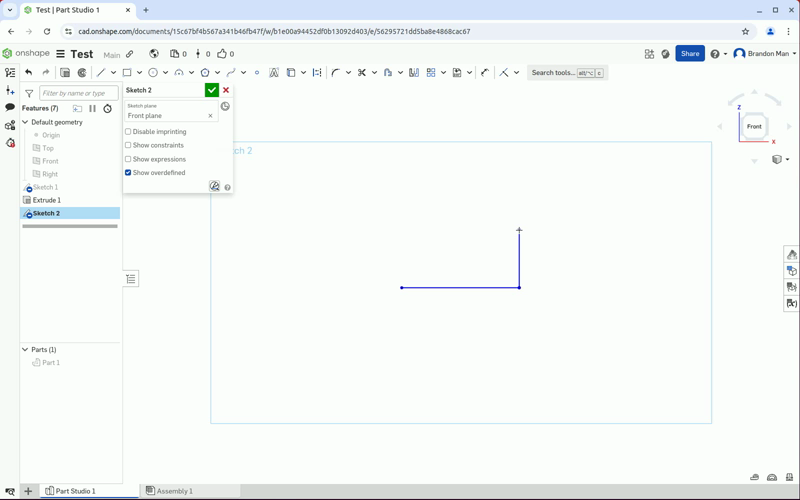
mouse_move(519, 229)
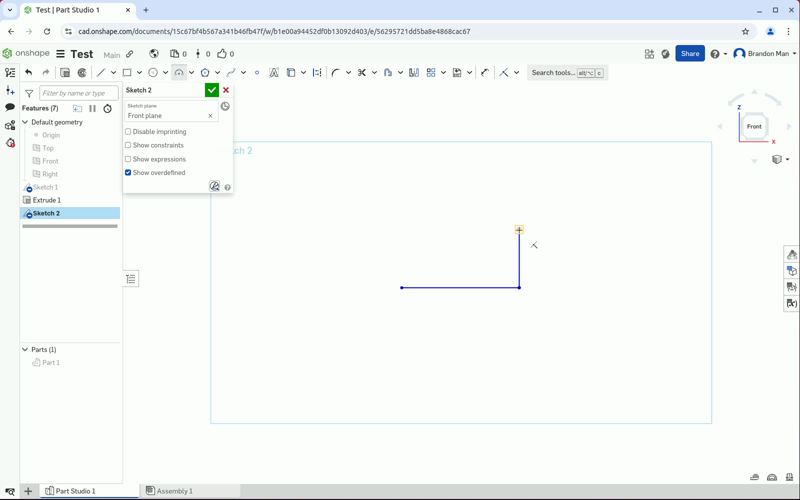
click(519, 229)
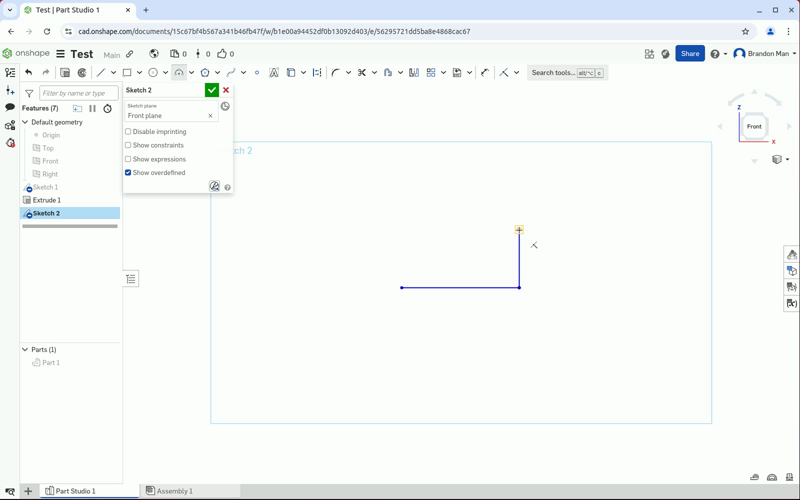
key_down(shift)
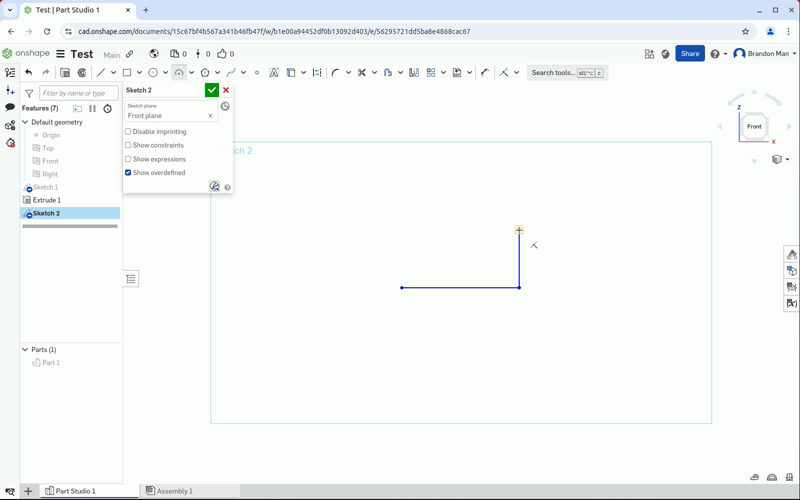
mouse_move(401, 229)
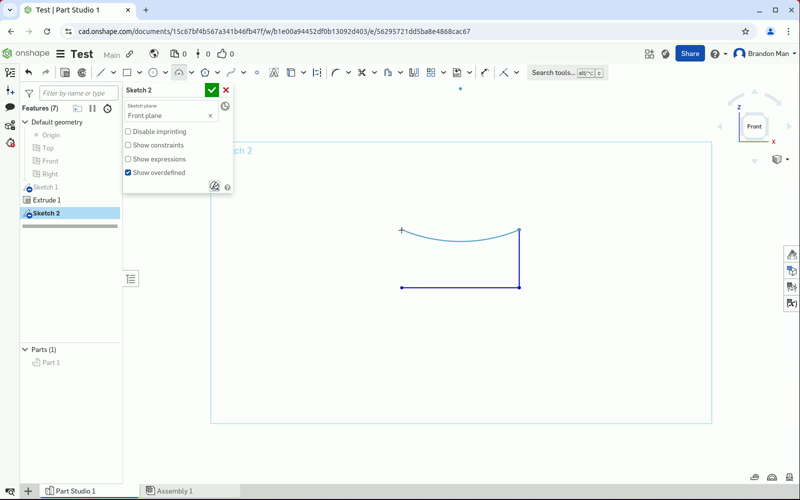
click(401, 229)
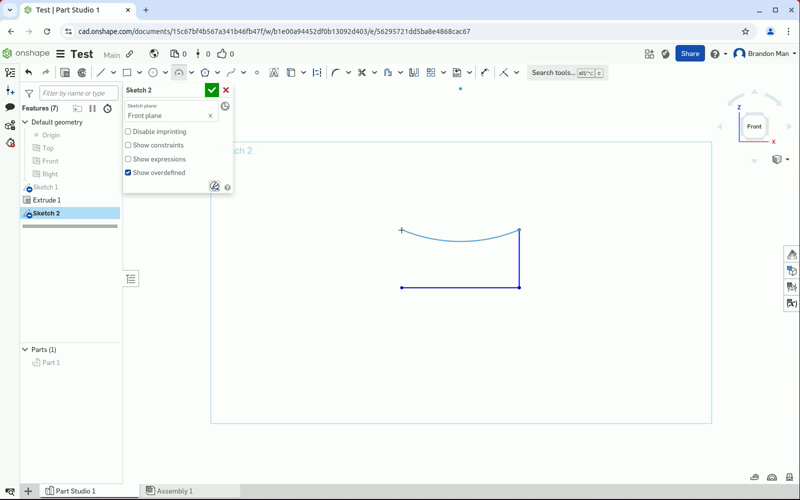
mouse_move(460, 170)
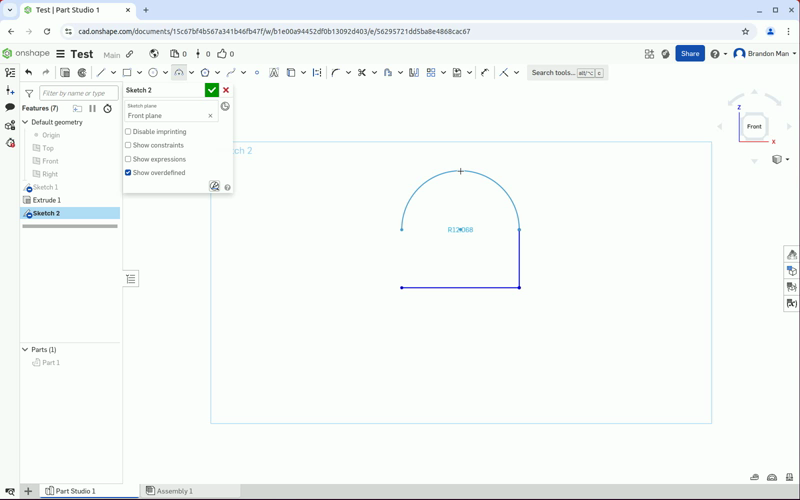
click(460, 170)
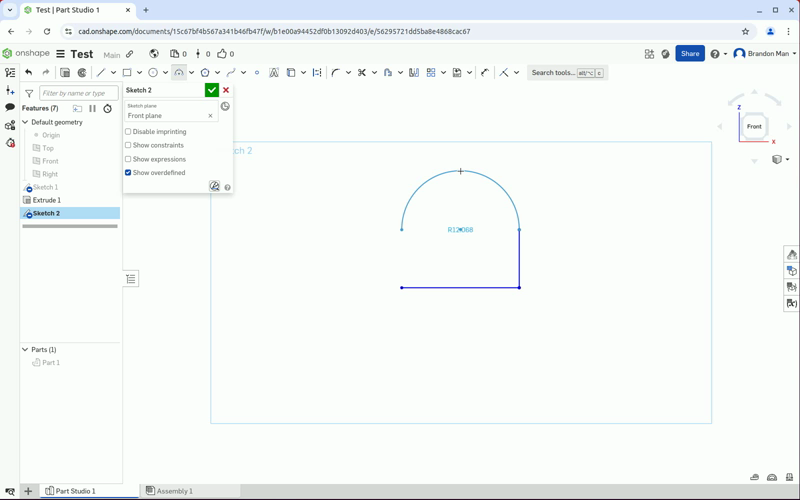
key_up(shift)
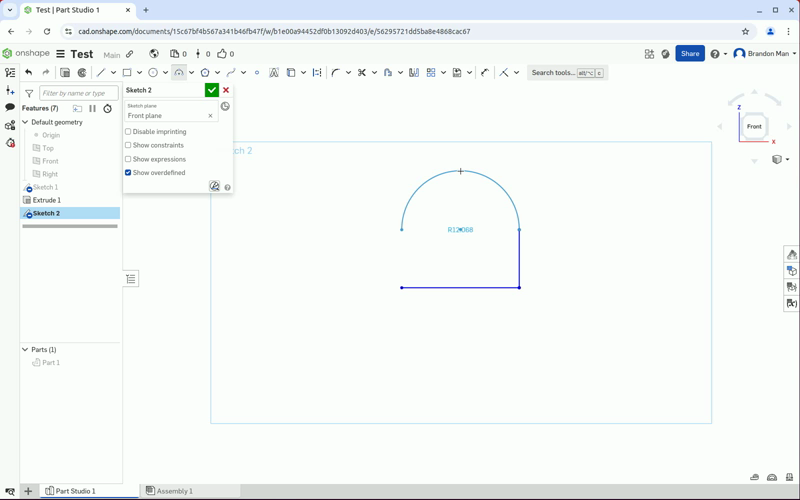
key(esc)
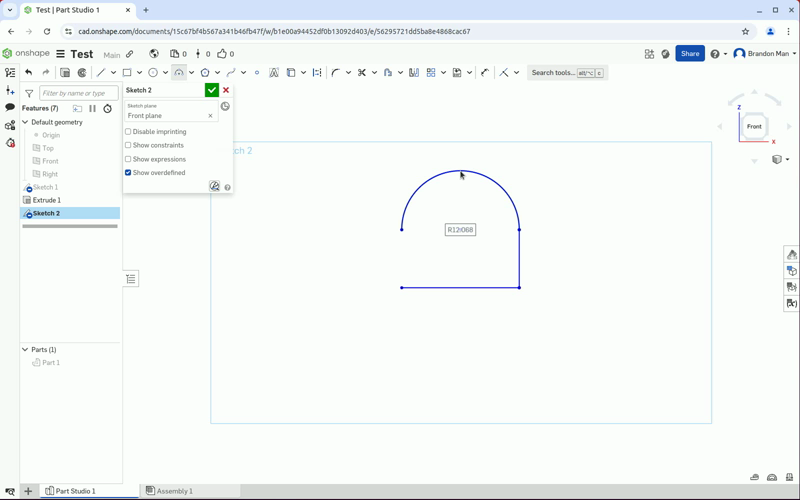
key(l)
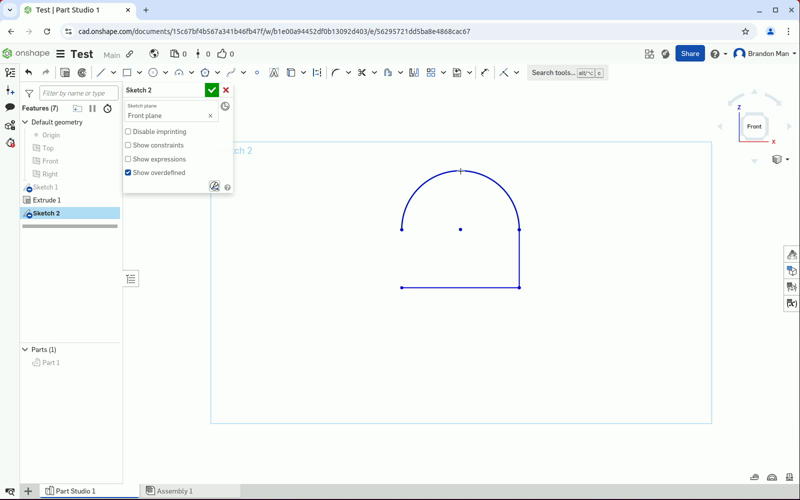
mouse_move(401, 229)
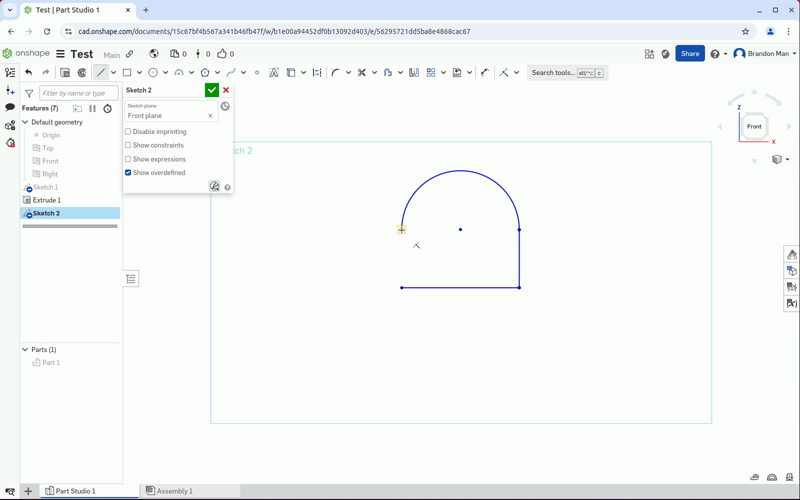
click(401, 229)
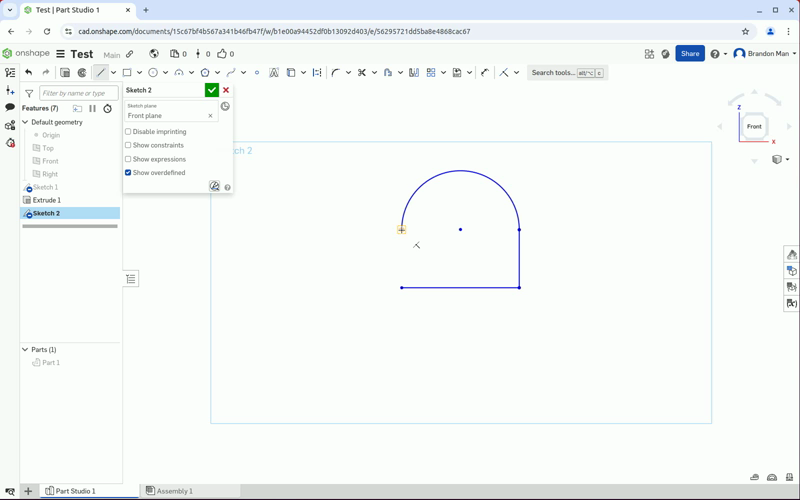
mouse_move(431, 229)
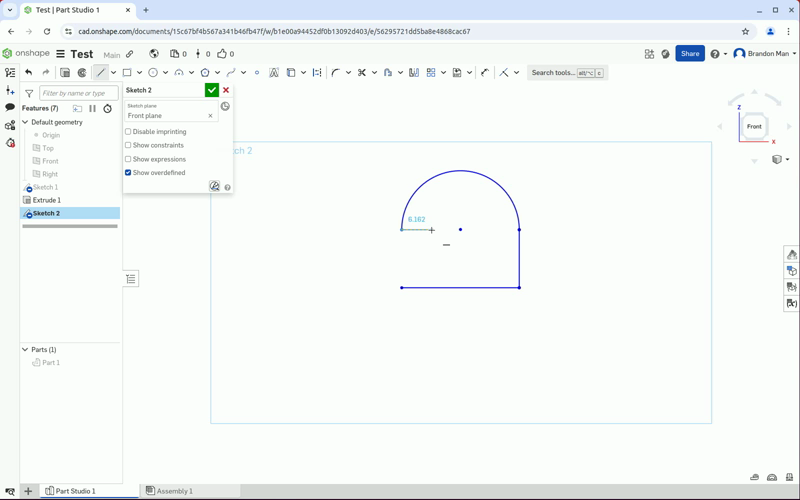
key_down(shift)
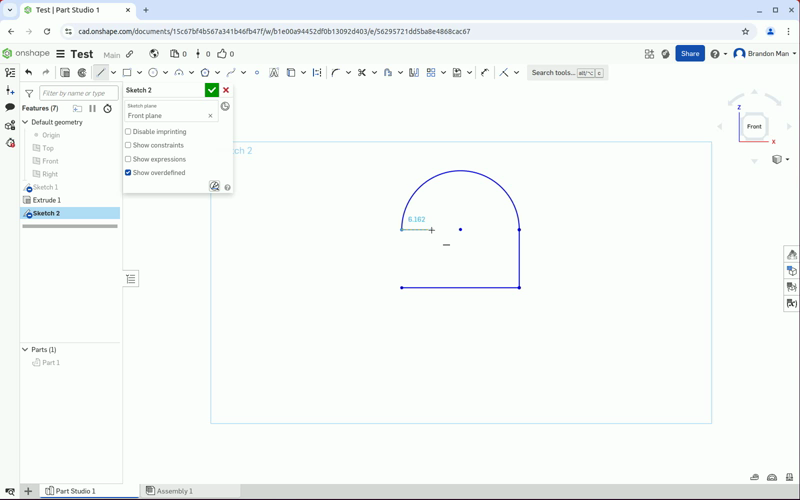
mouse_move(401, 287)
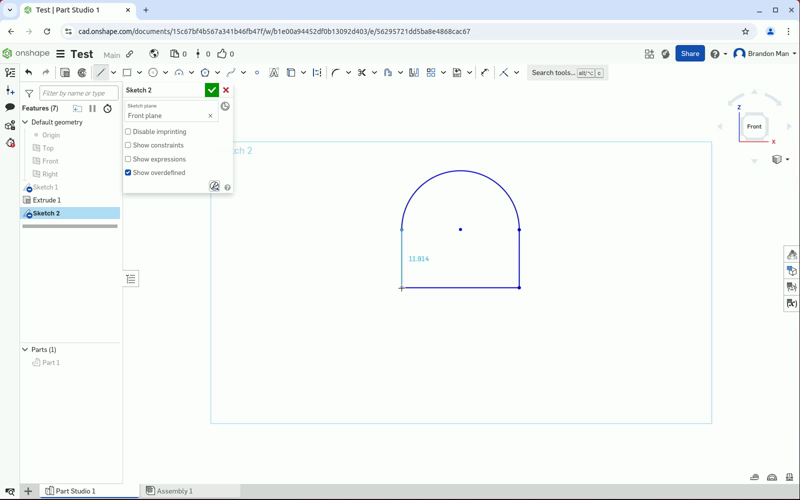
key_up(shift)
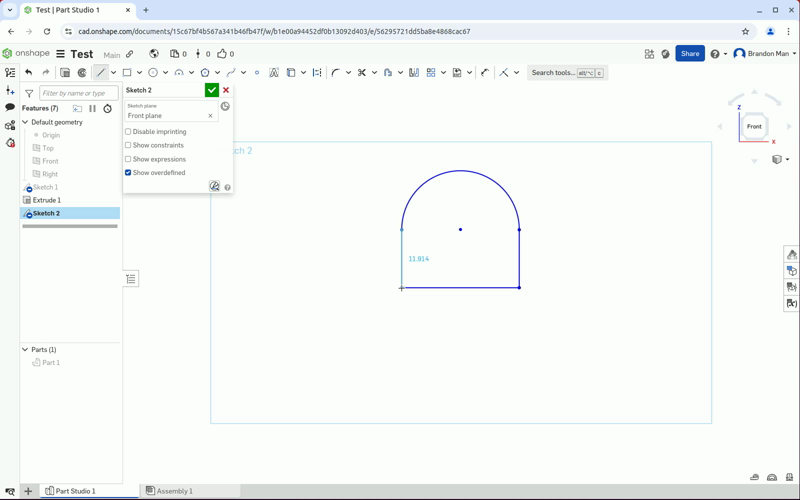
click(401, 287)
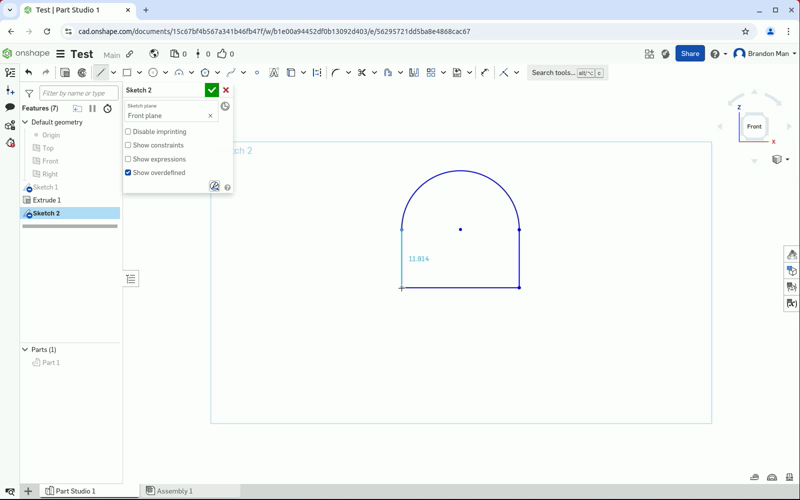
key(esc)
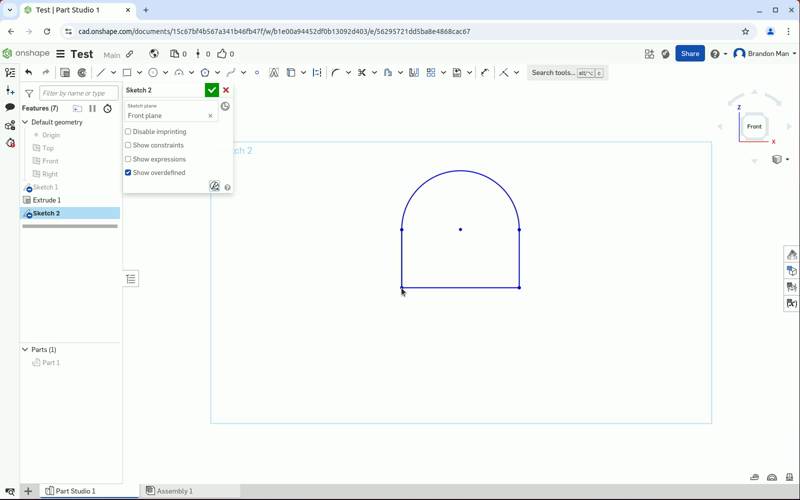
key(c)
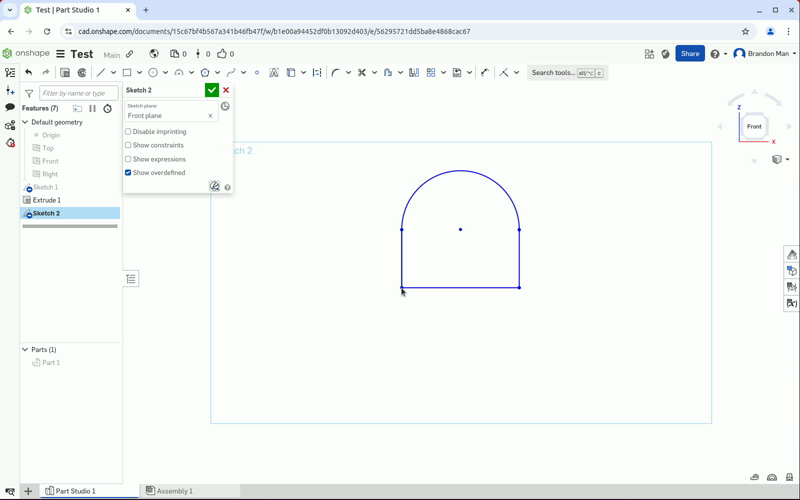
key_down(shift)
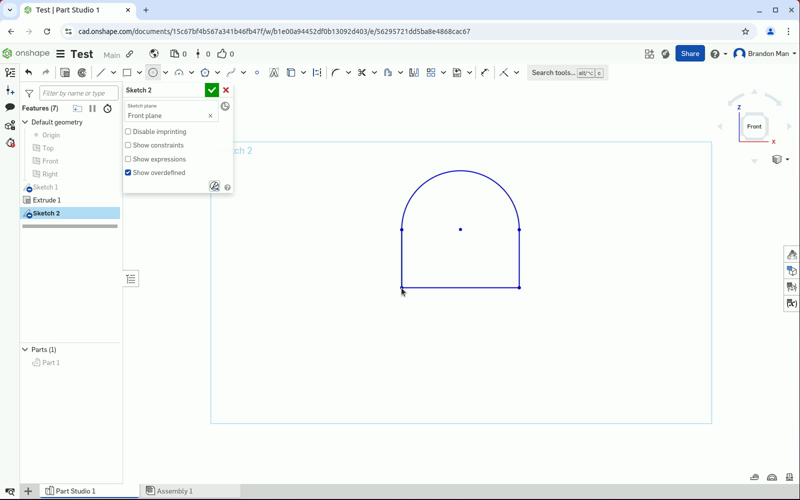
mouse_move(461, 229)
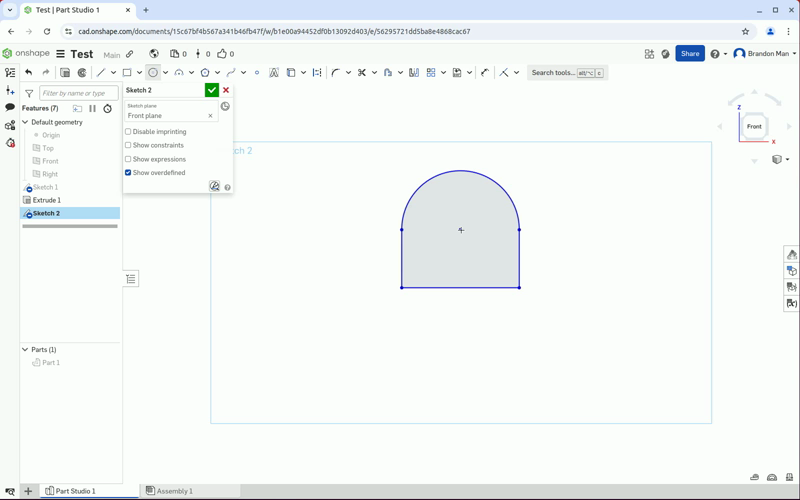
scroll(6)
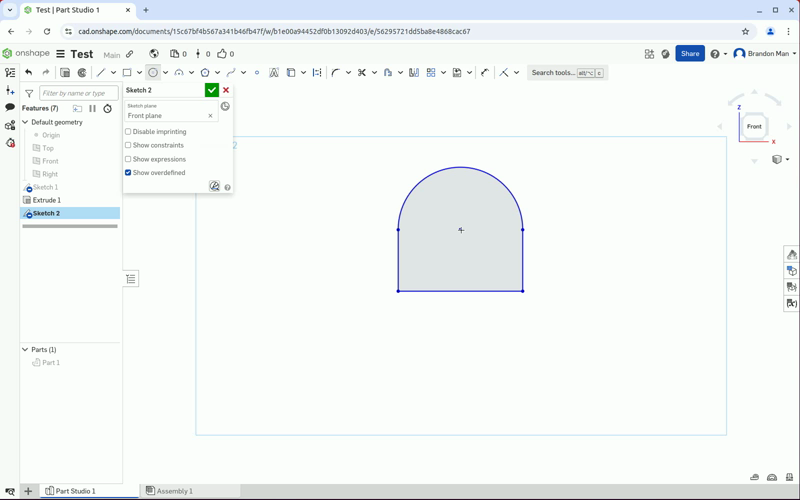
scroll(6)
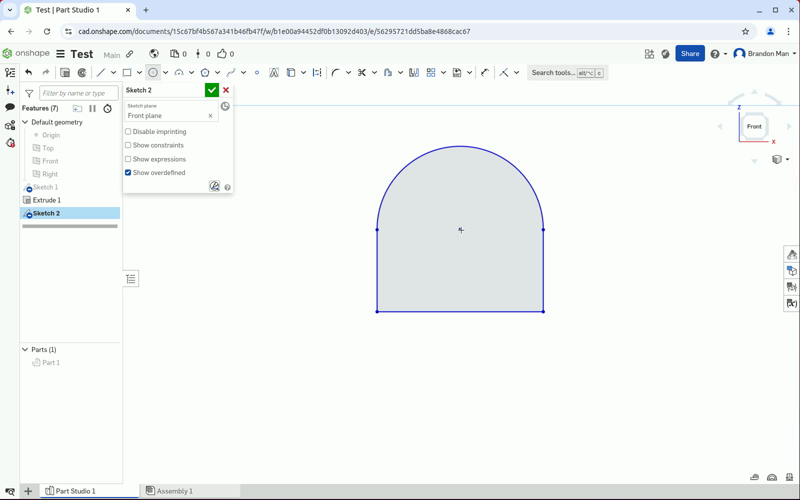
scroll(6)
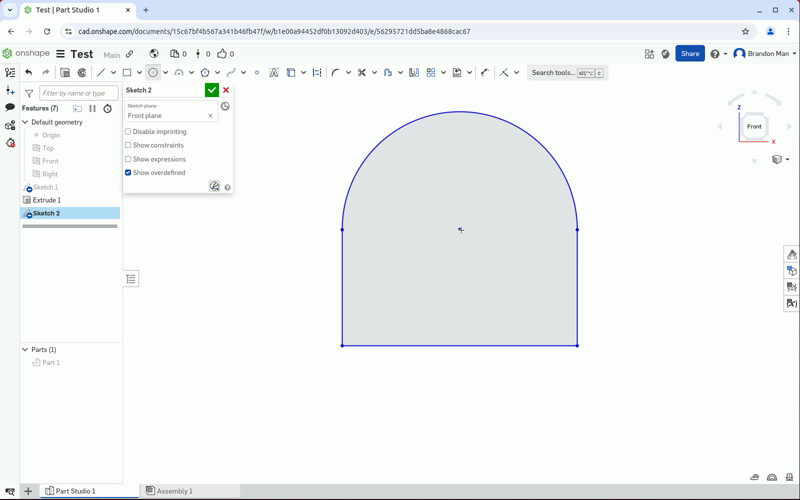
scroll(6)
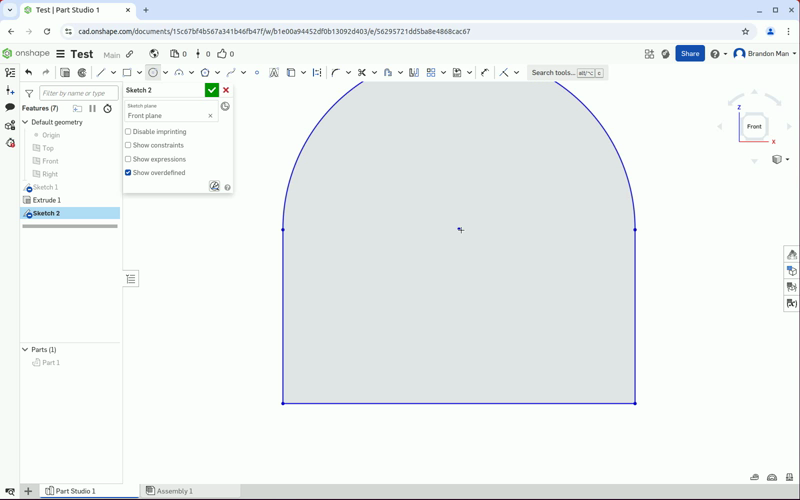
scroll(6)
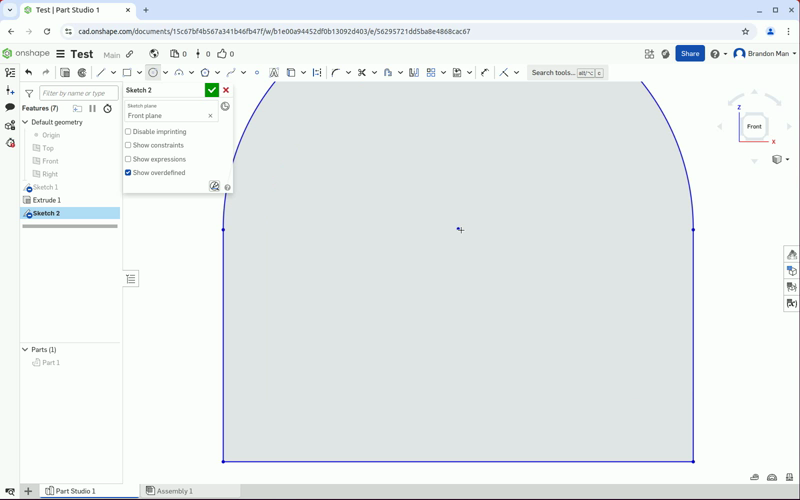
scroll(6)
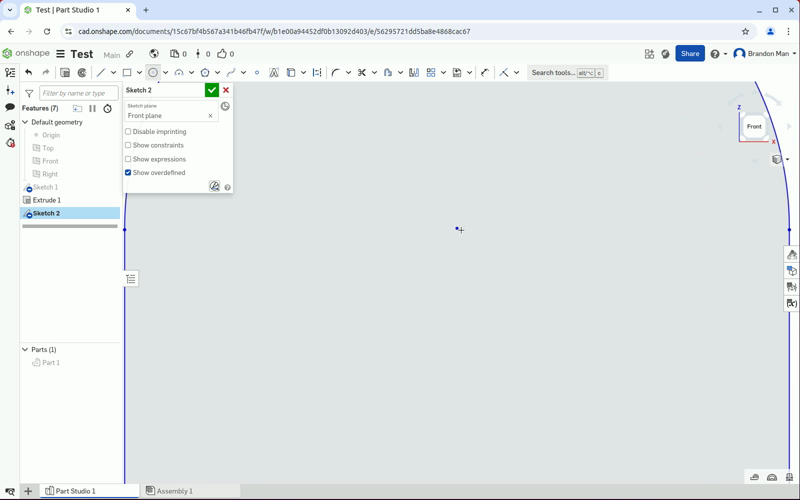
scroll(6)
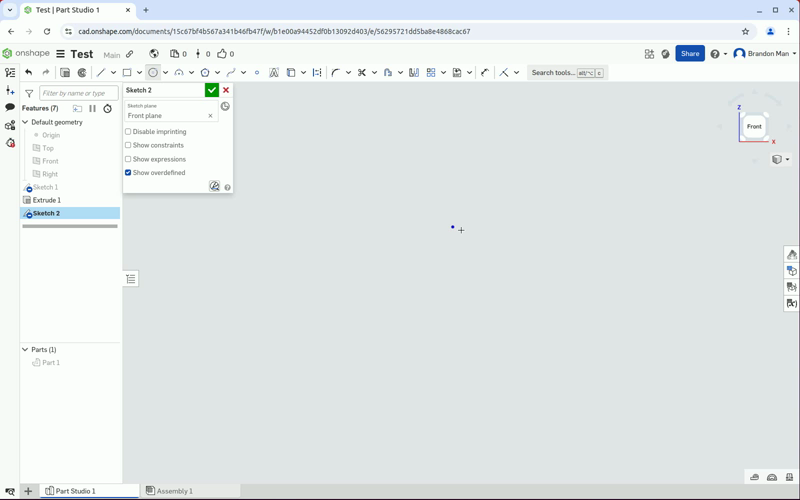
click(461, 229)
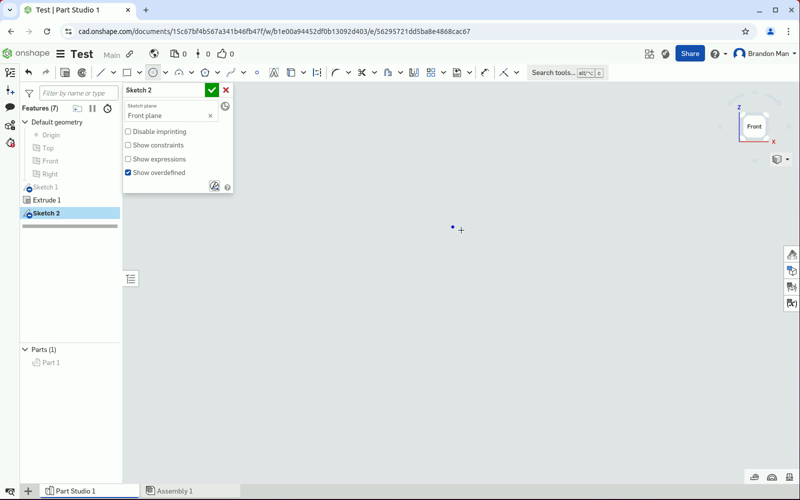
scroll(-6)
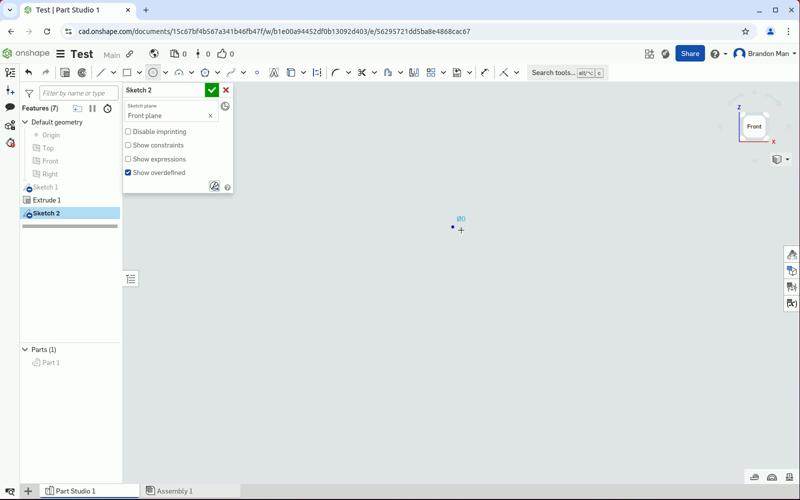
scroll(-6)
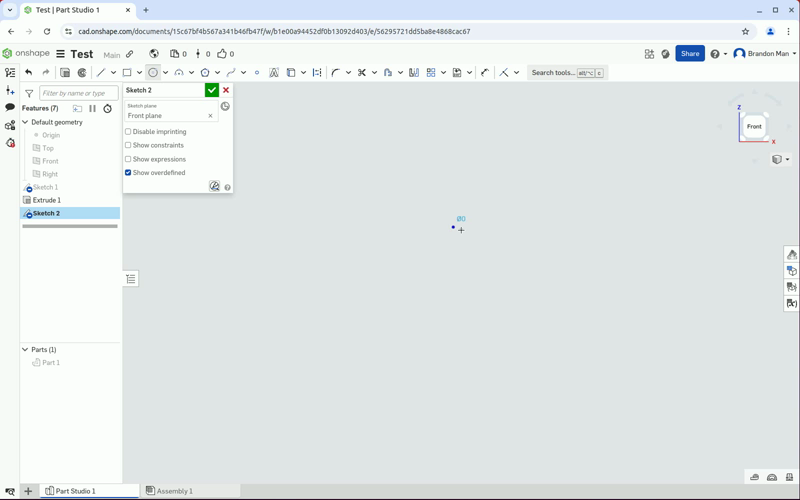
scroll(-6)
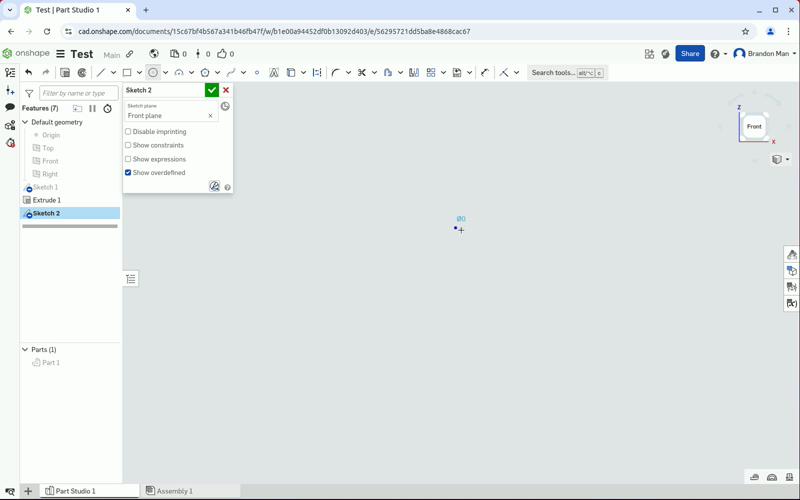
scroll(-6)
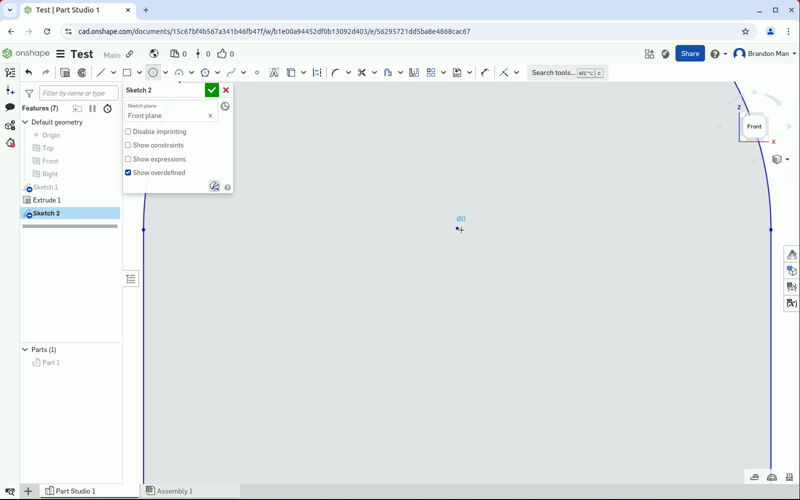
scroll(-6)
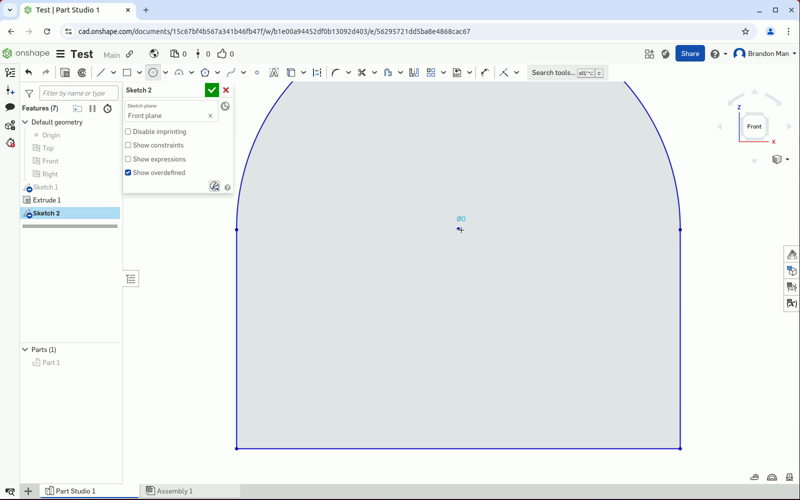
scroll(-6)
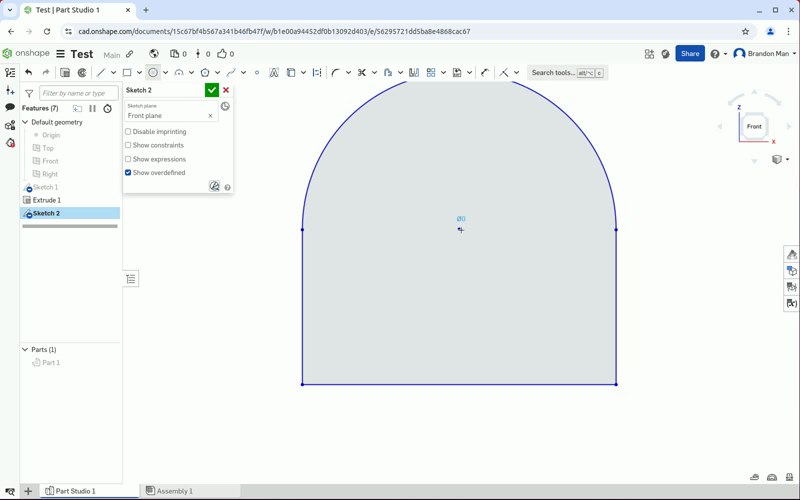
scroll(-6)
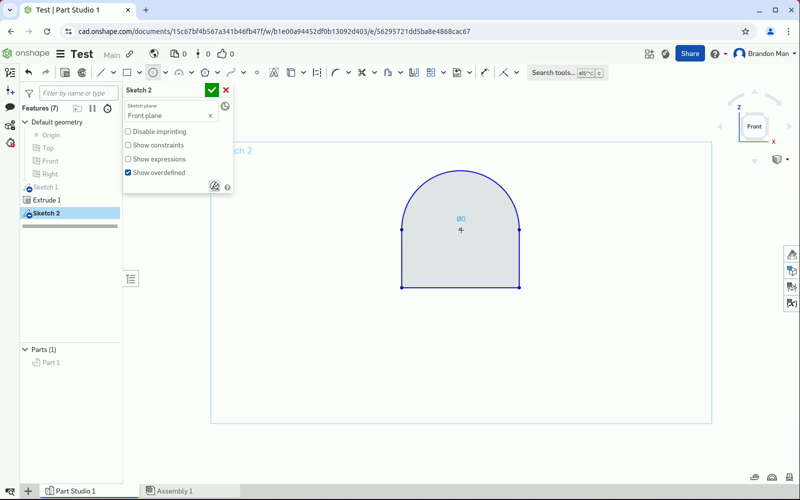
key_up(shift)
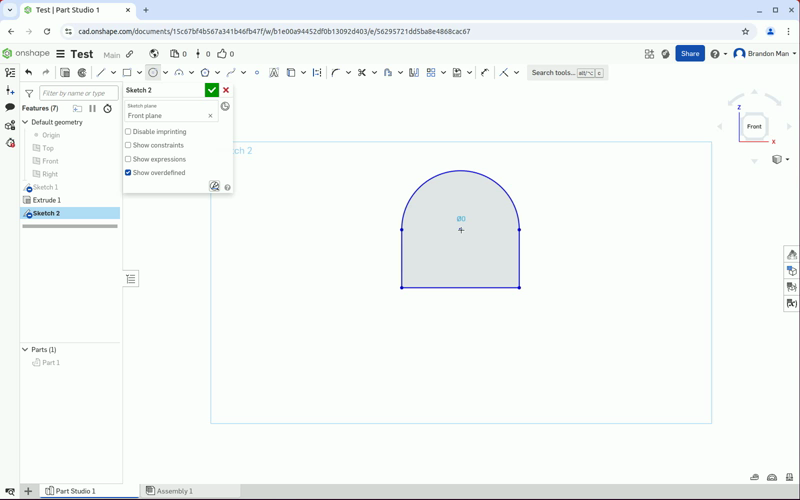
mouse_move(491, 229)
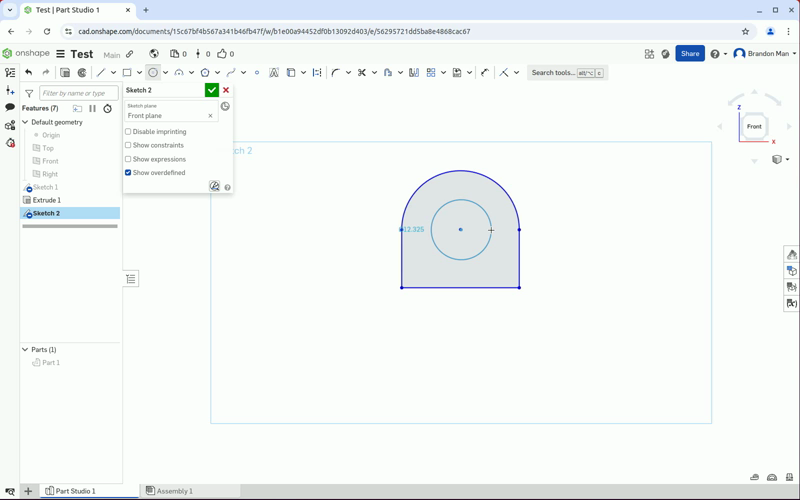
click(491, 229)
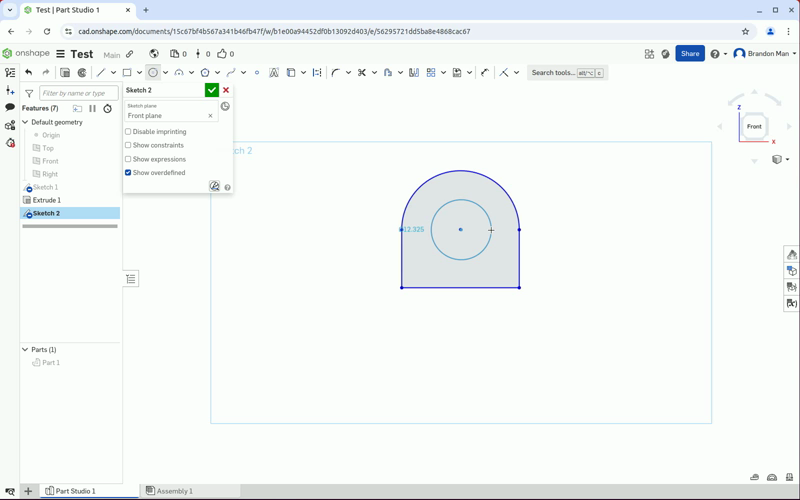
key(esc)
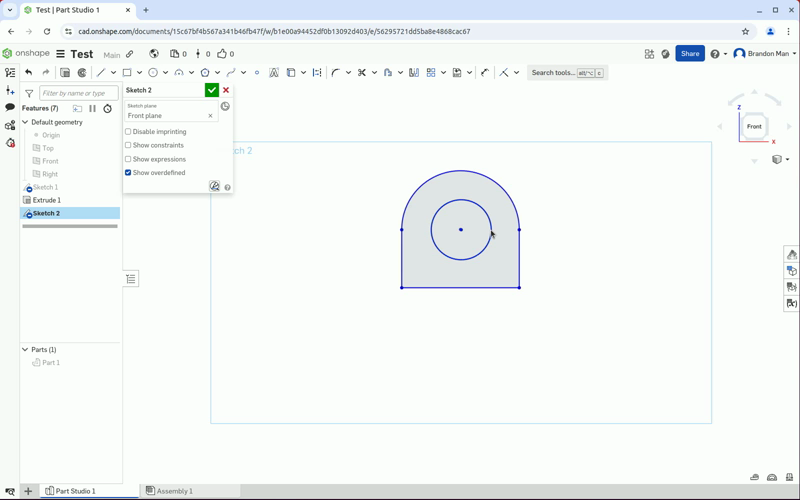
mouse_move(463, 183)
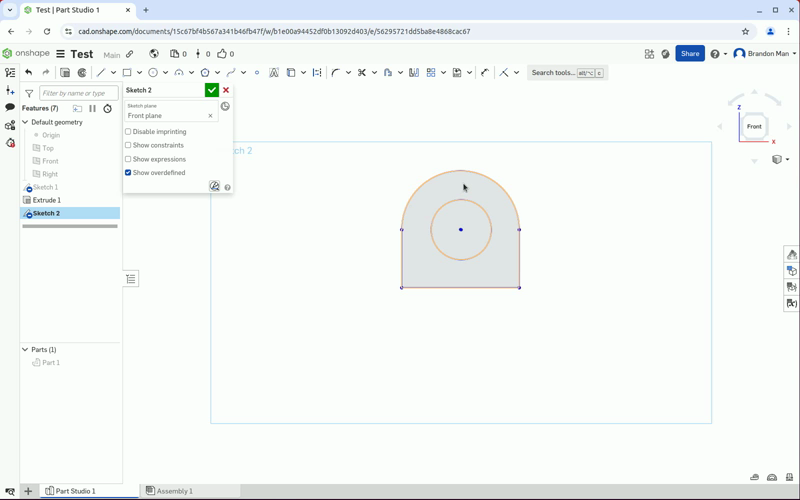
click(463, 183)
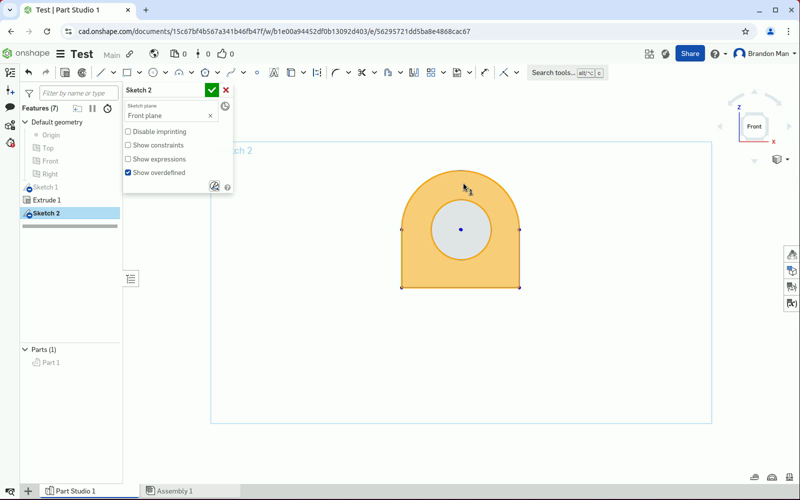
mouse_move(73, 352)
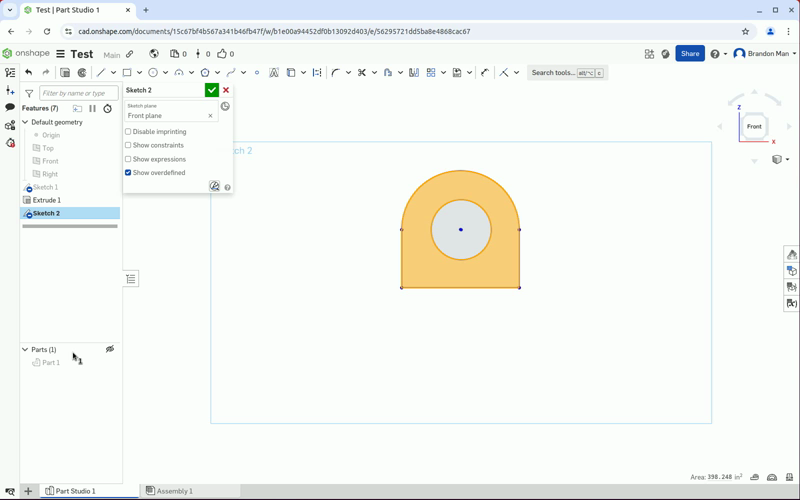
key(shift+y)
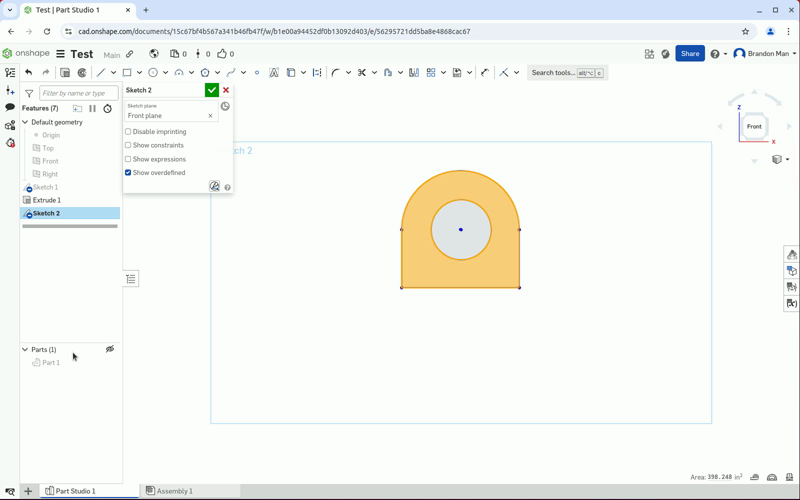
key(shift+e)
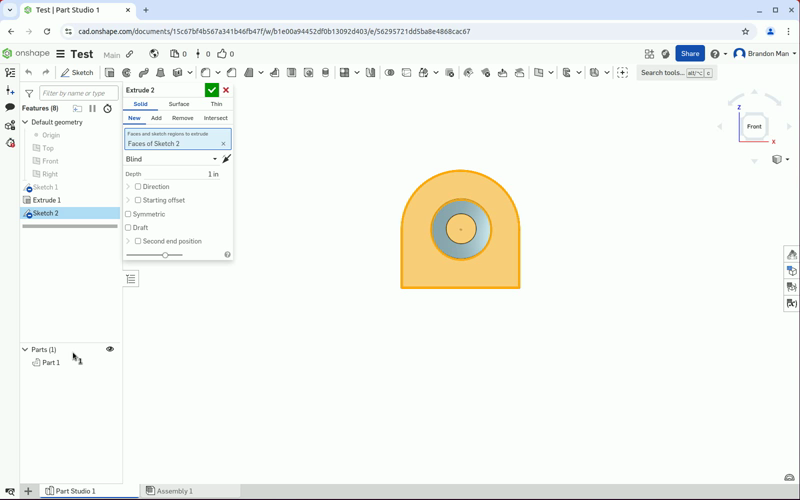
mouse_move(143, 106)
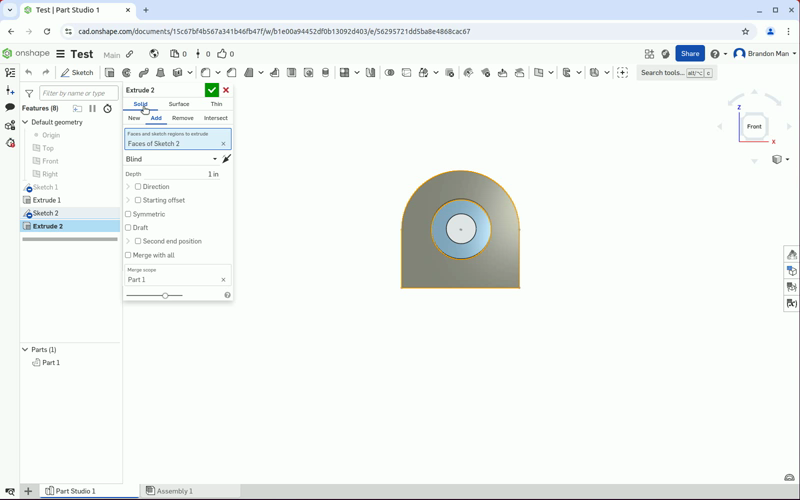
click(143, 106)
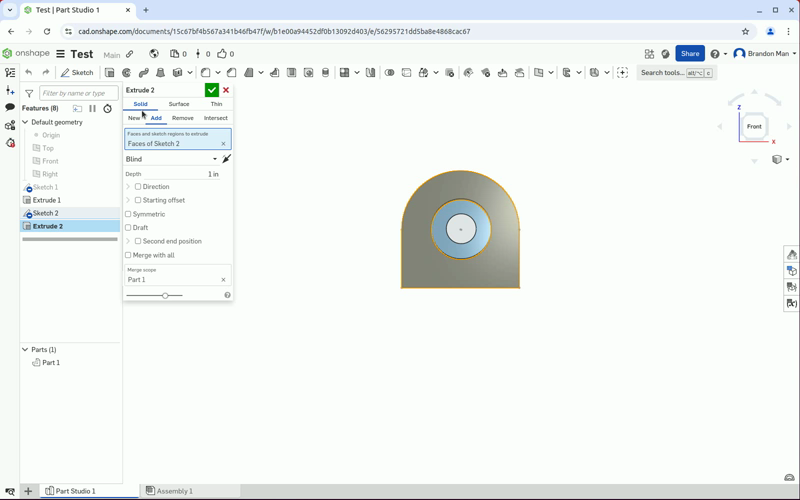
mouse_move(137, 120)
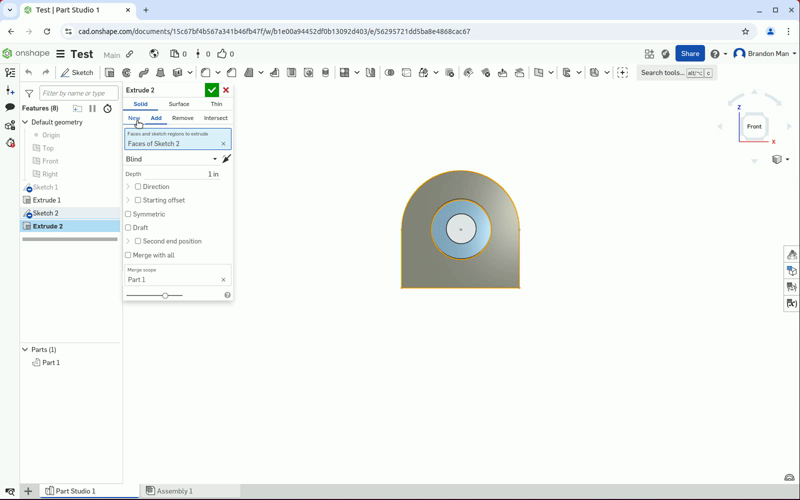
click(137, 120)
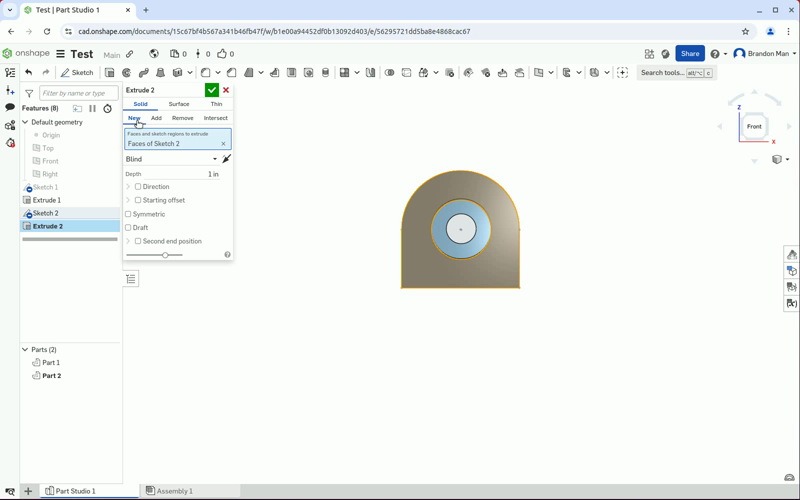
key(tab, 4)
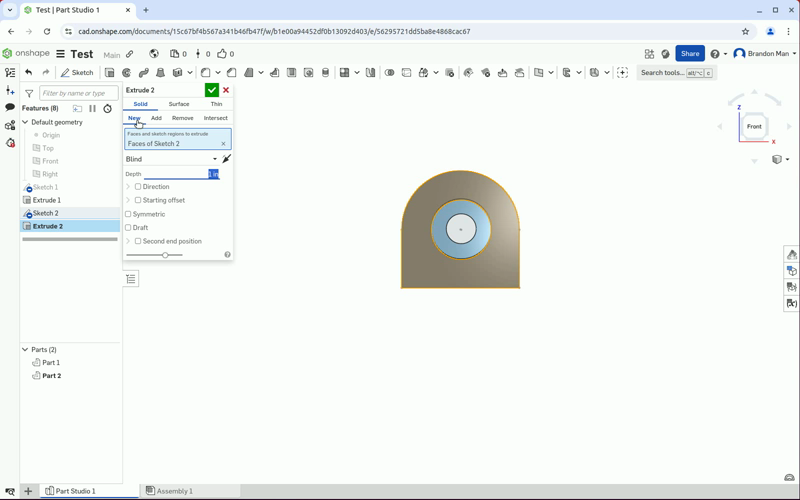
text(3.611)
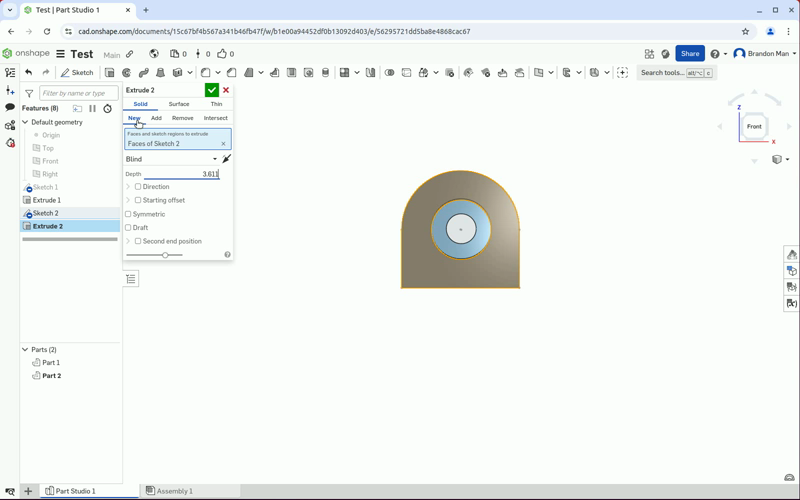
key(enter)
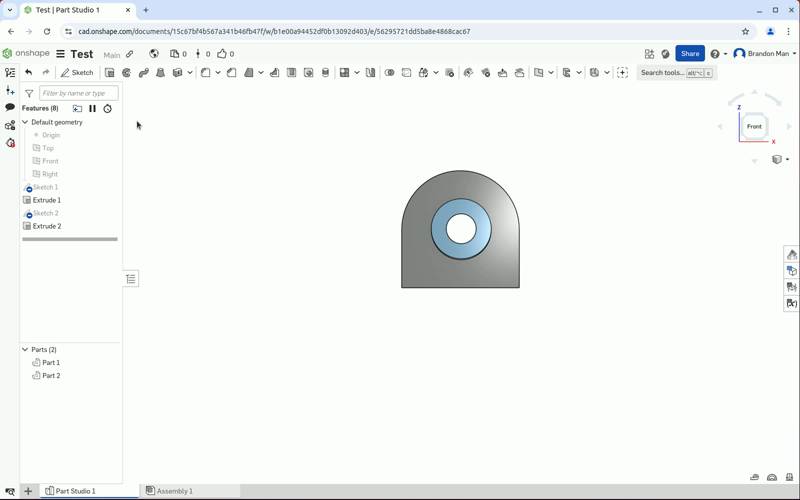
key(shift+h)
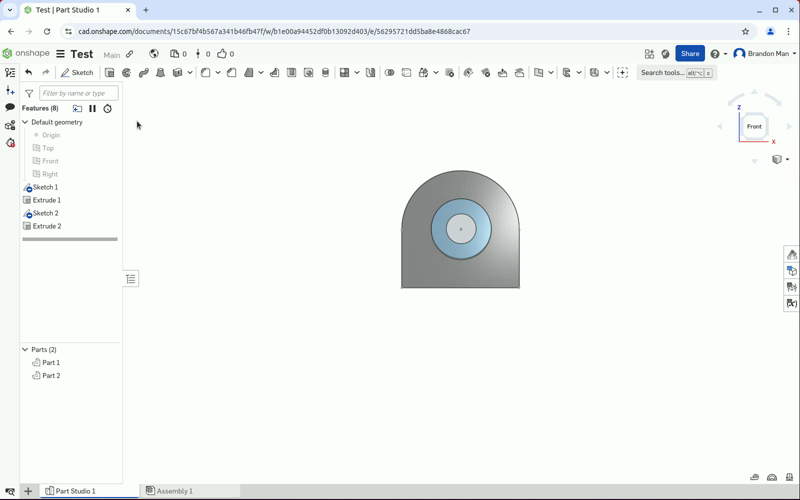
key(shift+h)
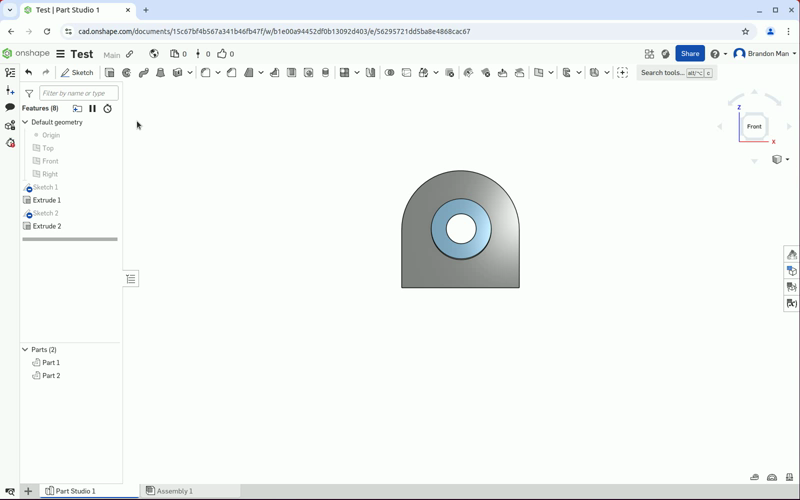
mouse_move(73, 189)
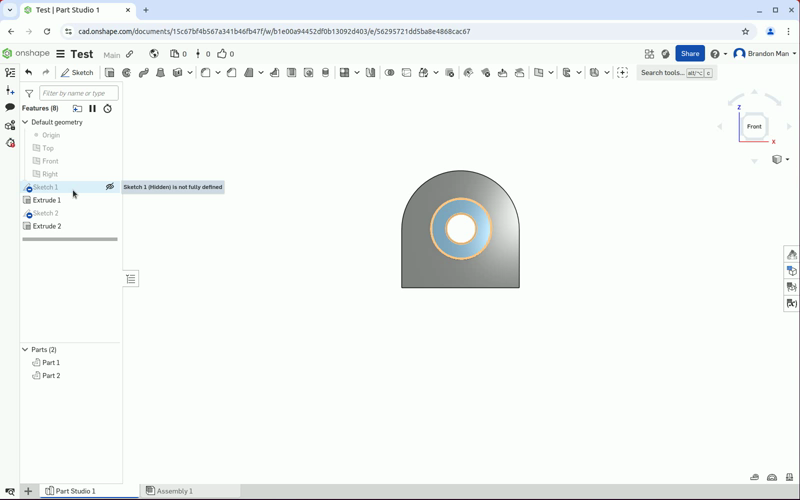
click(73, 189)
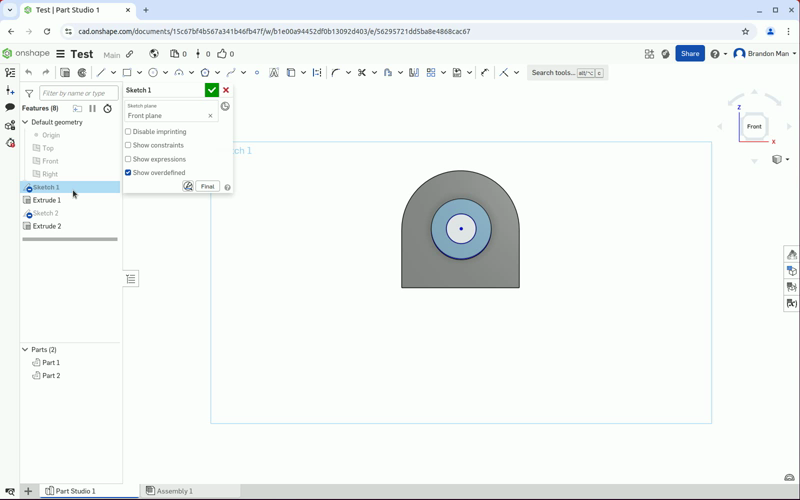
mouse_move(229, 92)
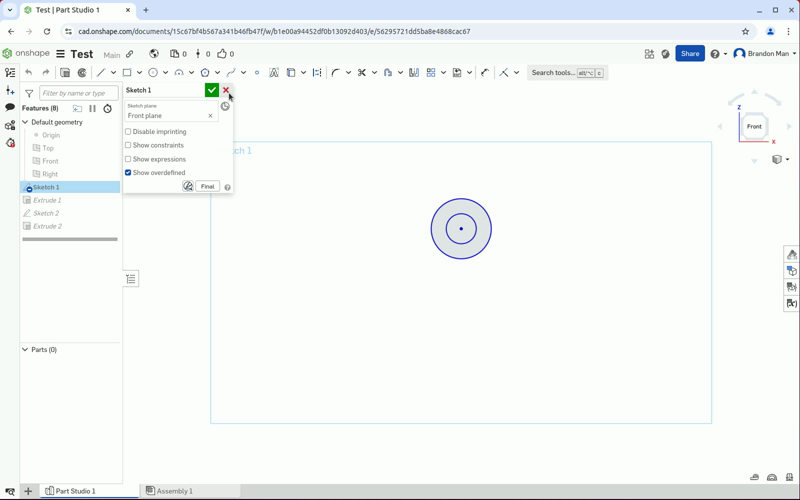
click(229, 92)
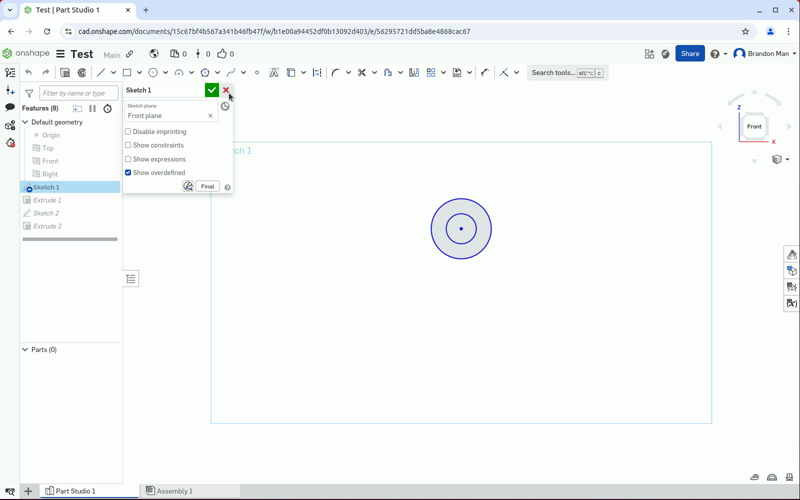
key(shift+s)
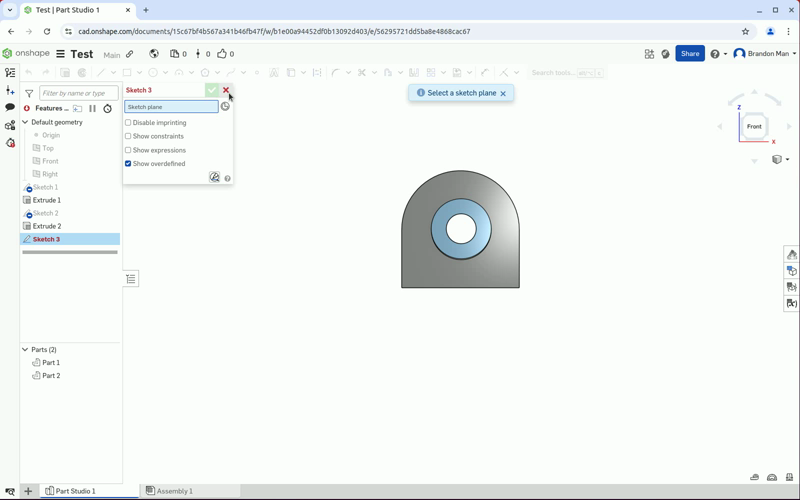
mouse_move(73, 163)
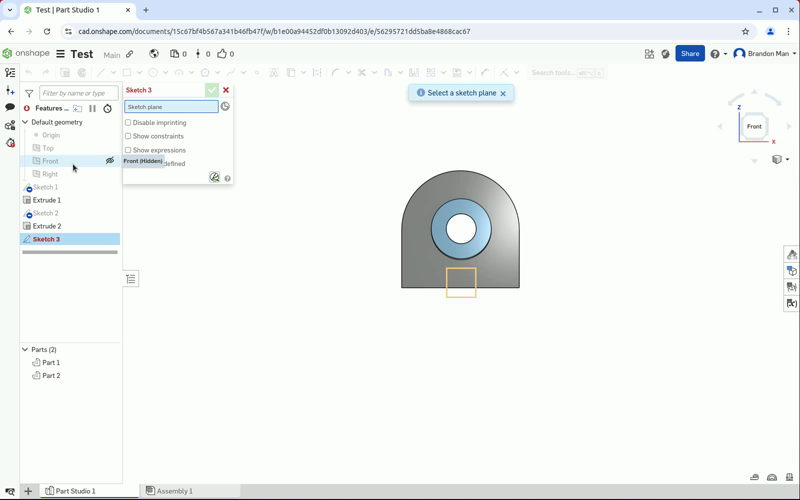
click(73, 163)
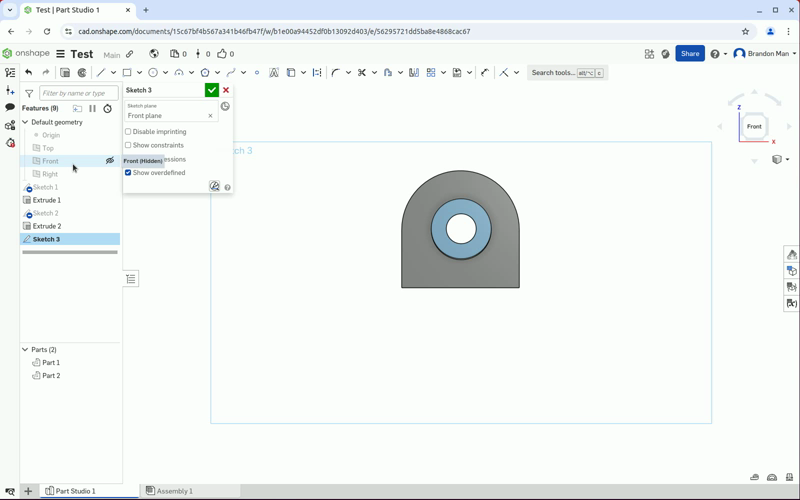
mouse_move(73, 352)
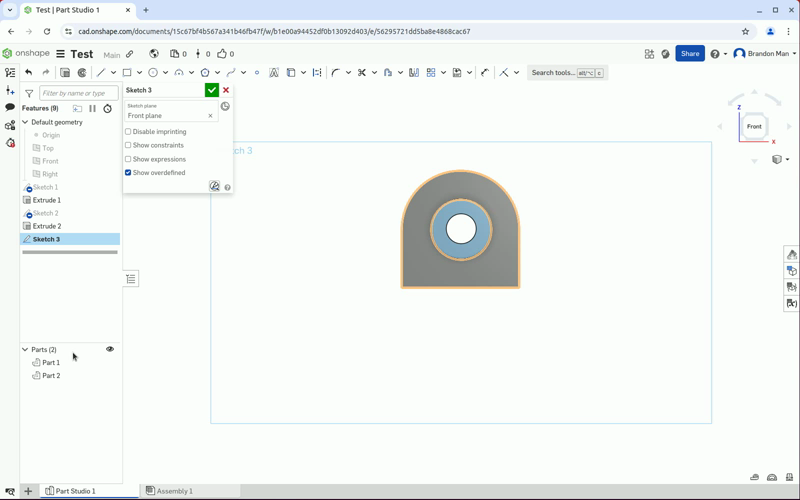
key(y)
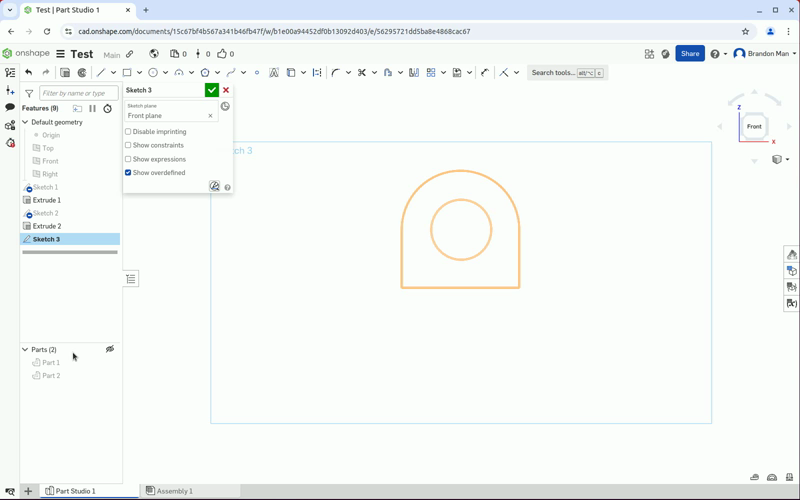
key(l)
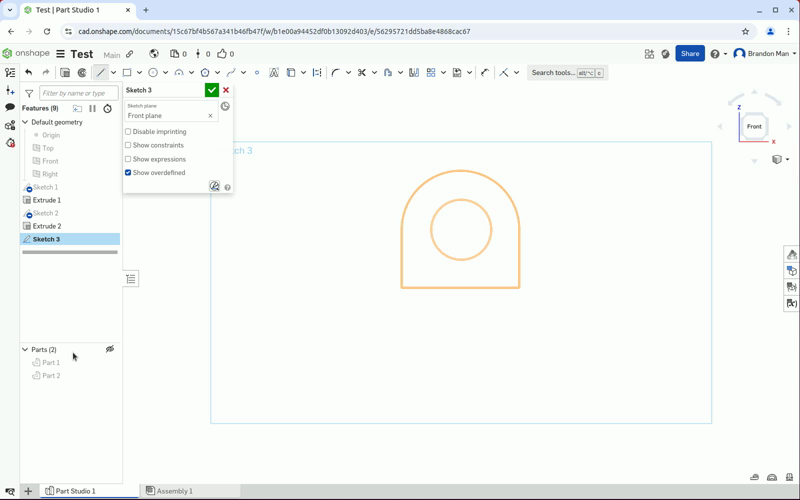
key_down(shift)
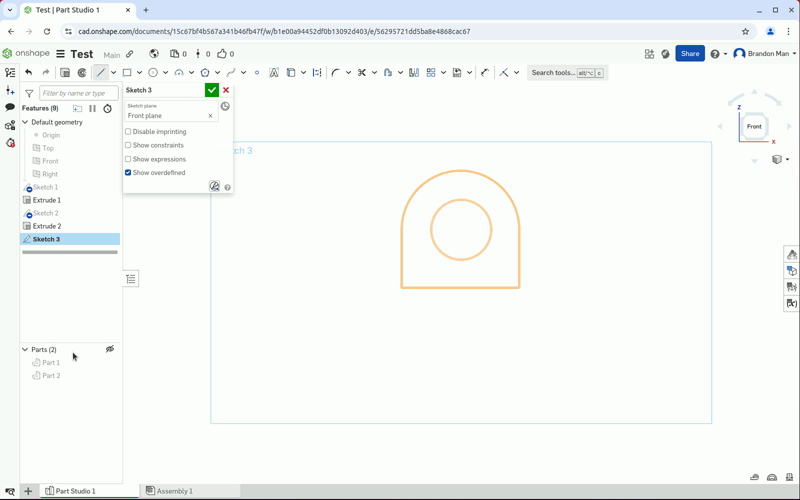
mouse_move(401, 332)
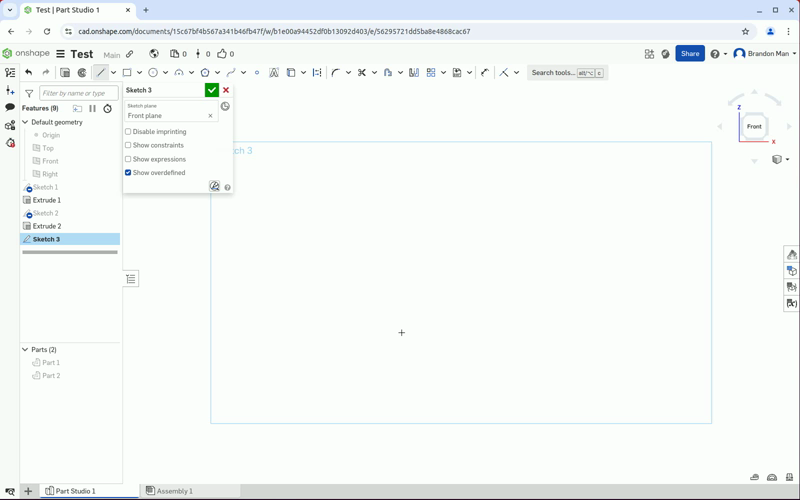
click(401, 332)
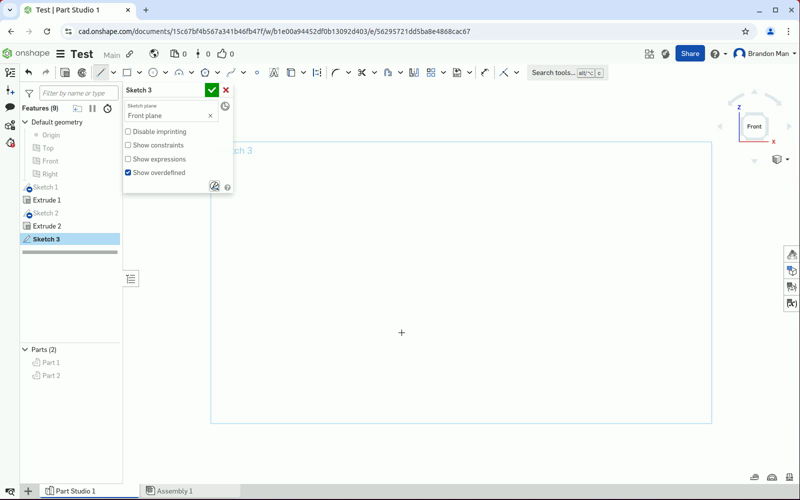
key_up(shift)
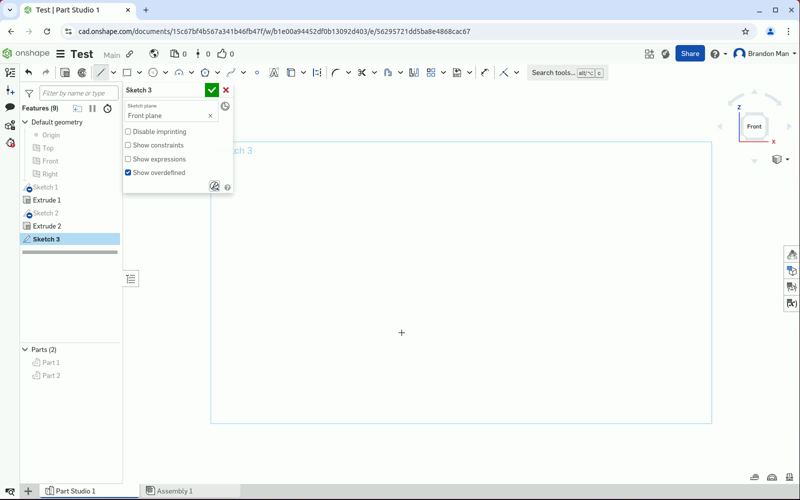
key_down(shift)
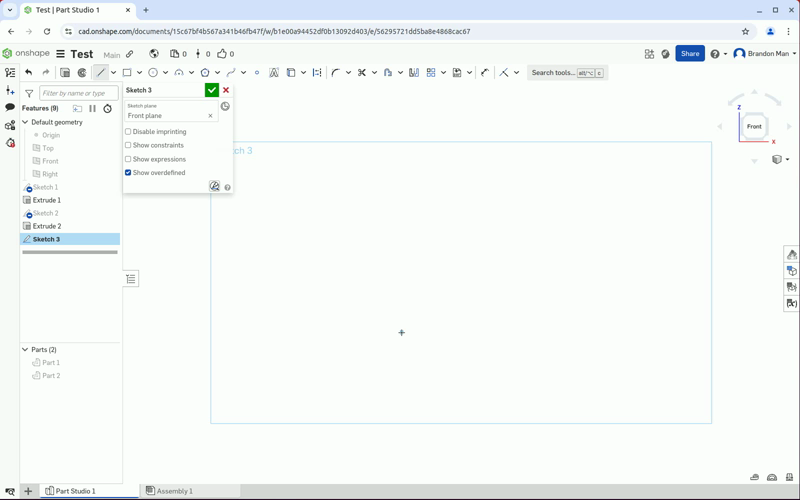
mouse_move(431, 332)
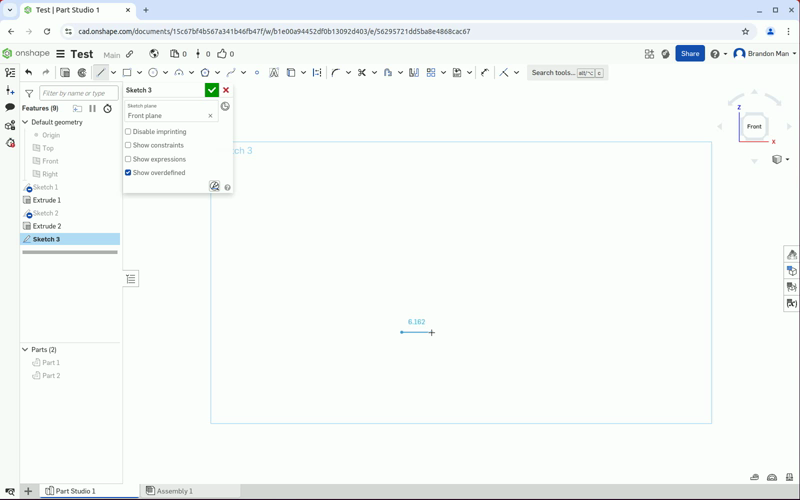
mouse_move(431, 332)
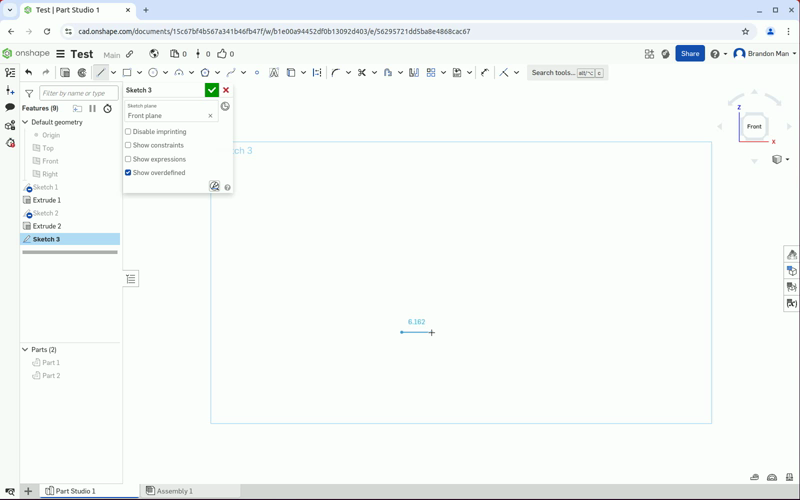
click(431, 332)
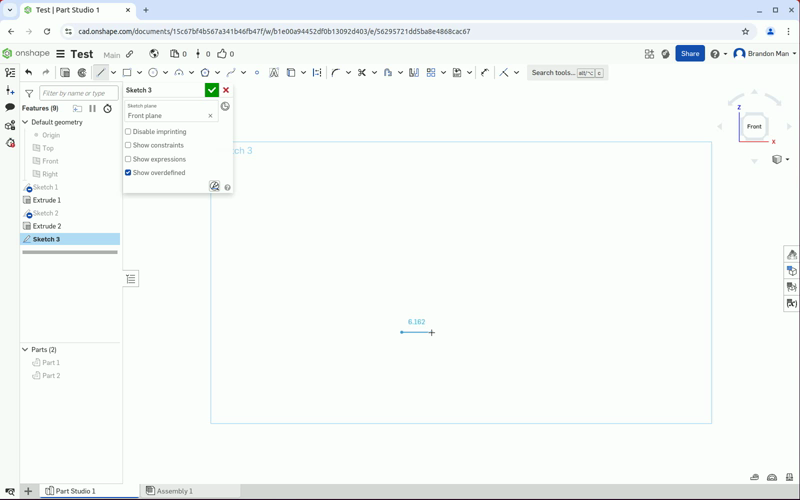
key_up(shift)
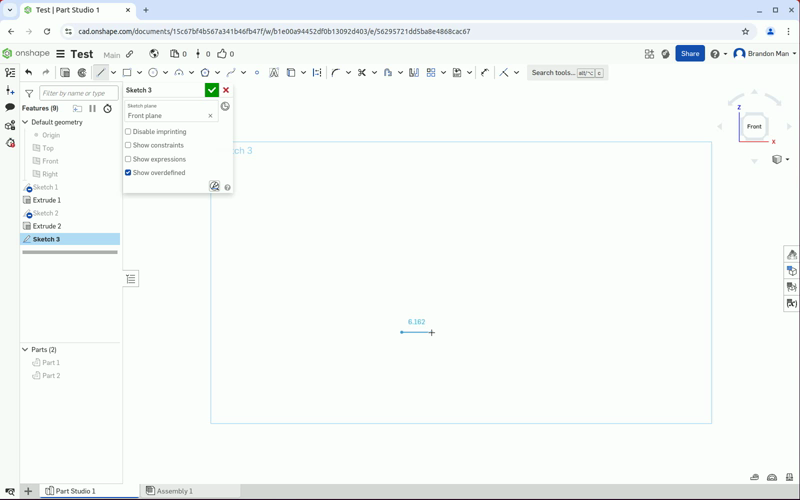
key_down(shift)
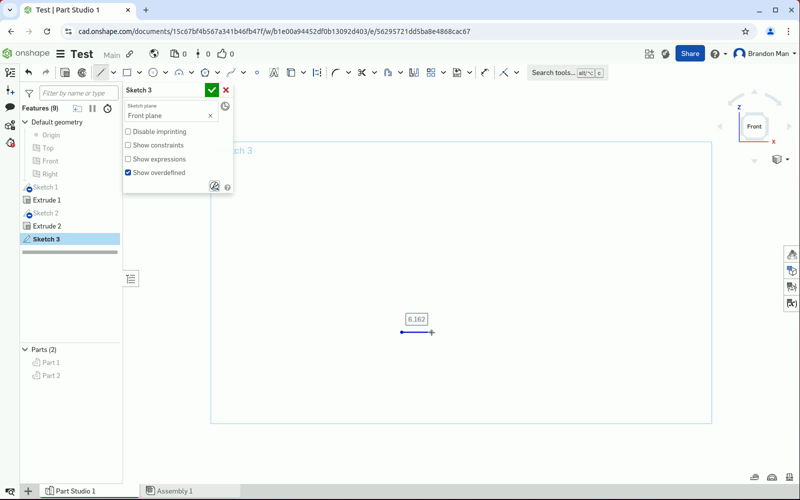
mouse_move(461, 332)
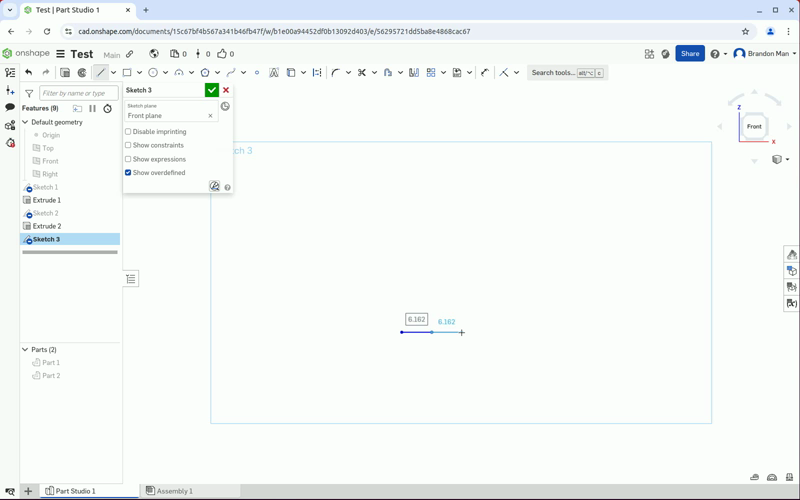
mouse_move(431, 309)
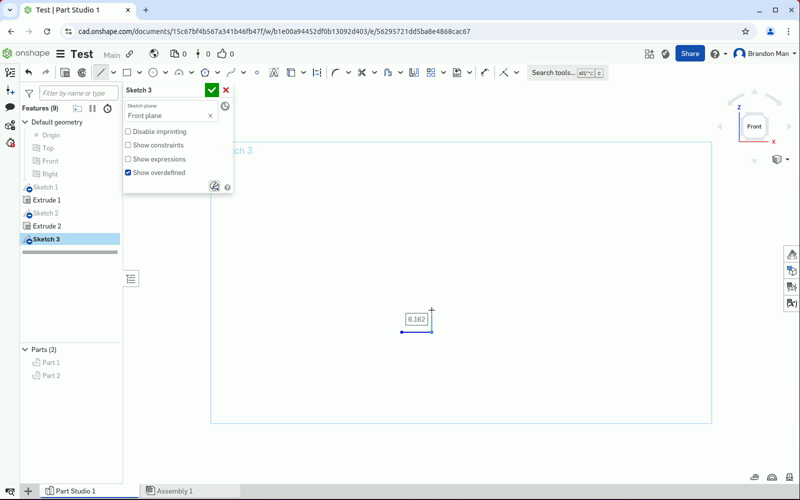
click(431, 309)
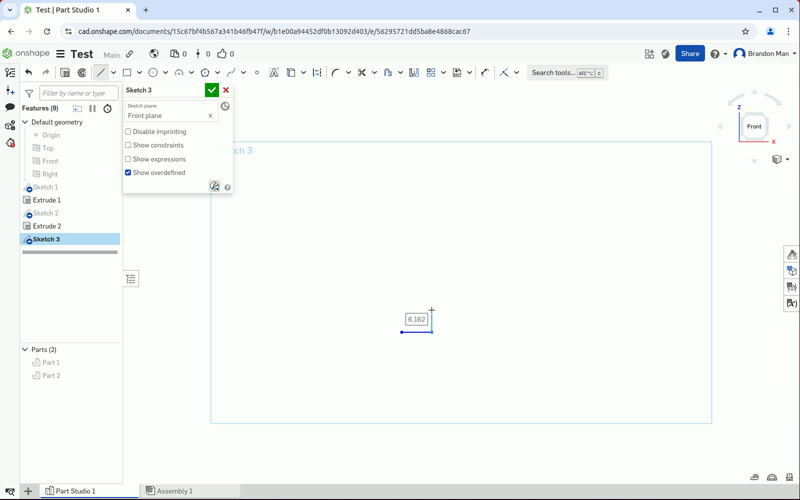
key_up(shift)
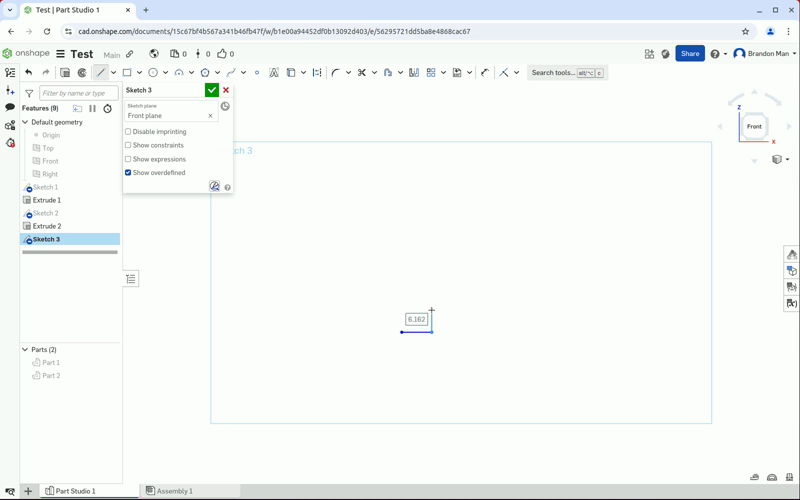
key_down(shift)
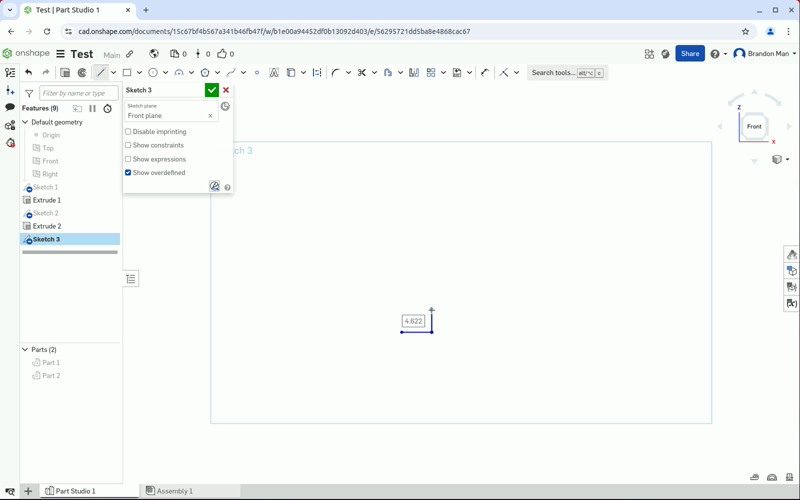
mouse_move(461, 309)
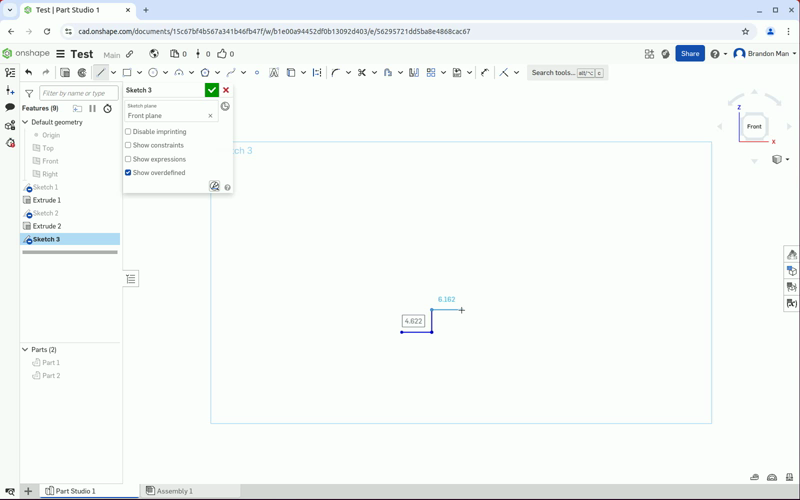
mouse_move(489, 309)
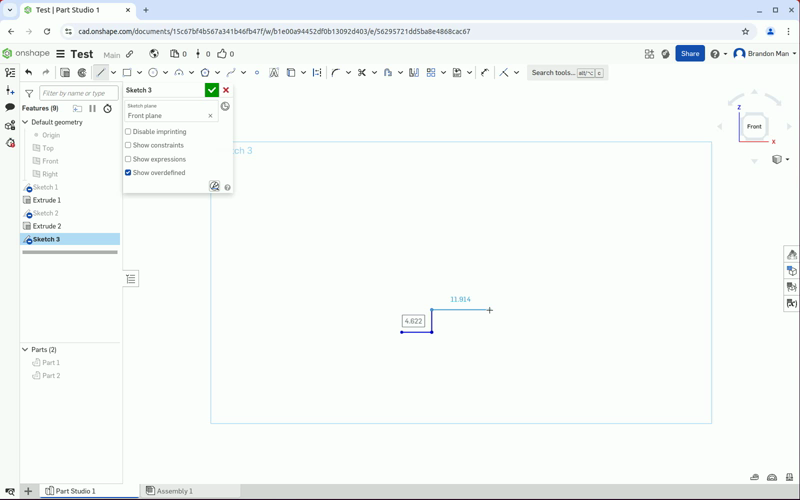
click(489, 309)
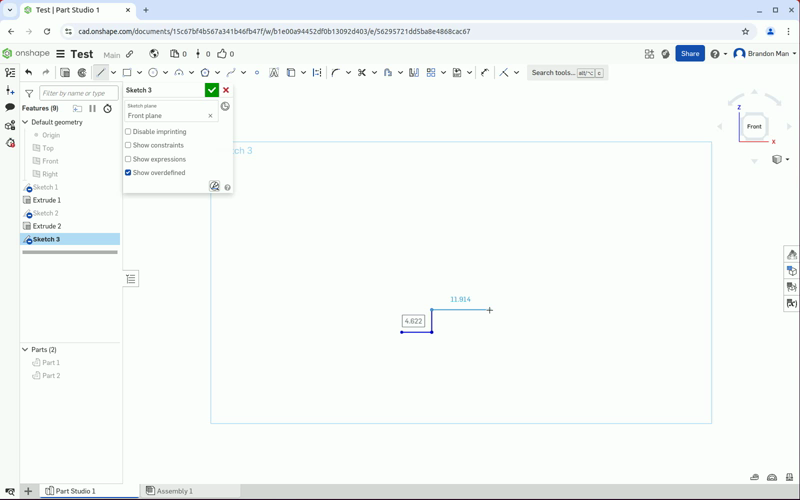
key_up(shift)
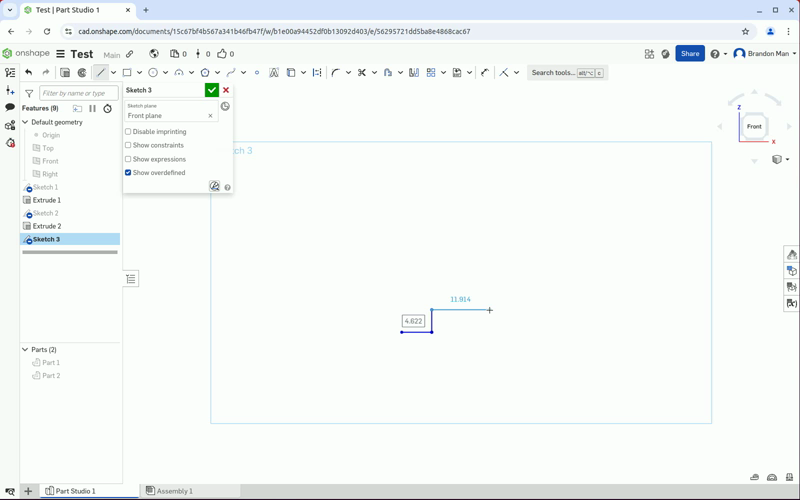
key_down(shift)
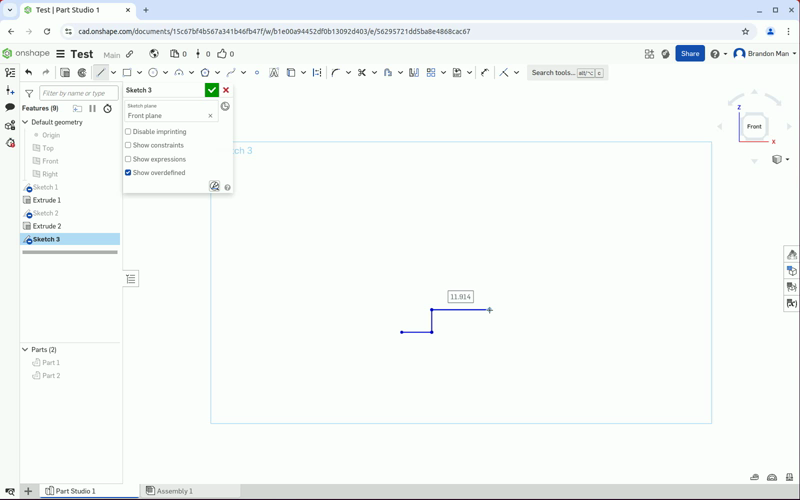
mouse_move(519, 309)
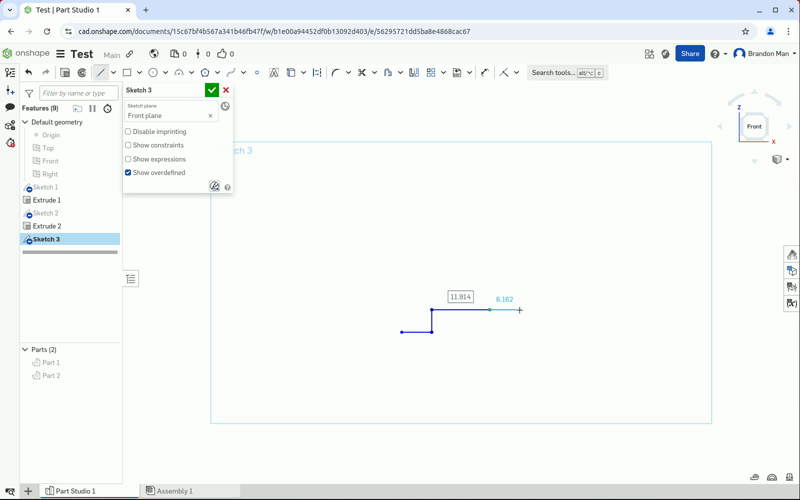
mouse_move(489, 332)
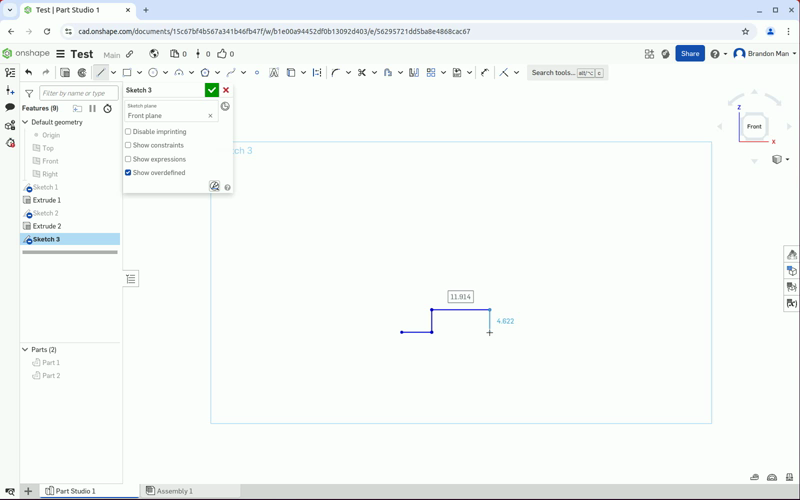
click(489, 332)
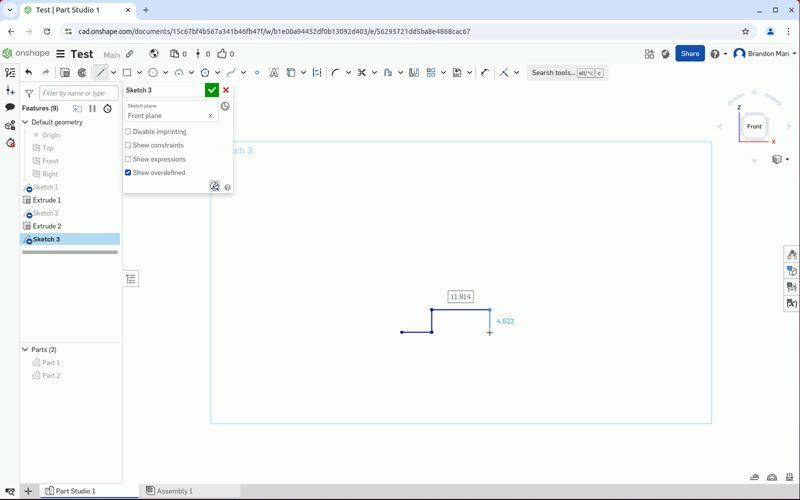
key_up(shift)
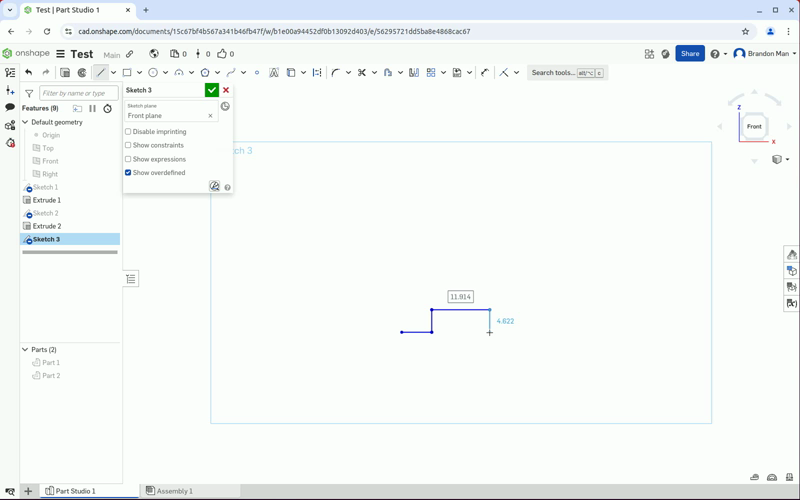
key_down(shift)
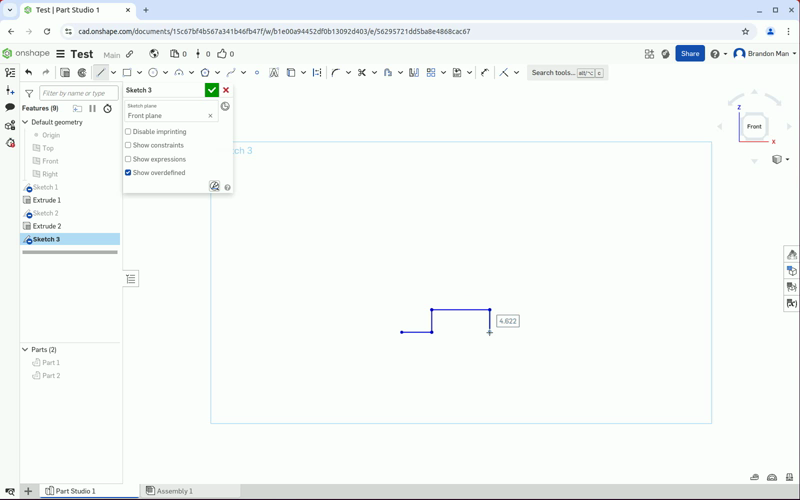
mouse_move(519, 332)
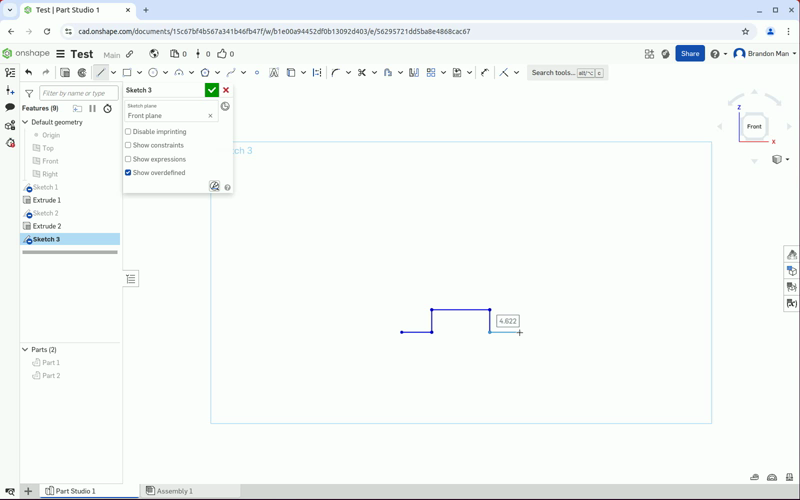
mouse_move(519, 332)
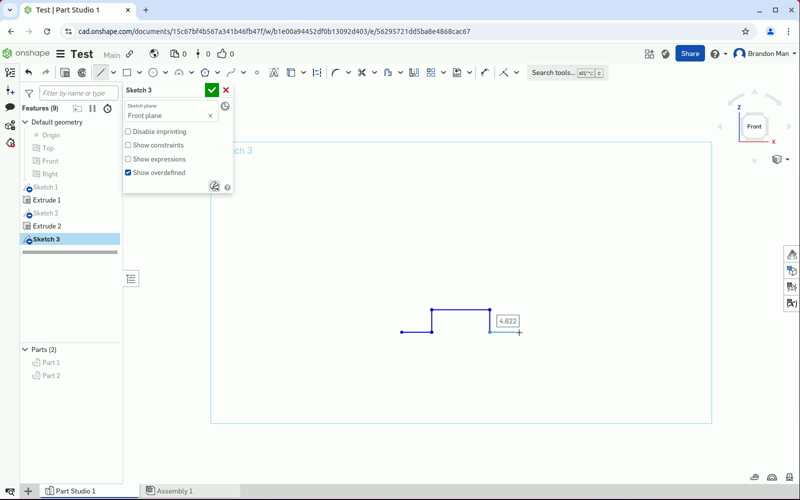
click(519, 332)
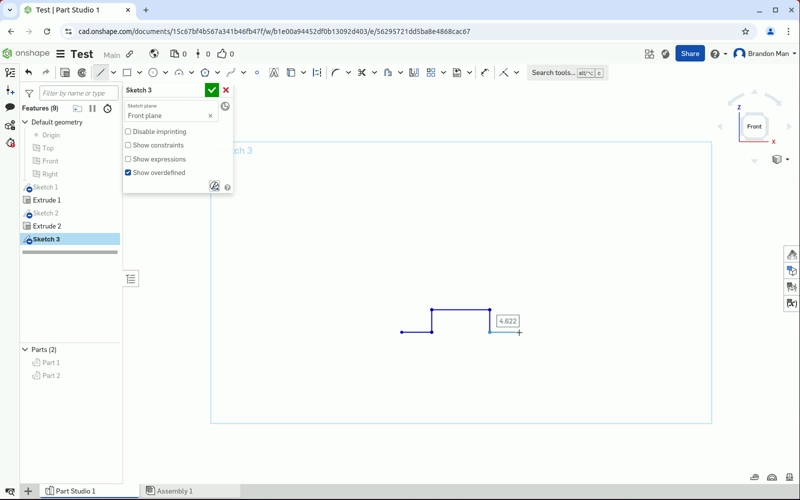
key_up(shift)
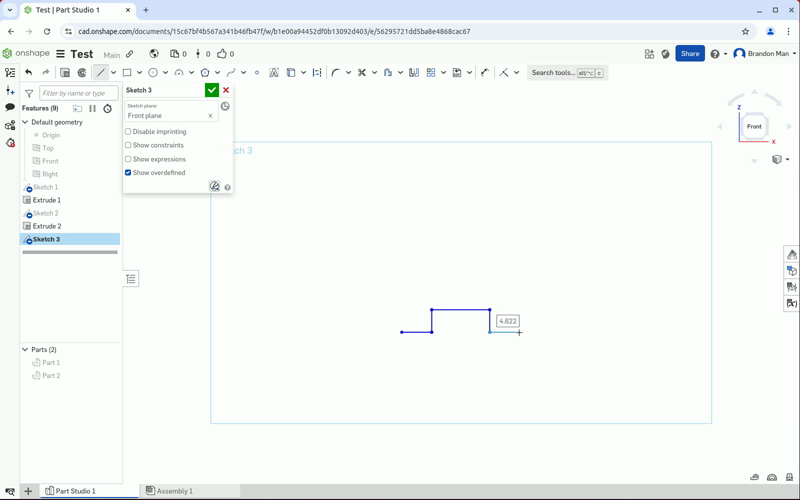
key_down(shift)
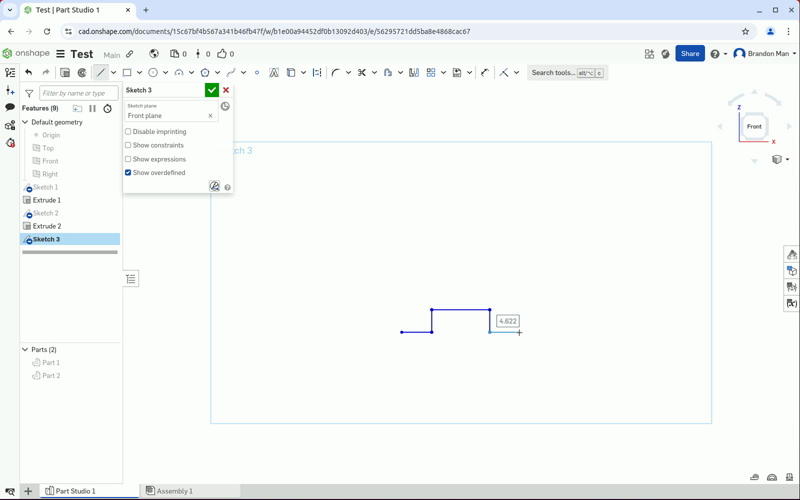
mouse_move(549, 332)
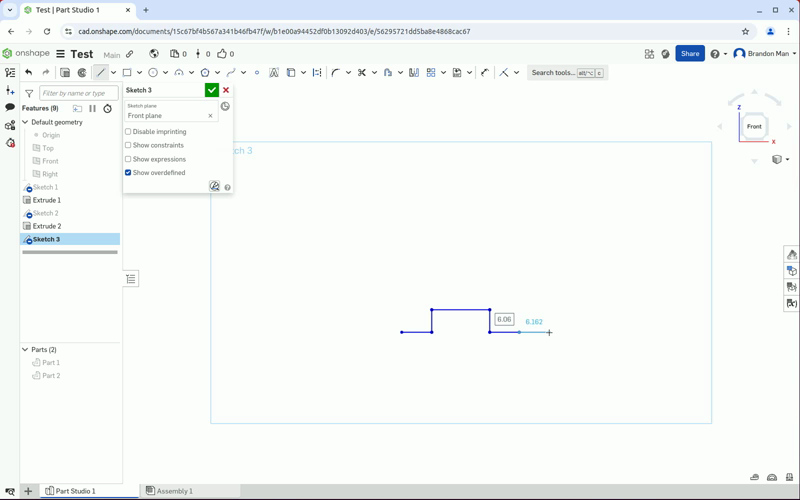
mouse_move(519, 287)
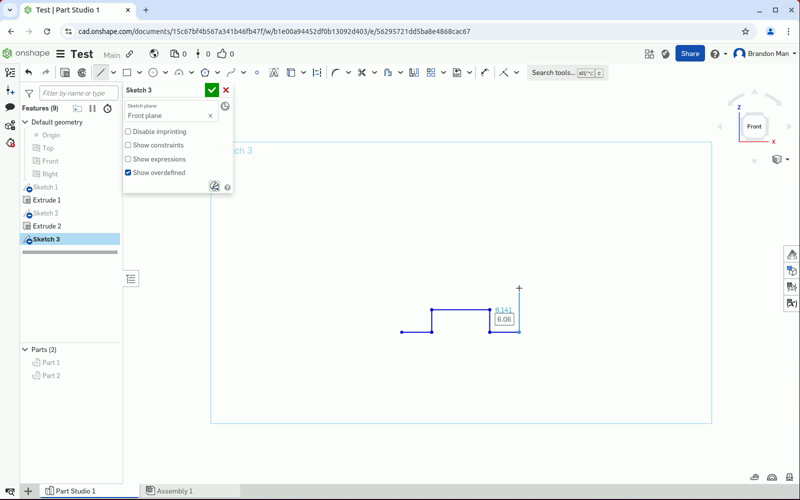
click(519, 287)
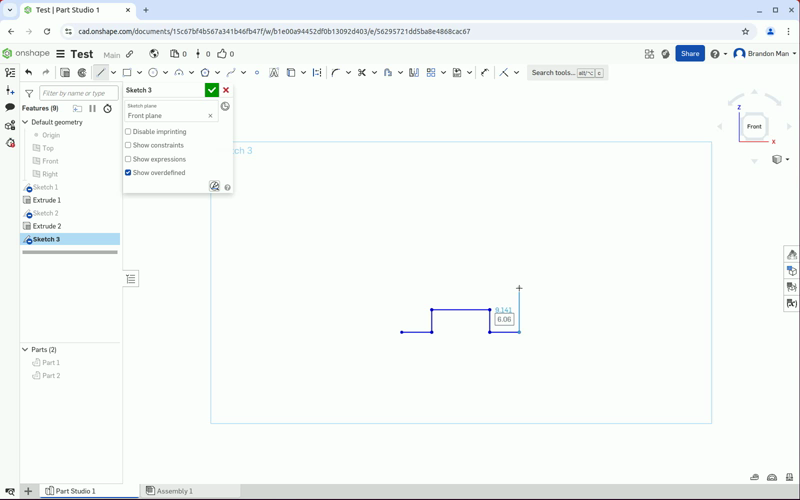
key_up(shift)
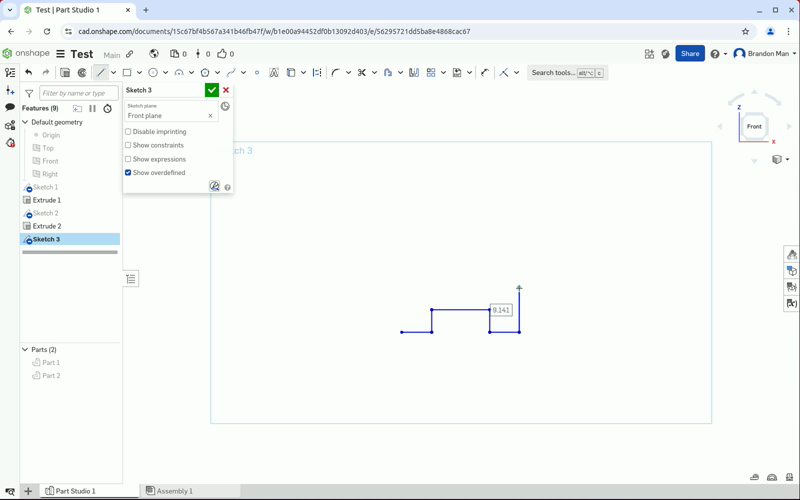
key_down(shift)
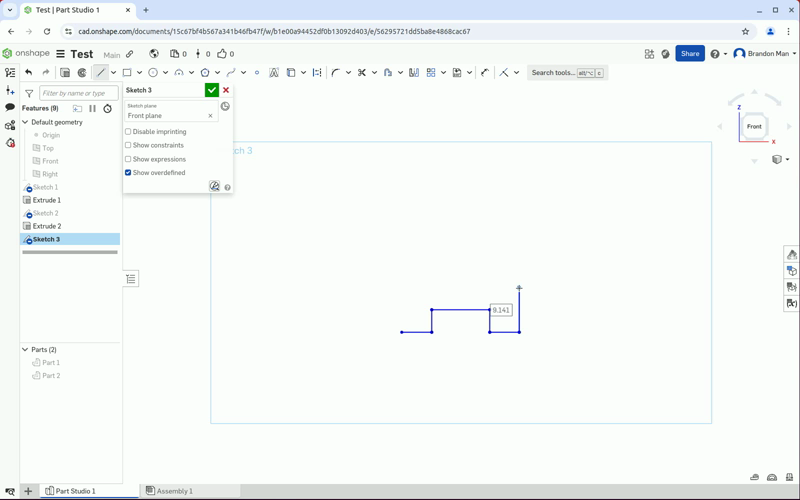
mouse_move(401, 287)
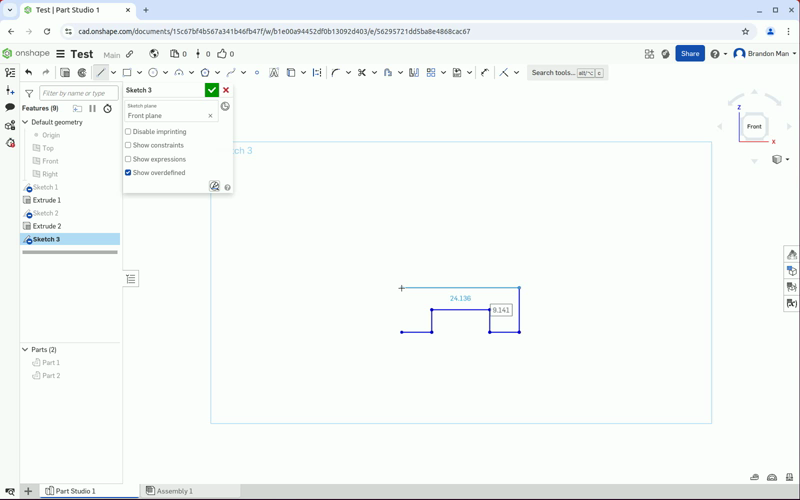
click(401, 287)
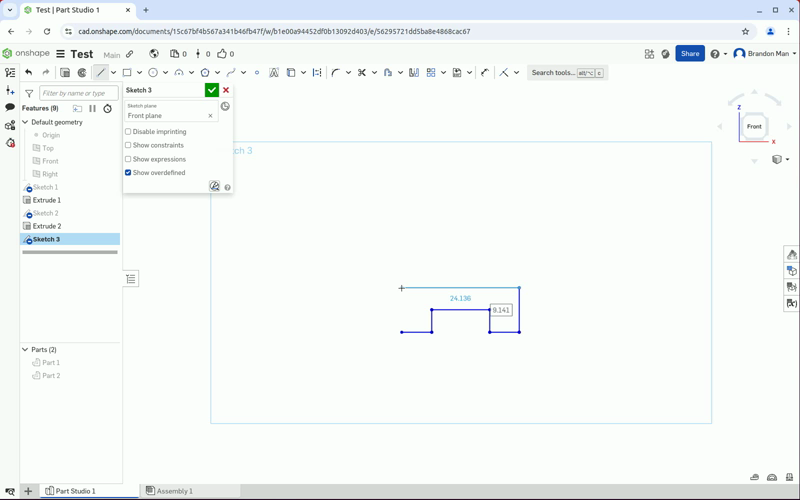
key_up(shift)
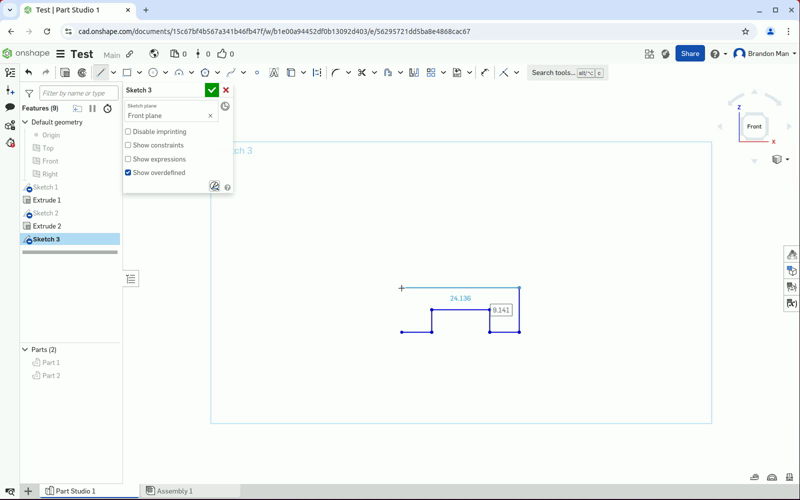
mouse_move(431, 287)
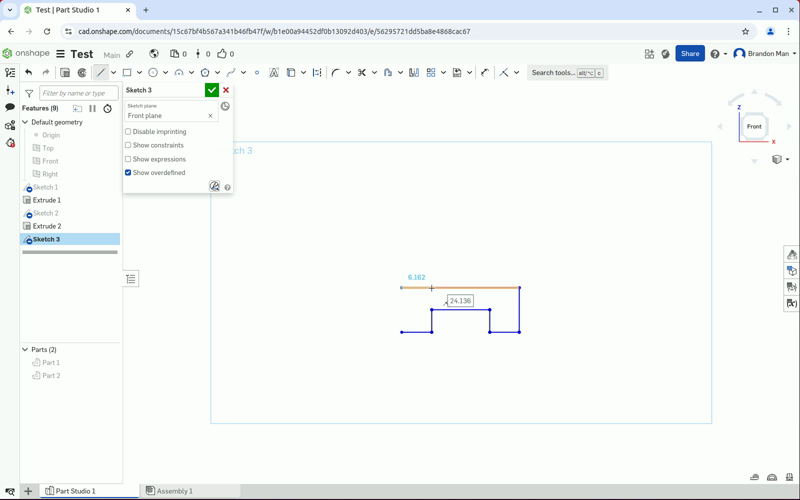
key_down(shift)
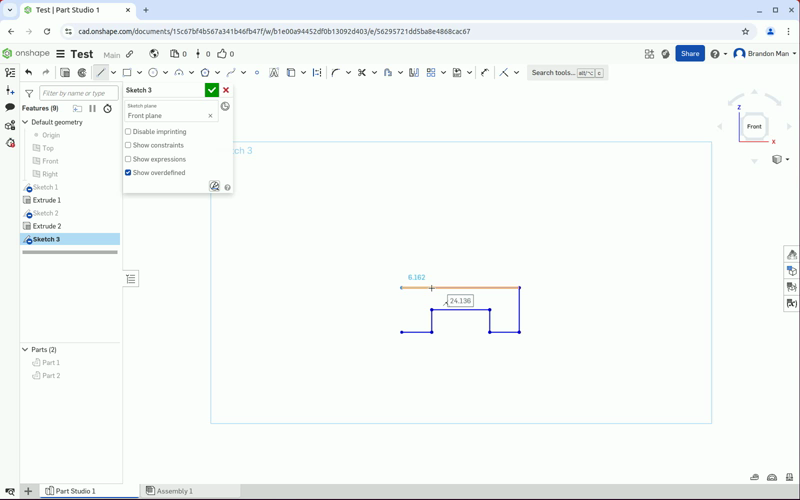
mouse_move(401, 332)
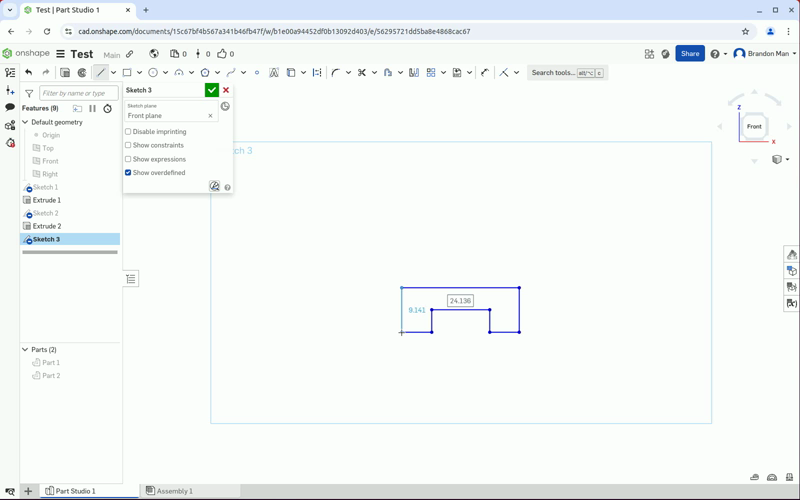
key_up(shift)
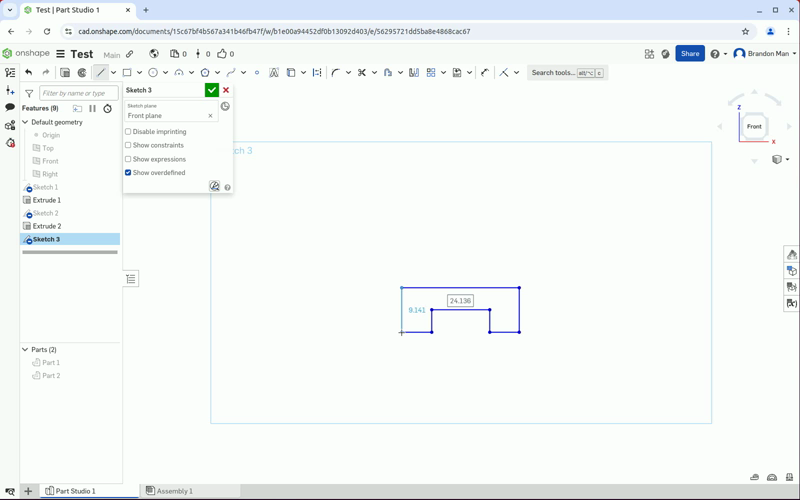
click(401, 332)
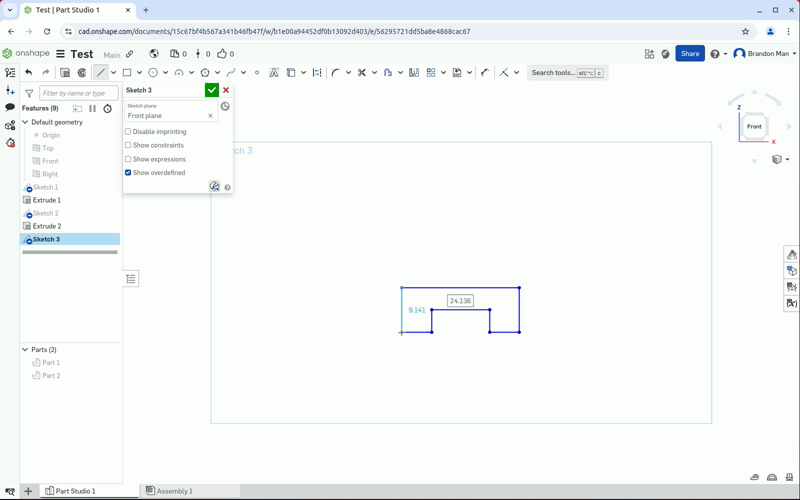
key(esc)
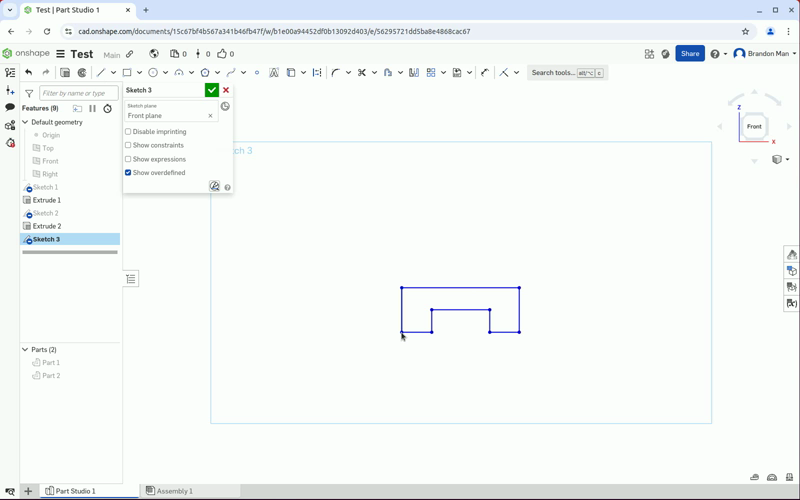
mouse_move(462, 305)
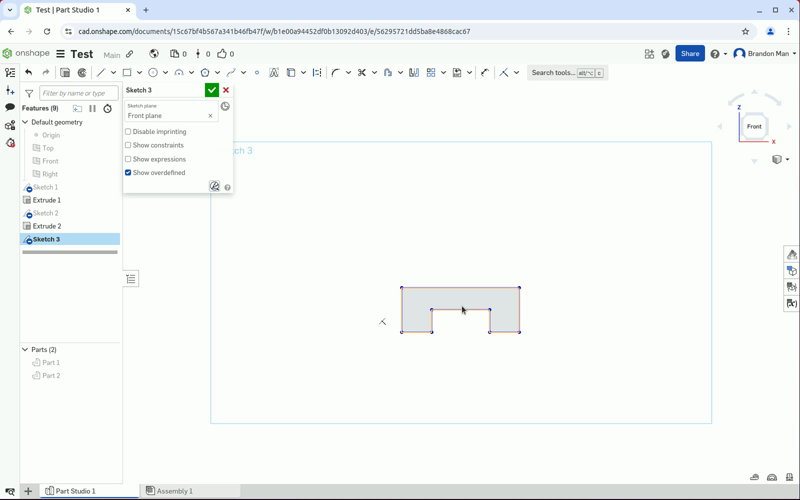
click(462, 305)
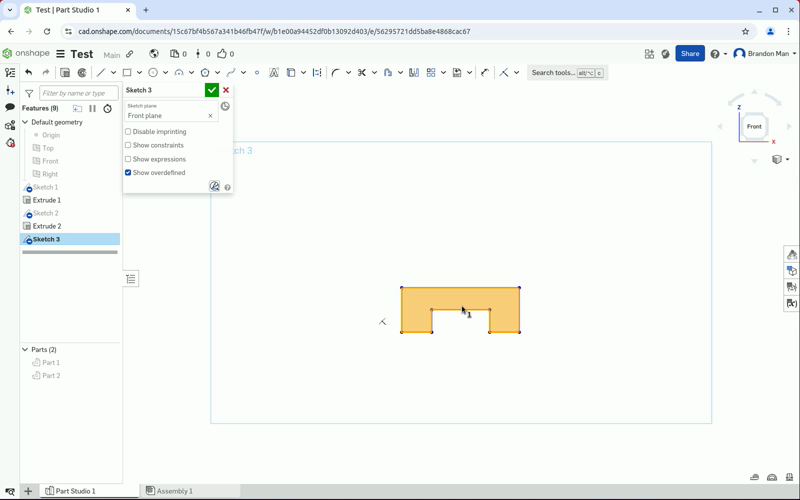
mouse_move(73, 352)
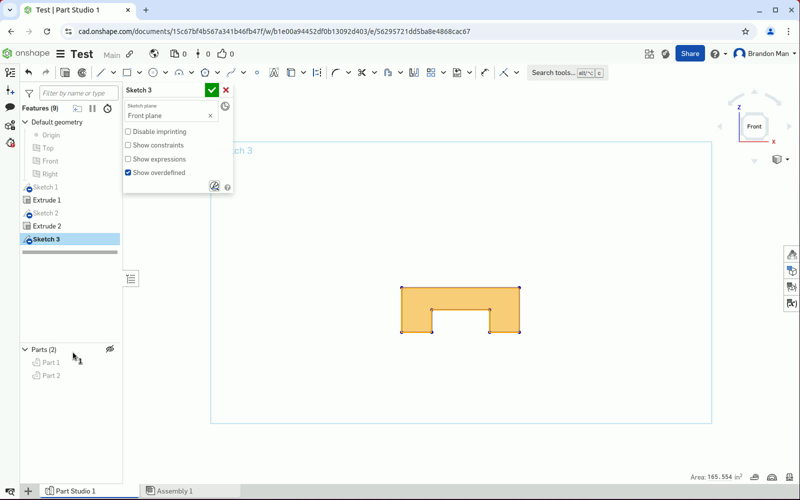
key(shift+y)
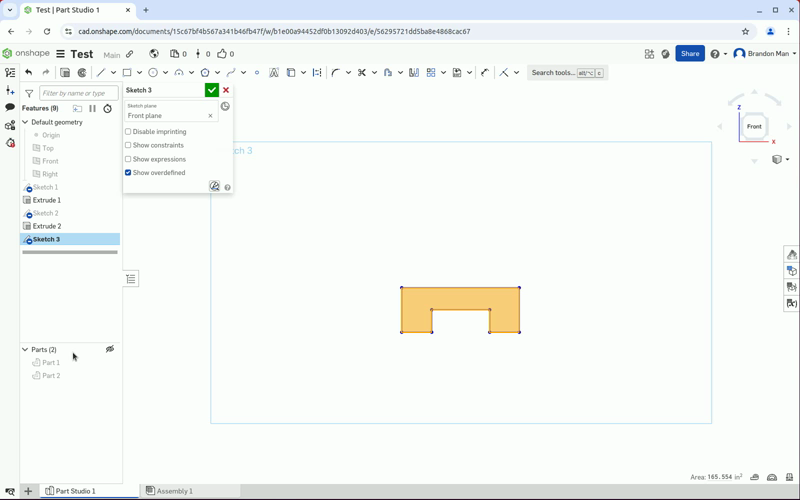
key(shift+e)
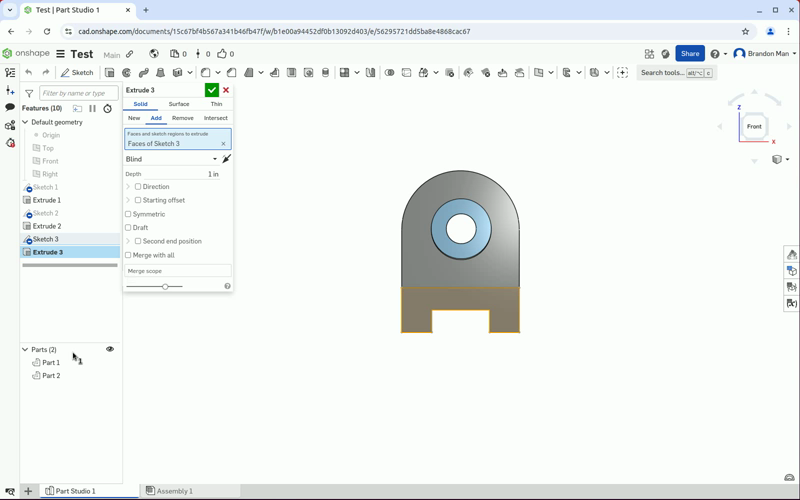
mouse_move(143, 106)
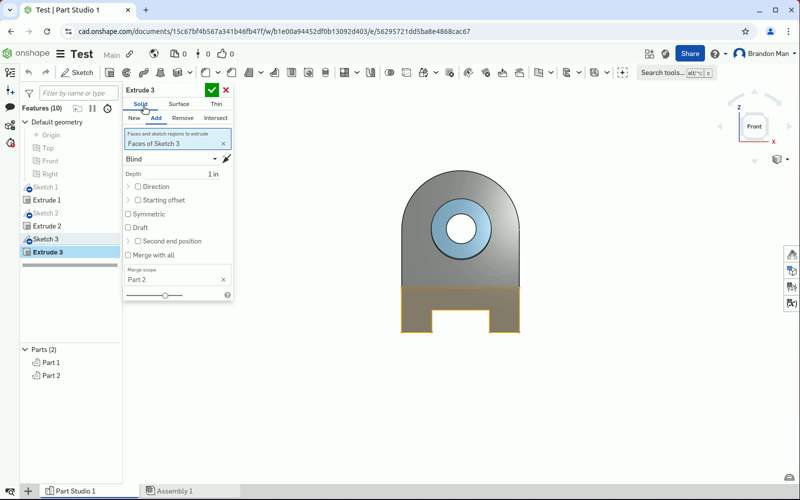
click(143, 106)
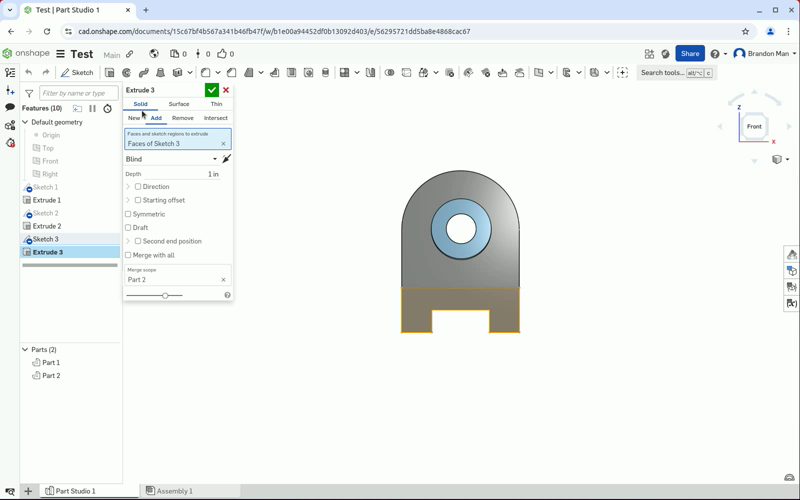
mouse_move(137, 120)
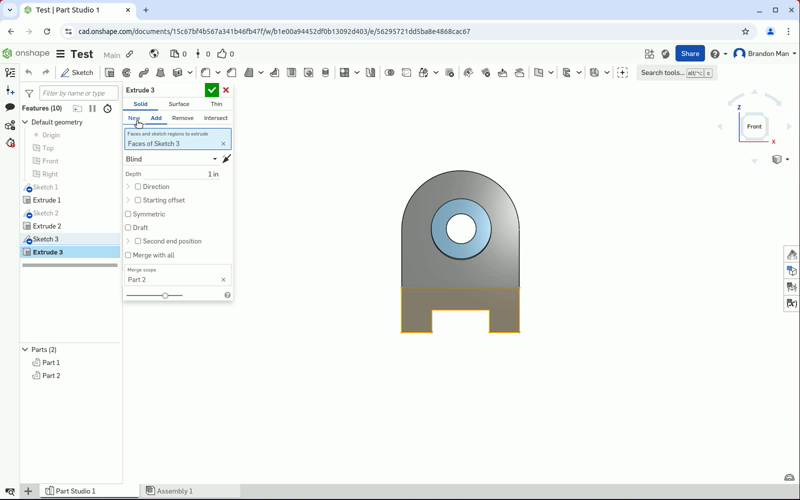
click(137, 120)
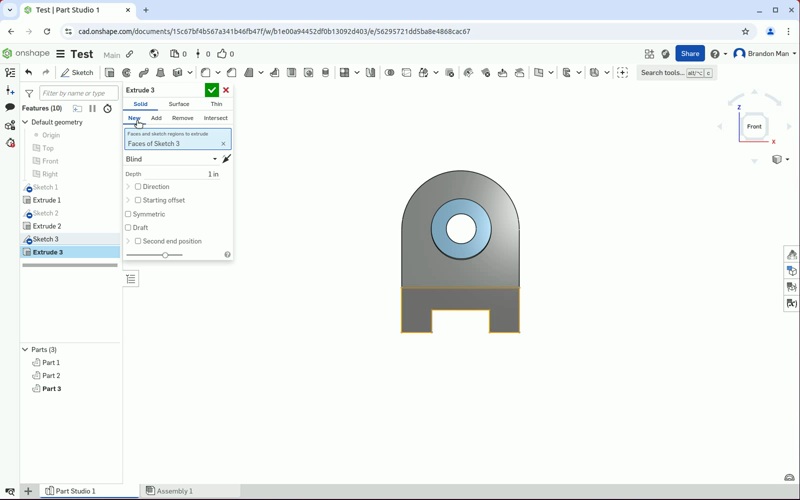
key(tab, 4)
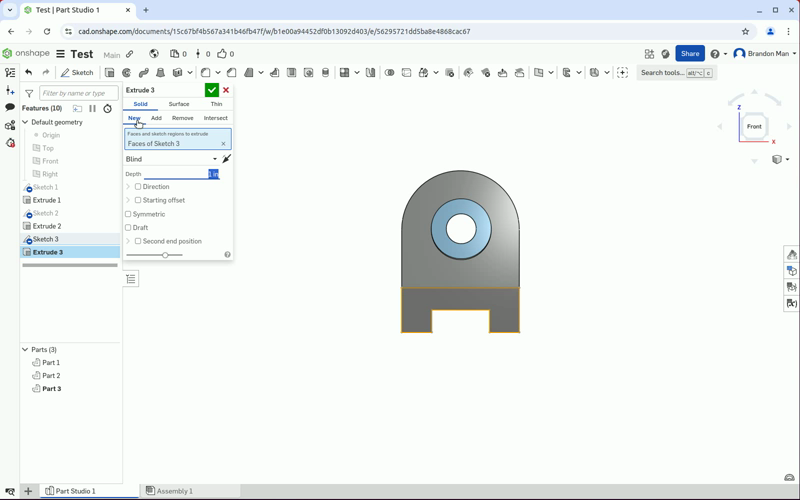
text(12.036)
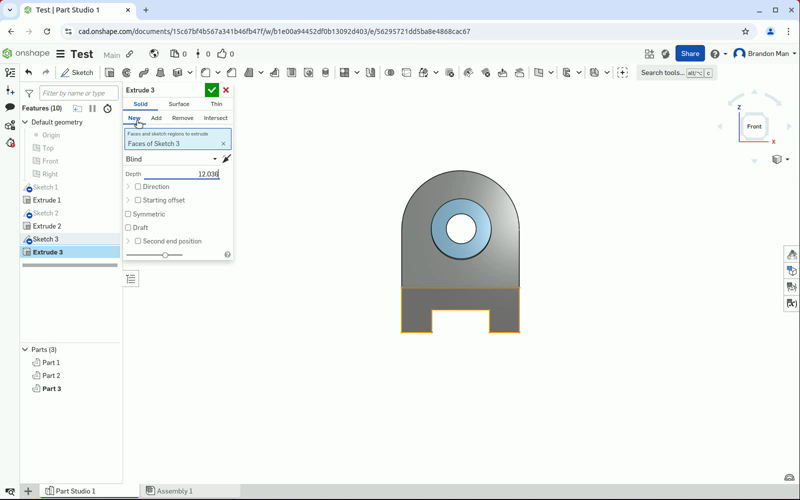
key(enter)
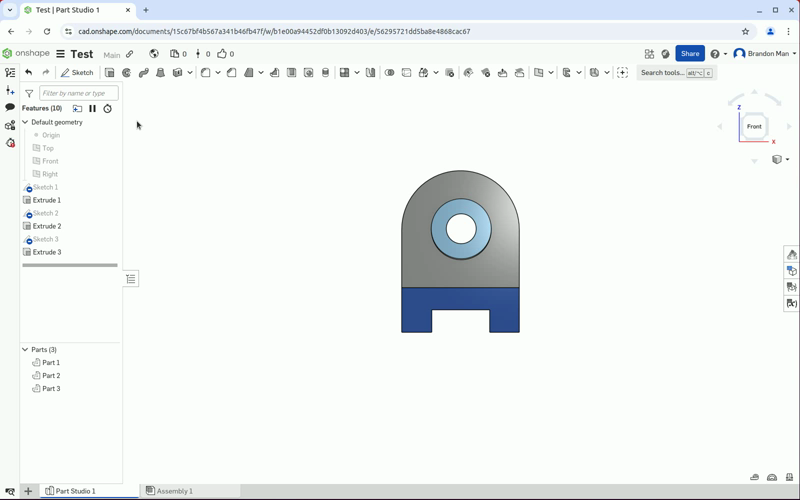
key(shift+h)
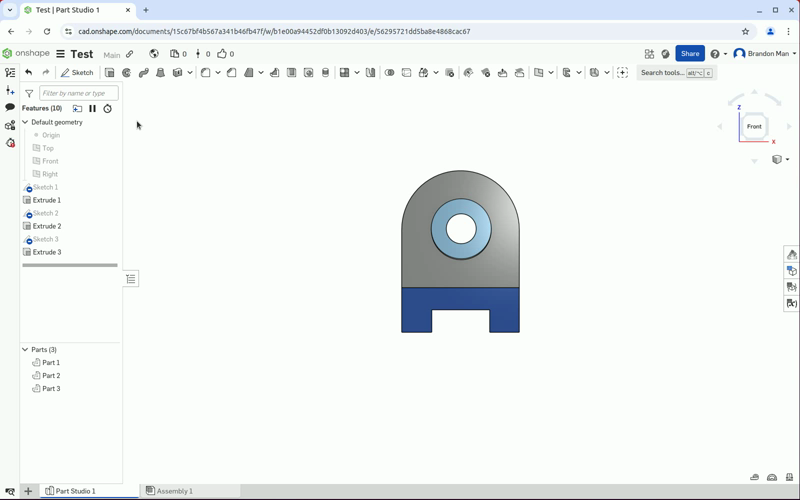
key(shift+h)
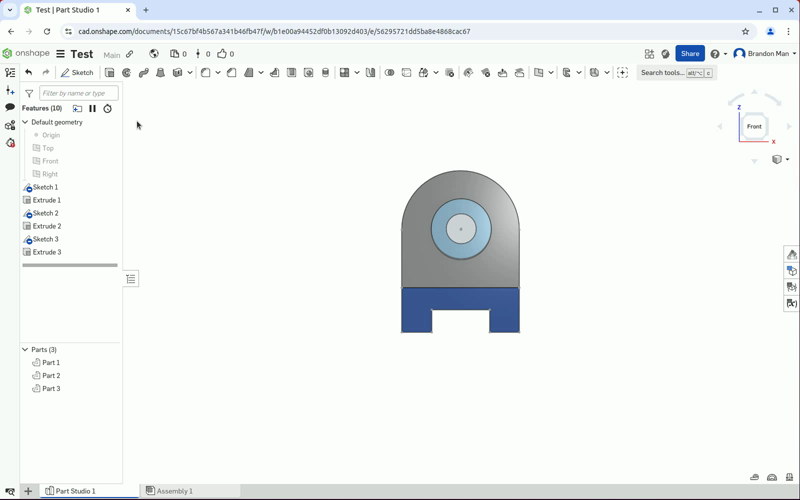
key(shift+7)
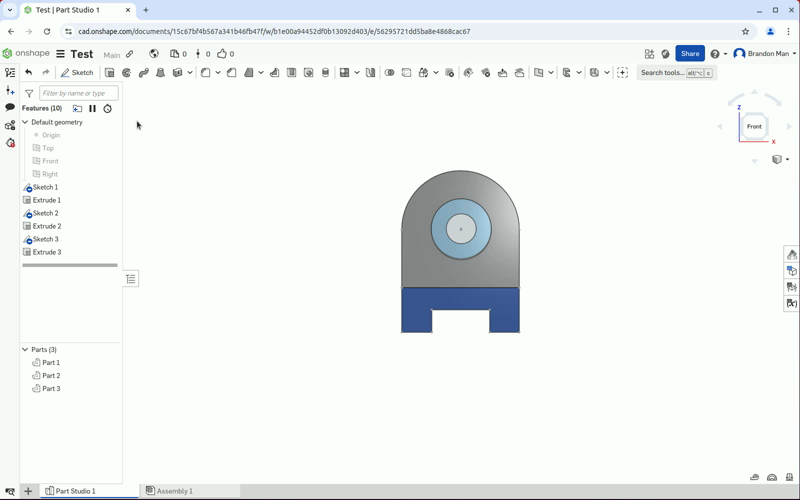
key(left, 2)
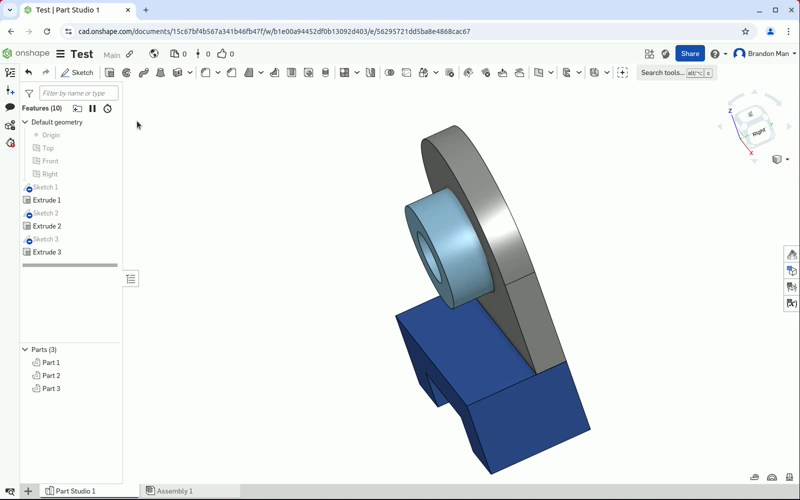
key(down, 2)
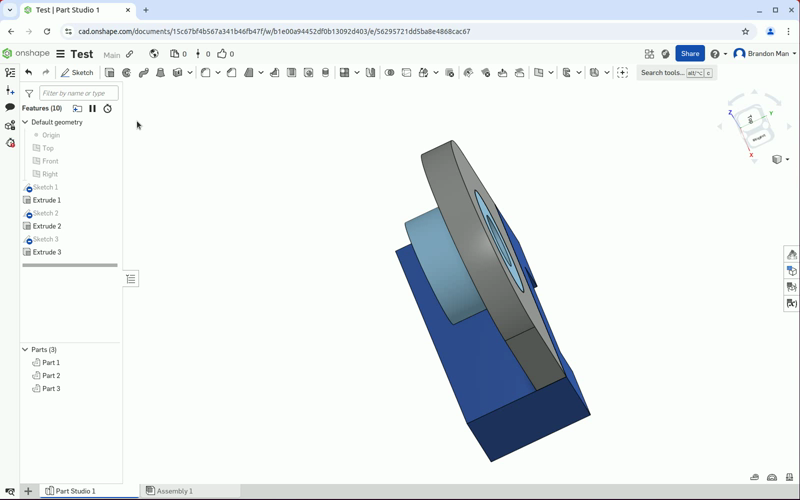
key(up, 2)
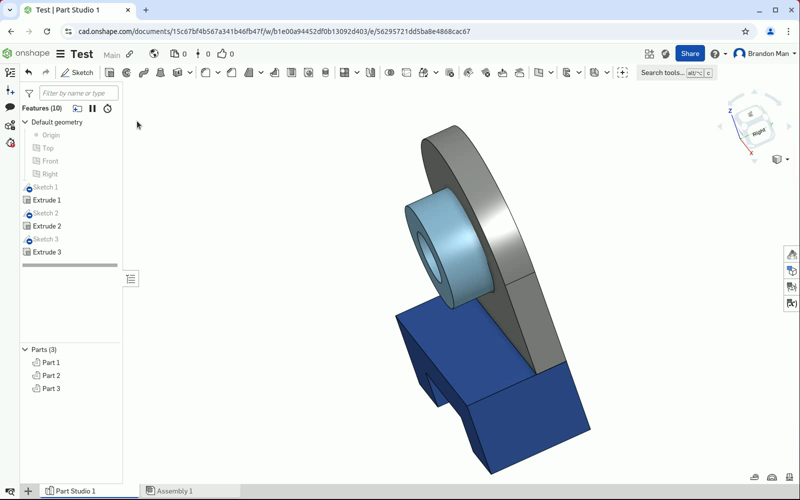
key(right, 2)
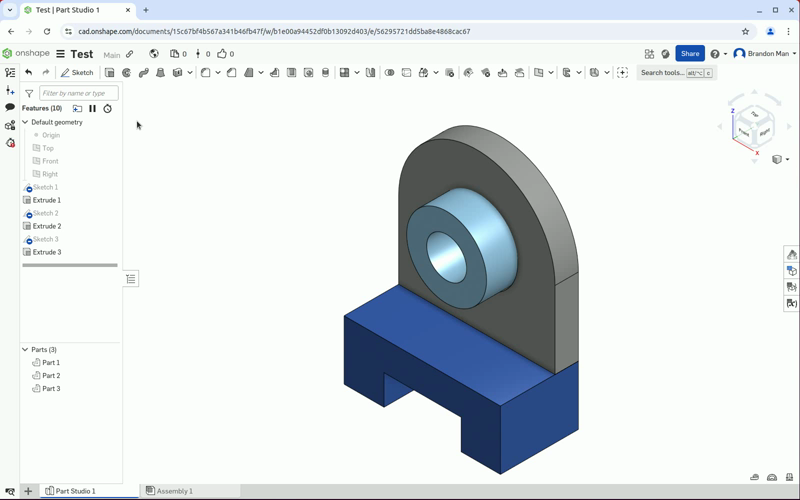
mouse_move(73, 189)
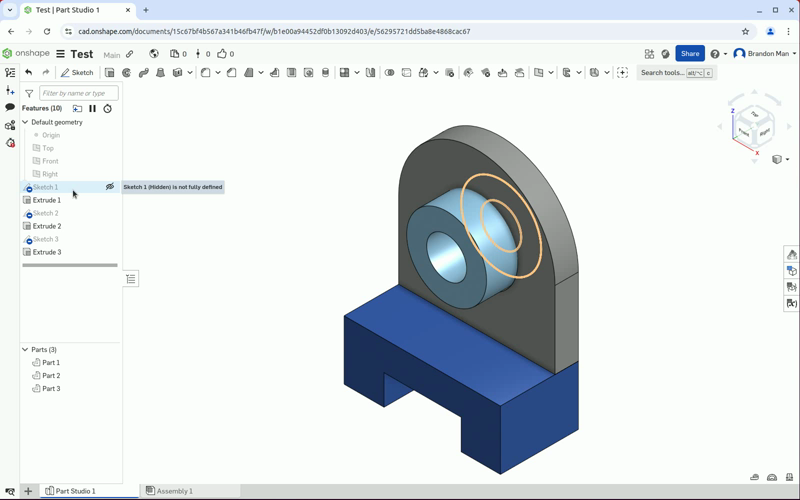
click(73, 189)